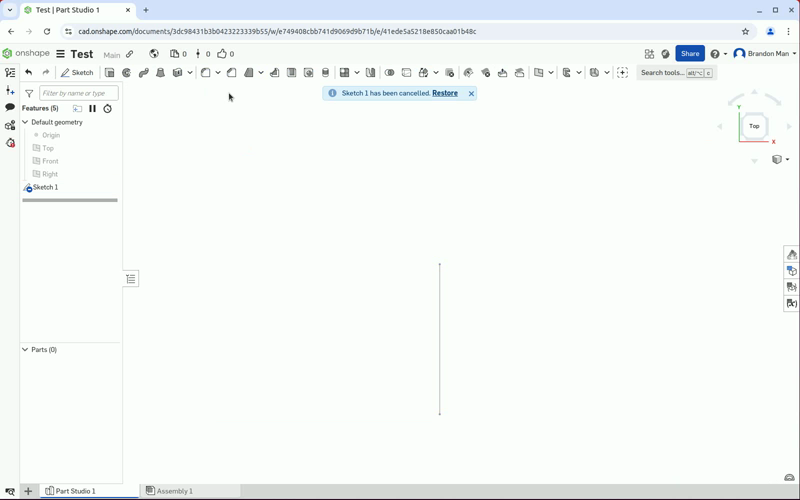
key(shift+h)
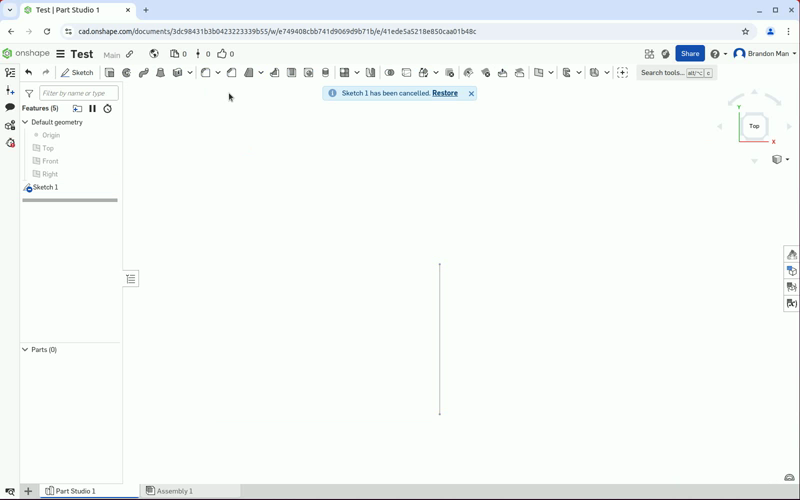
key(shift+s)
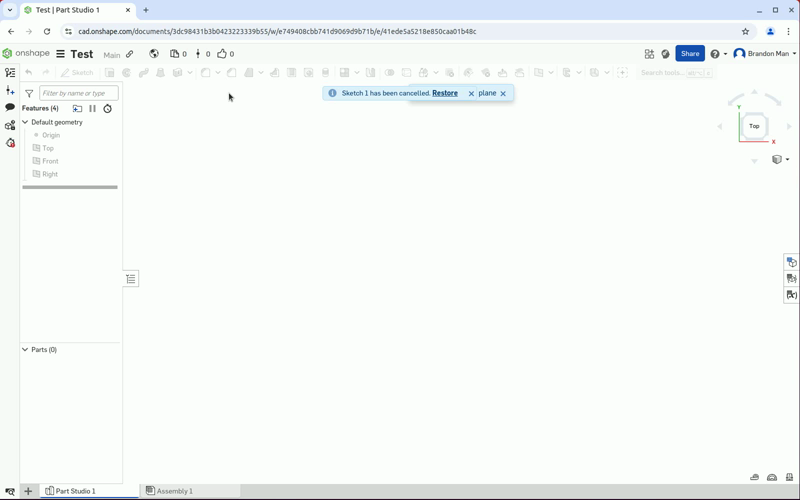
mouse_move(73, 150)
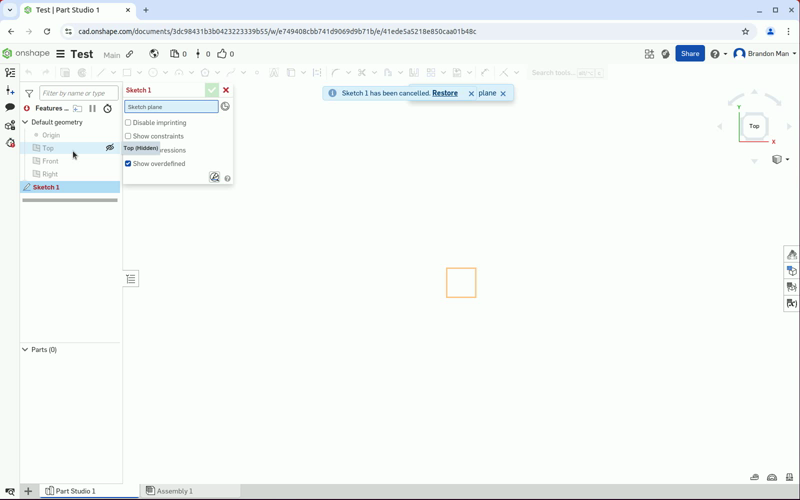
click(73, 150)
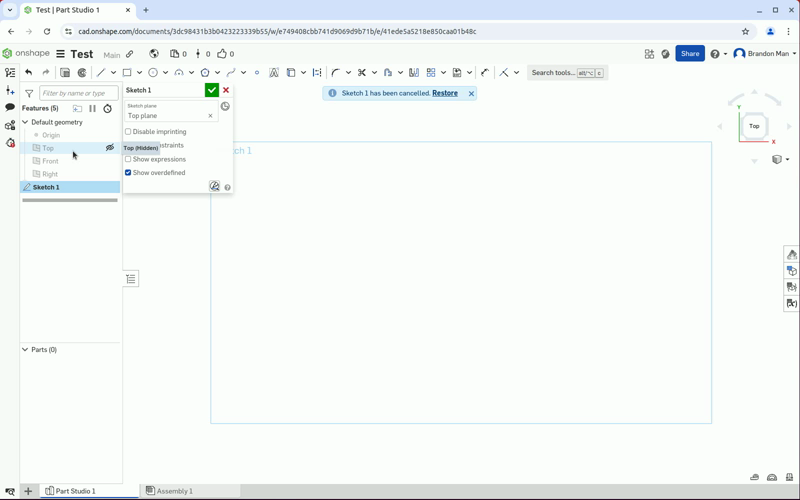
mouse_move(73, 352)
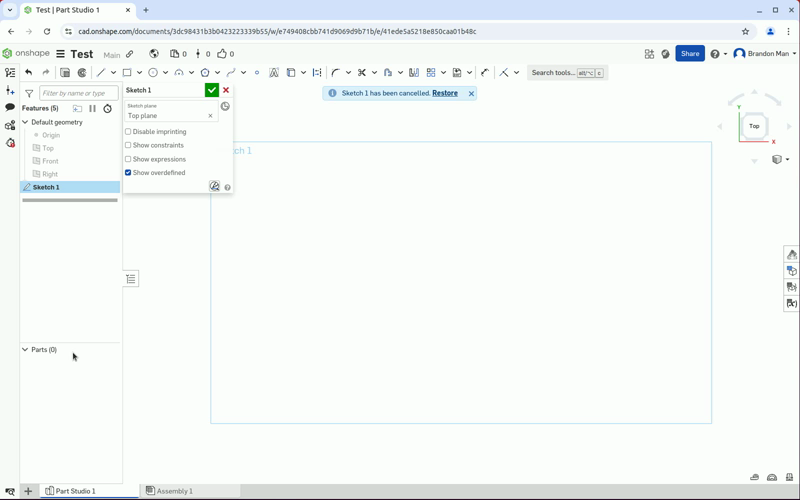
key(y)
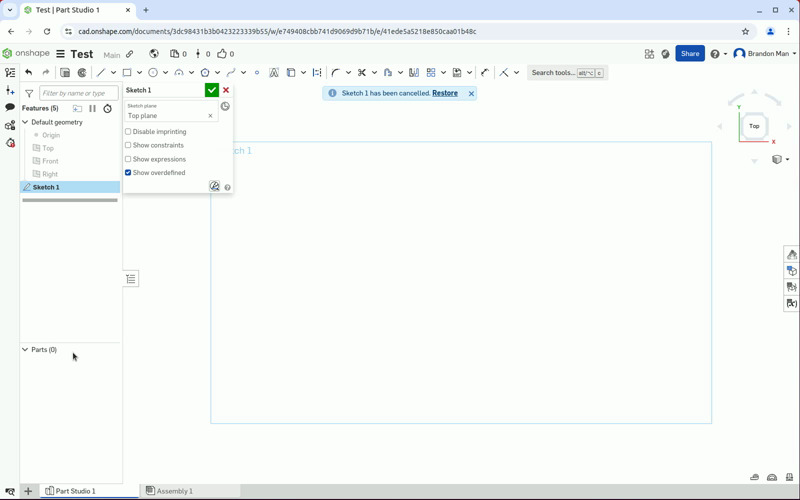
key(l)
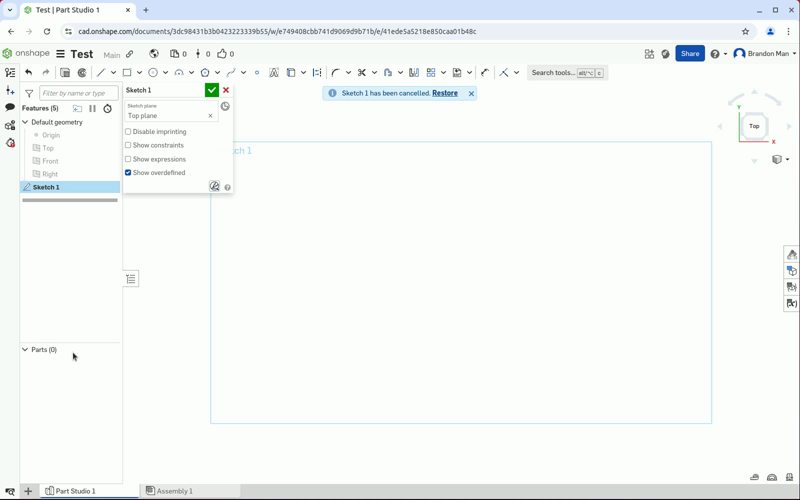
key_down(shift)
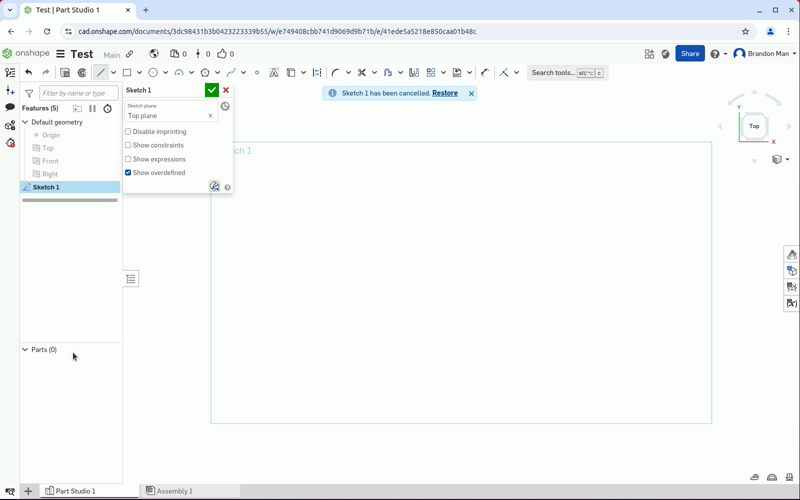
mouse_move(460, 282)
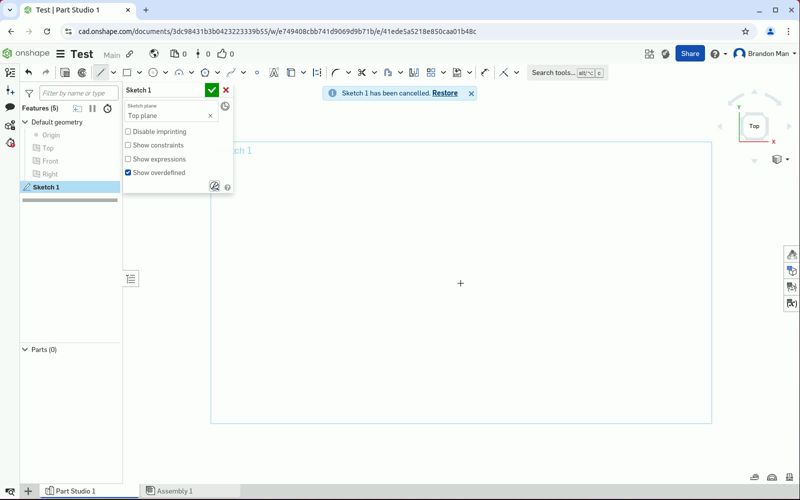
click(460, 282)
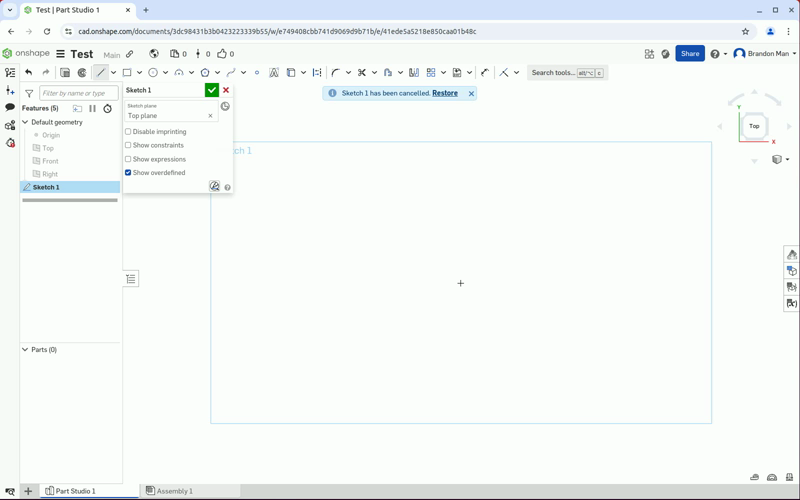
key_up(shift)
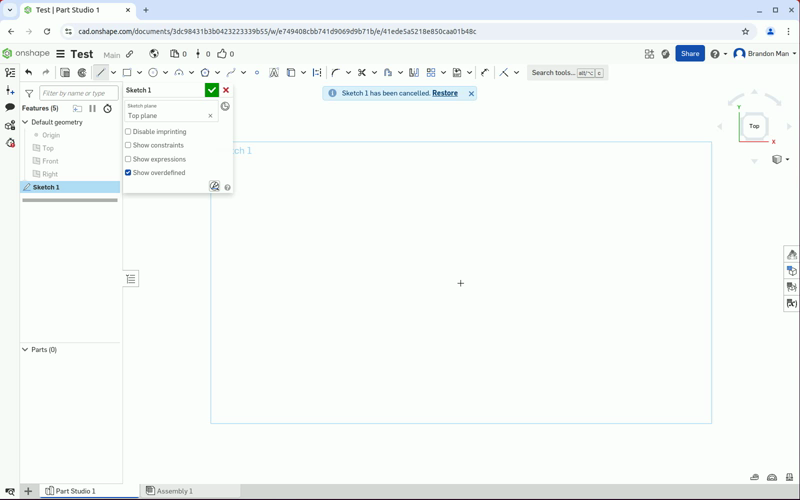
key_down(shift)
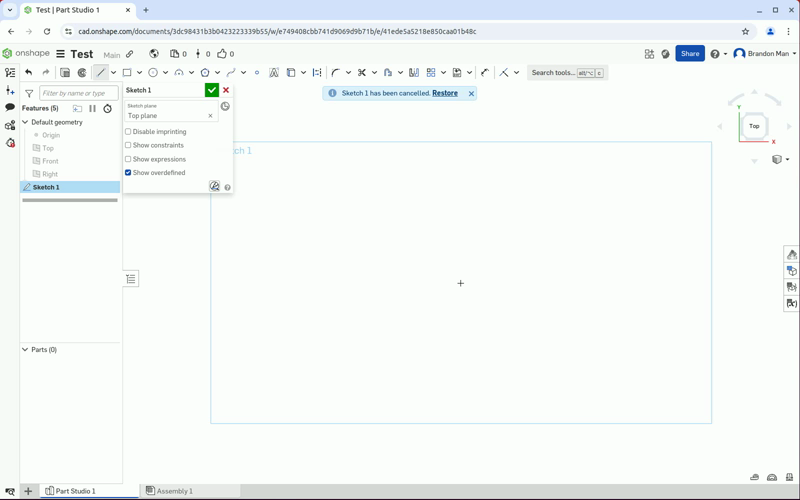
mouse_move(538, 282)
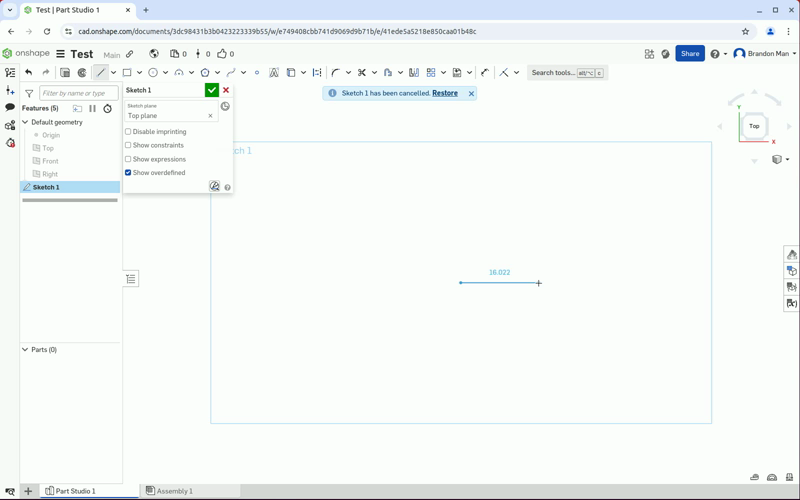
click(538, 282)
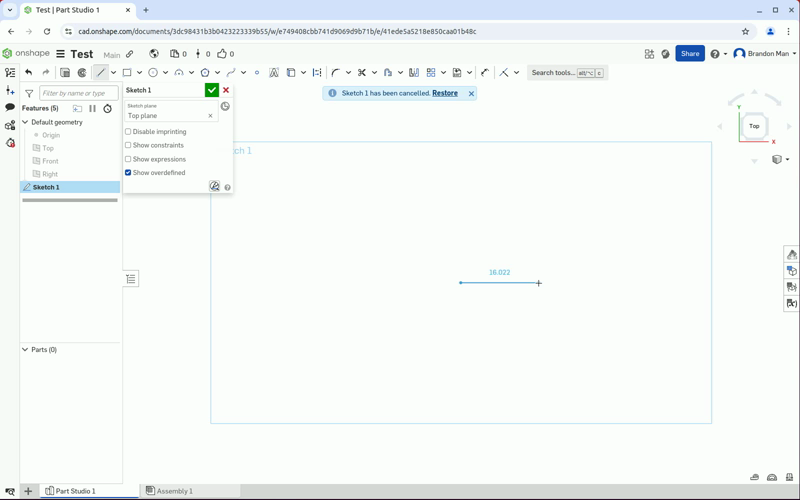
key_up(shift)
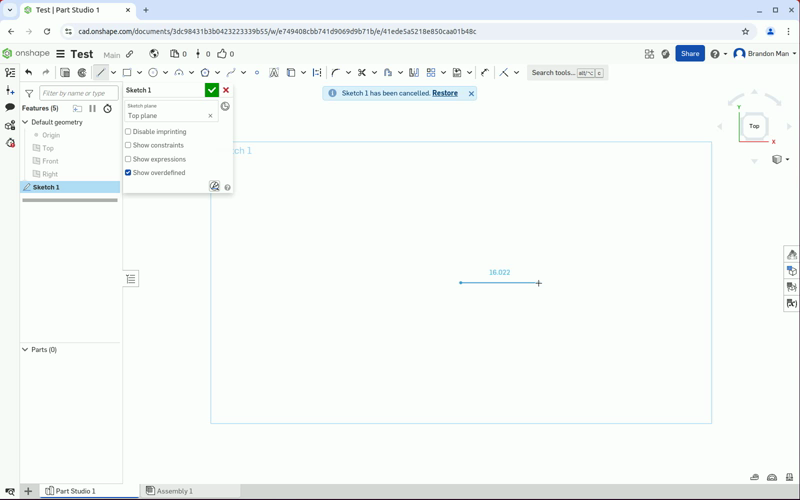
key_down(shift)
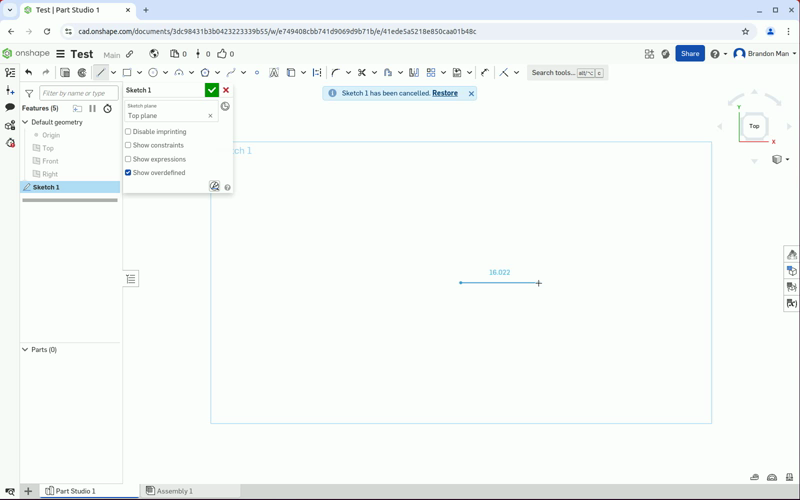
mouse_move(538, 170)
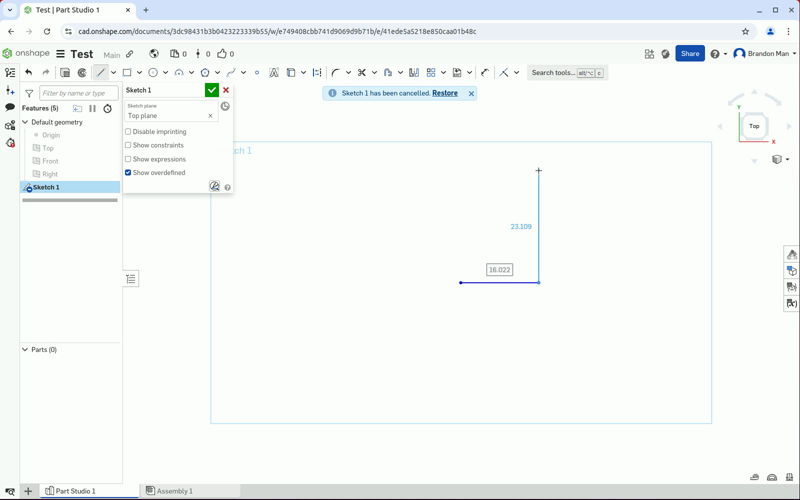
click(538, 170)
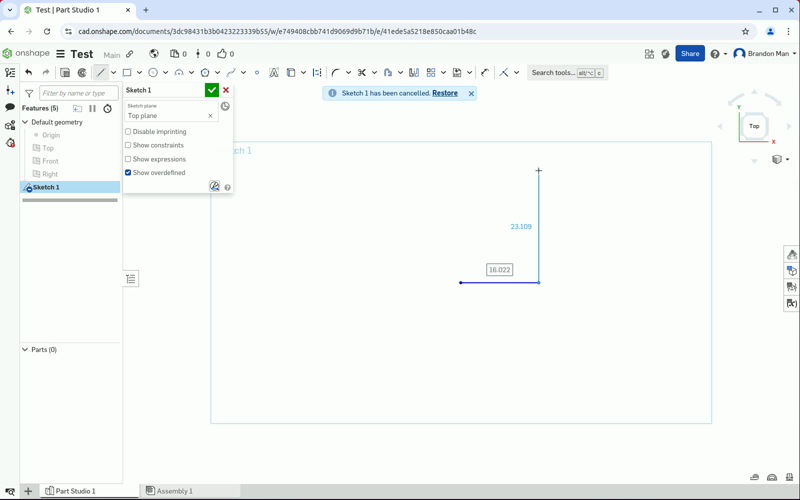
key_up(shift)
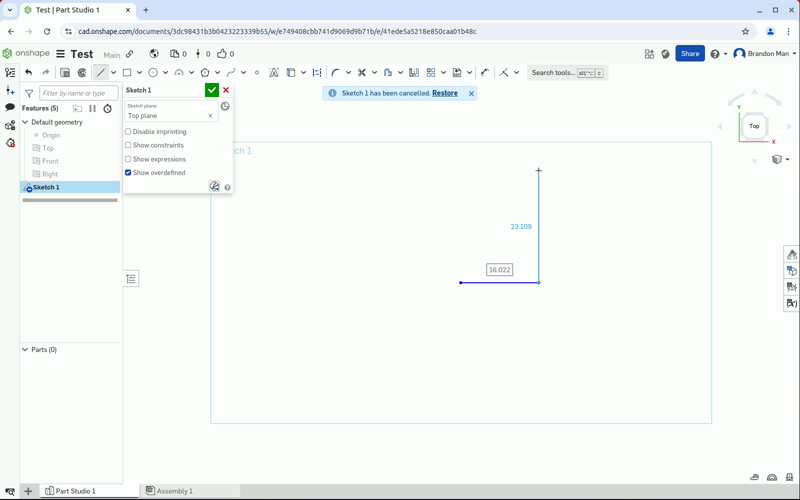
key_down(shift)
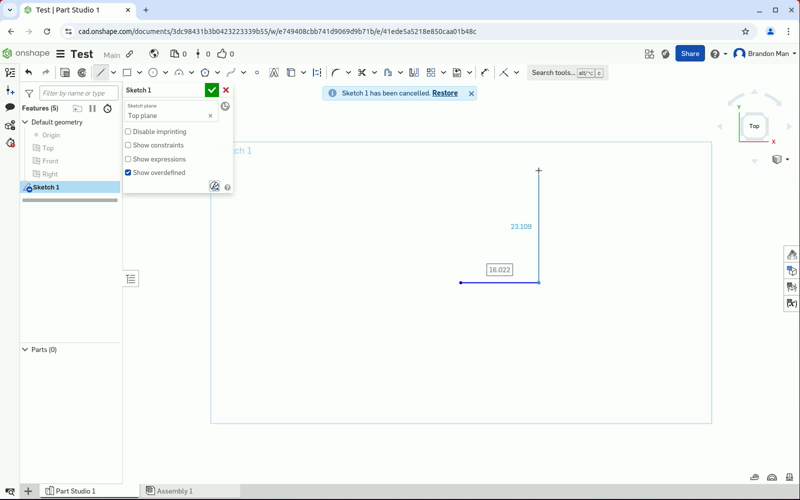
mouse_move(460, 170)
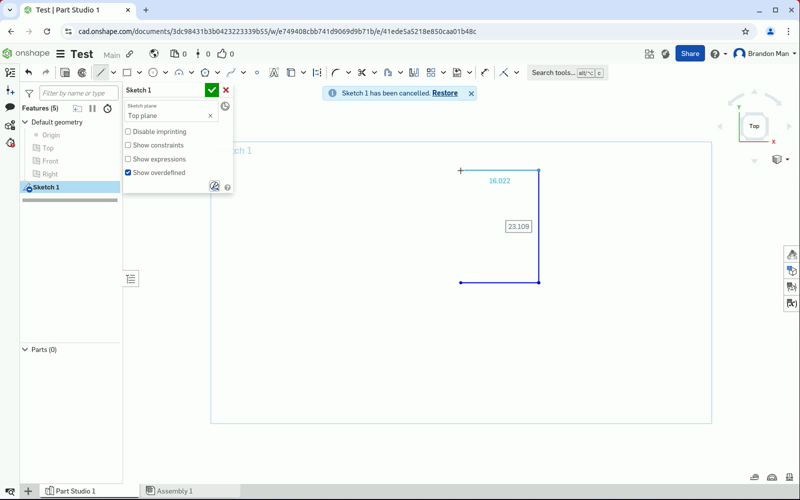
click(460, 170)
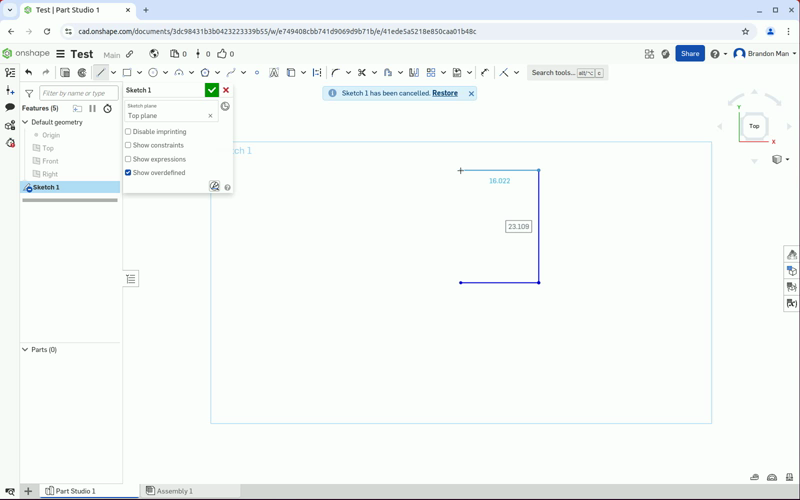
key_up(shift)
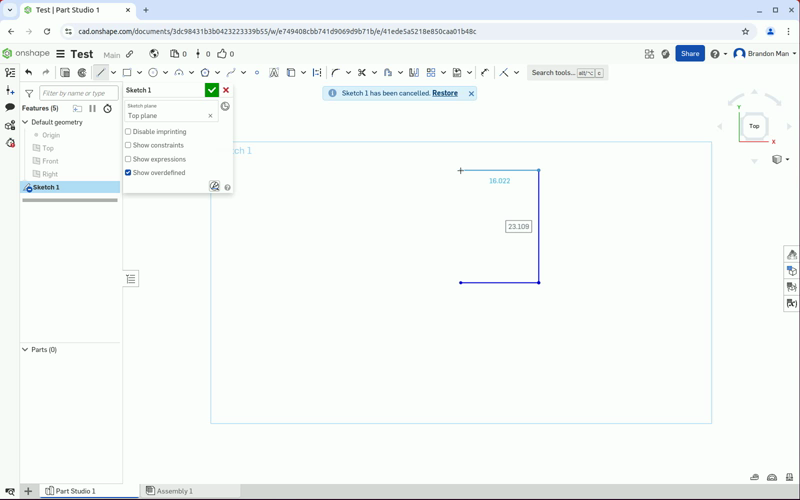
key_down(shift)
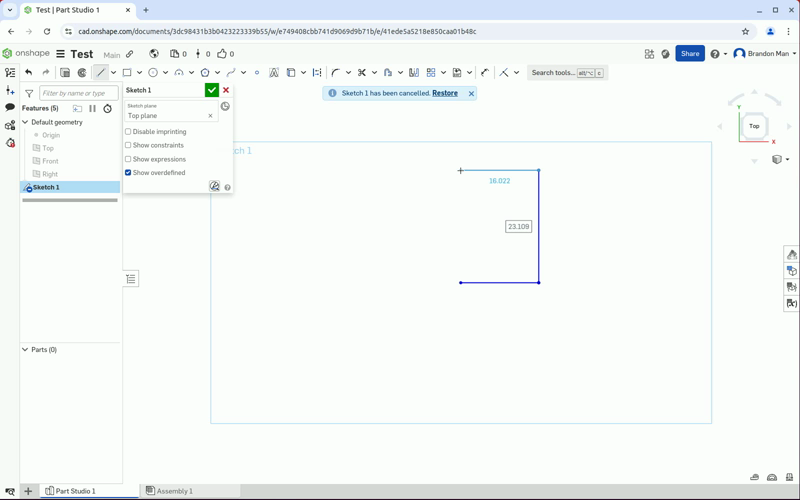
mouse_move(460, 282)
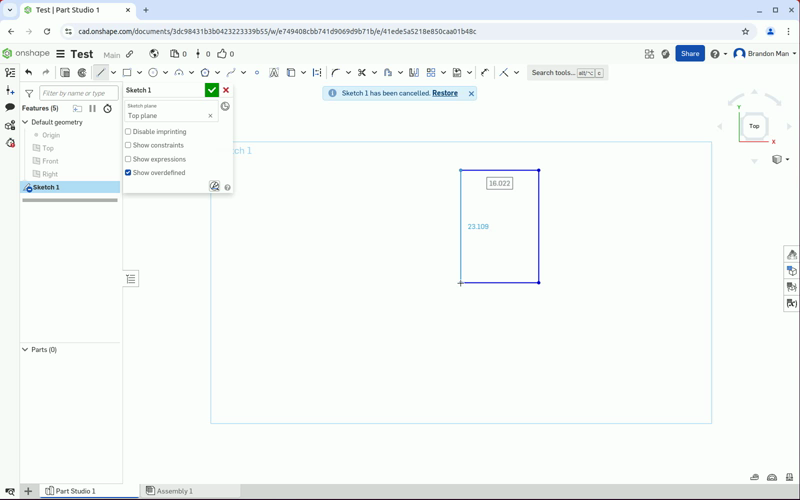
key_up(shift)
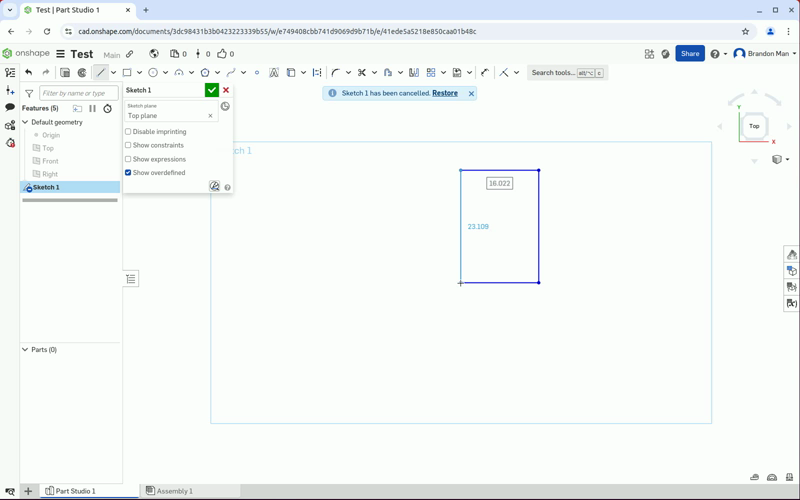
click(460, 282)
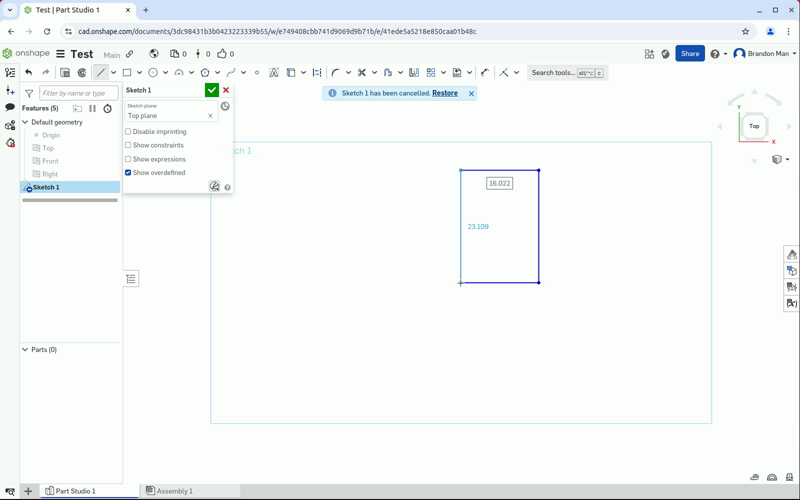
key(esc)
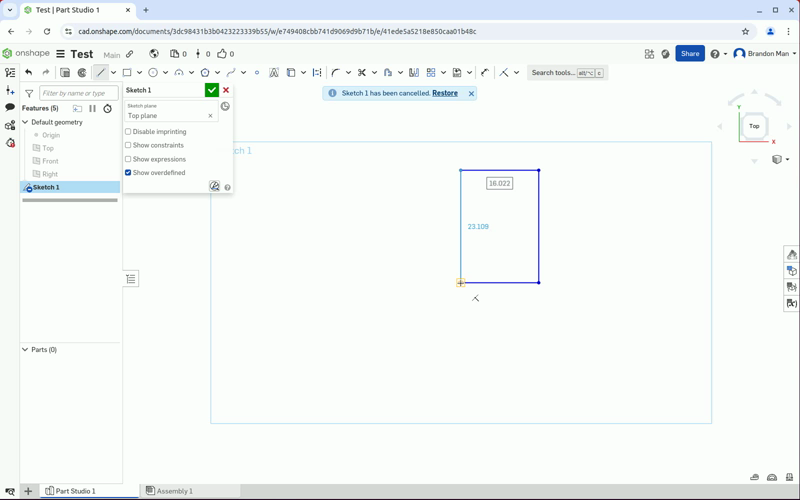
key(c)
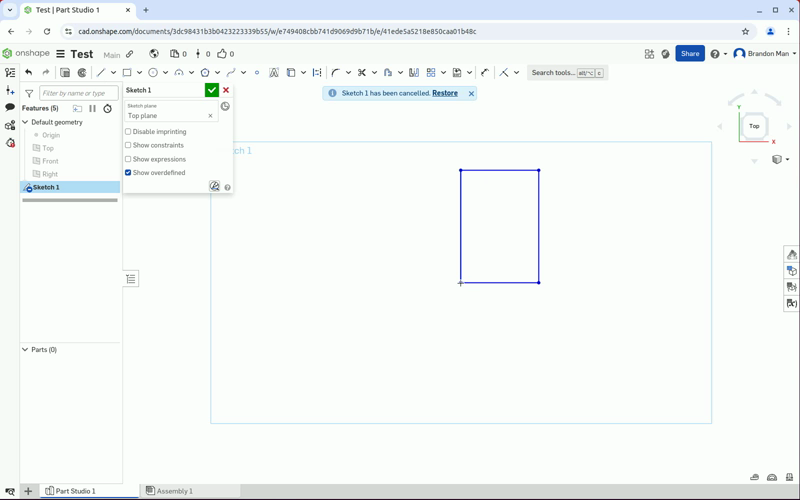
key_down(shift)
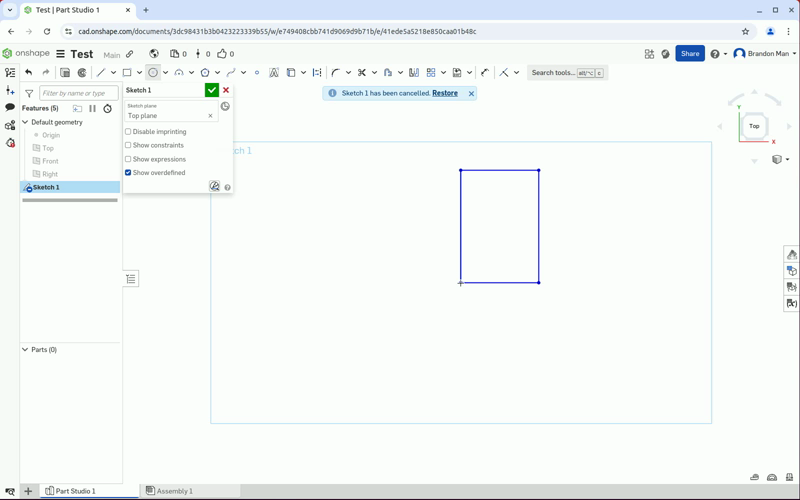
mouse_move(477, 266)
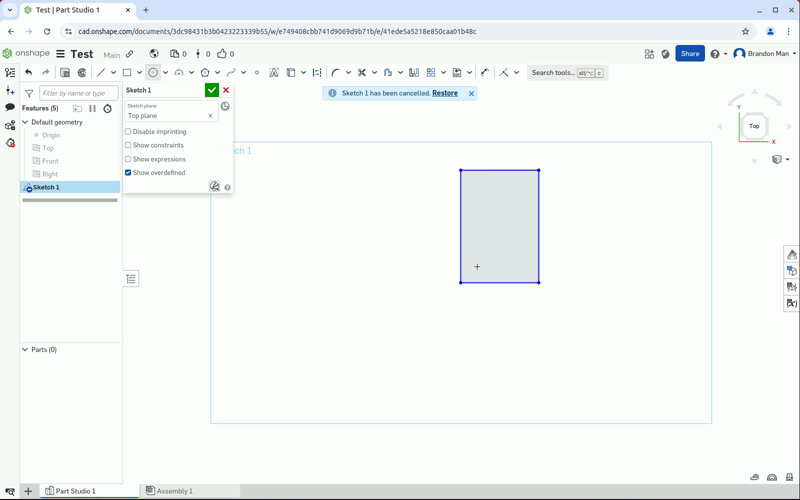
click(477, 266)
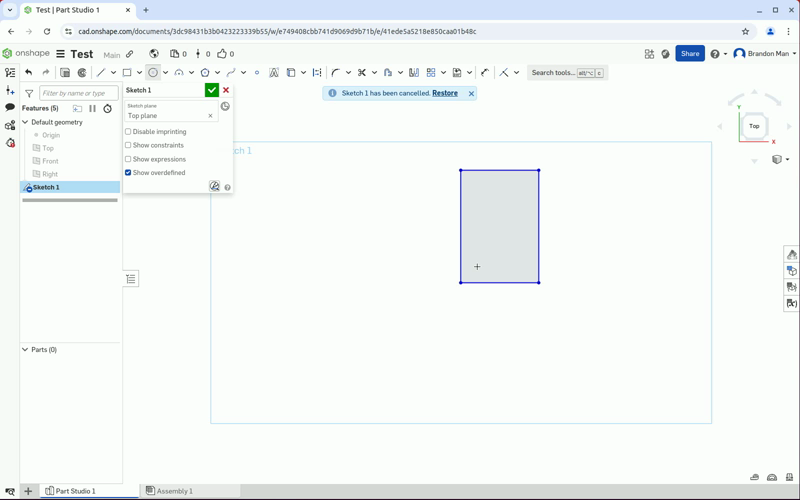
key_up(shift)
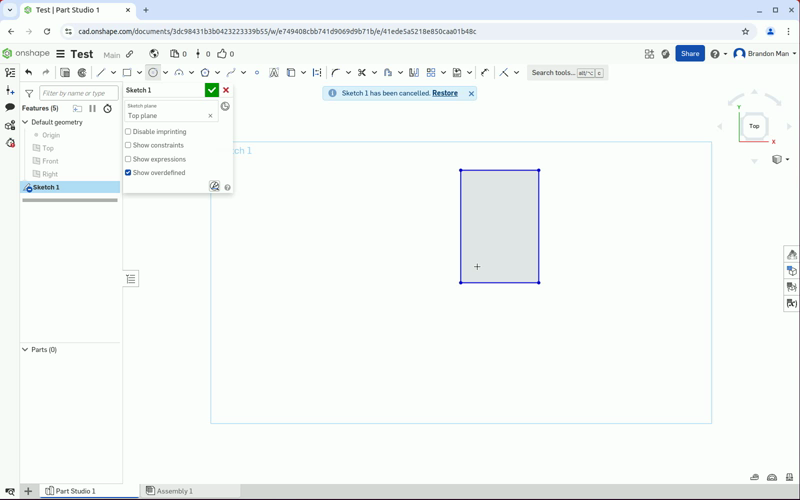
mouse_move(480, 266)
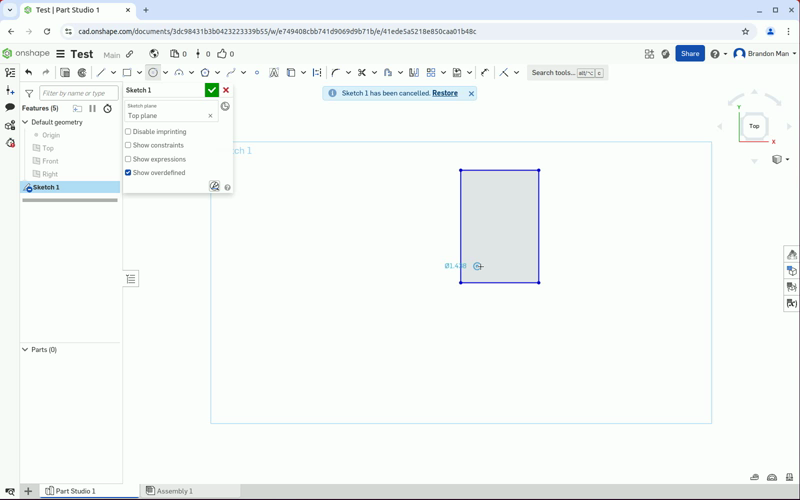
click(480, 266)
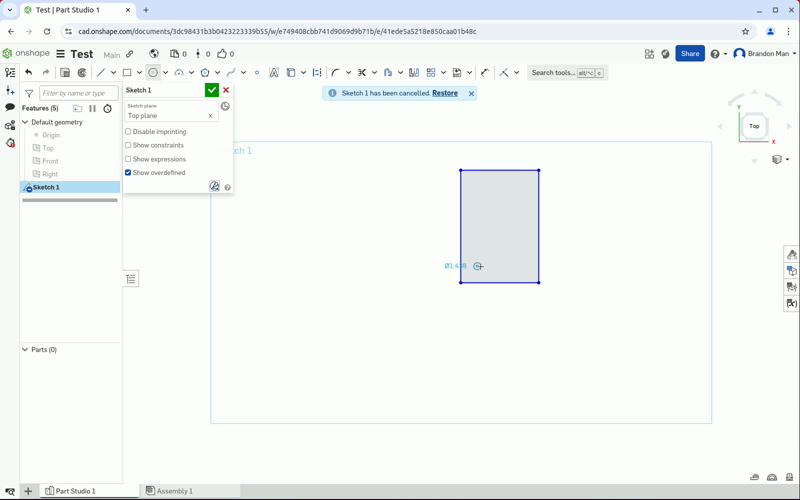
key(esc)
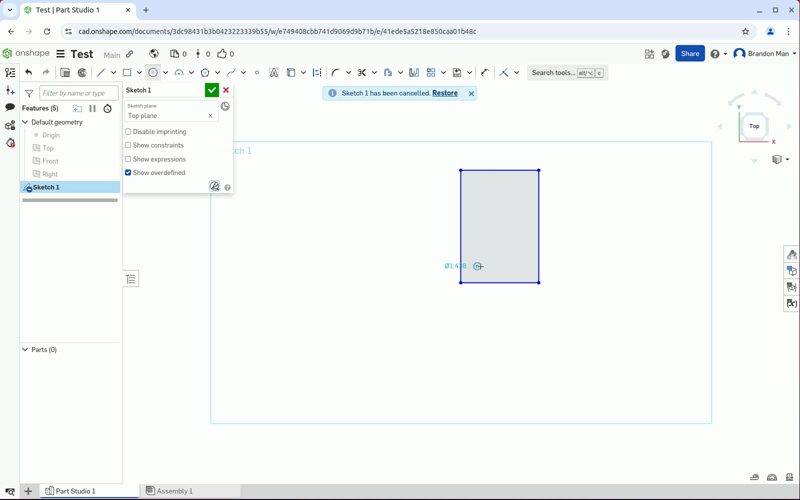
key(c)
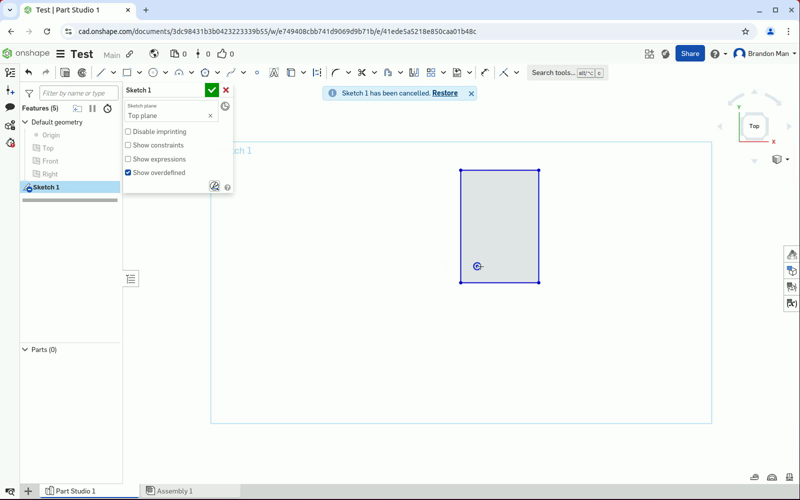
key_down(shift)
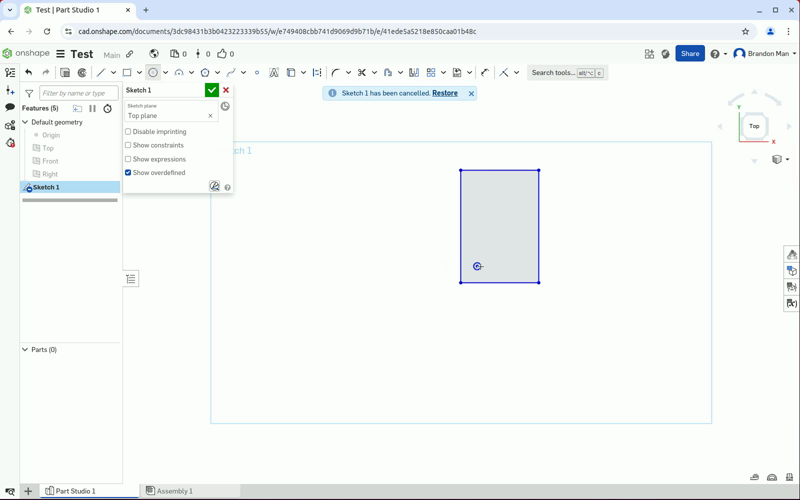
mouse_move(477, 186)
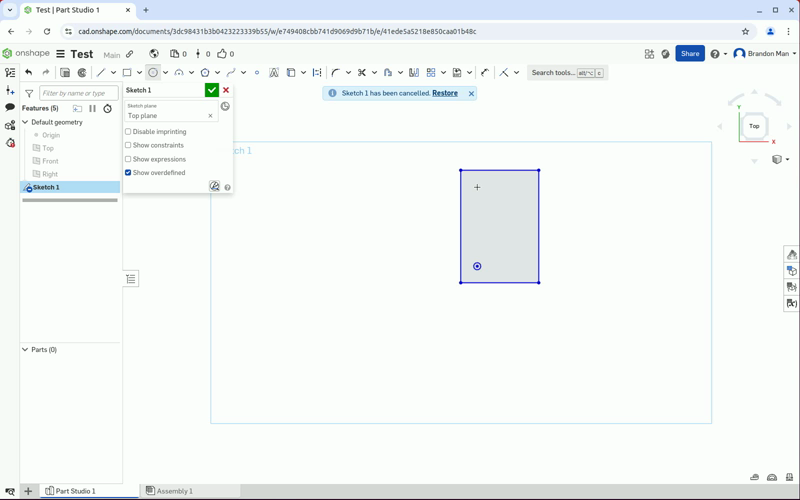
click(477, 186)
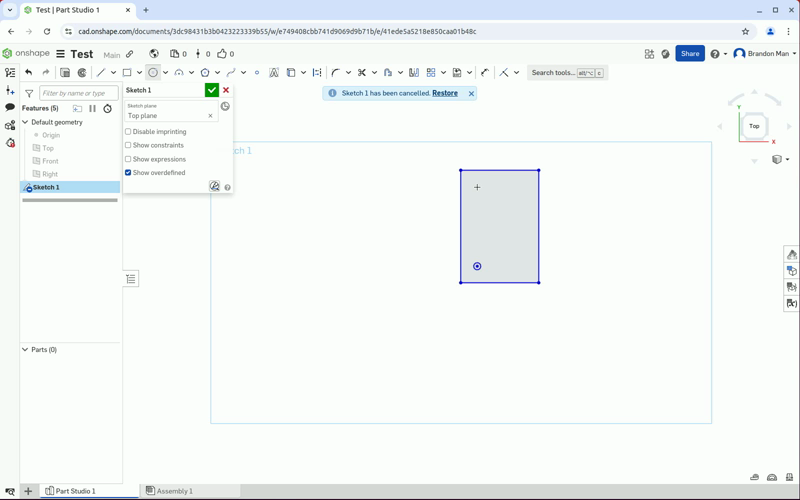
key_up(shift)
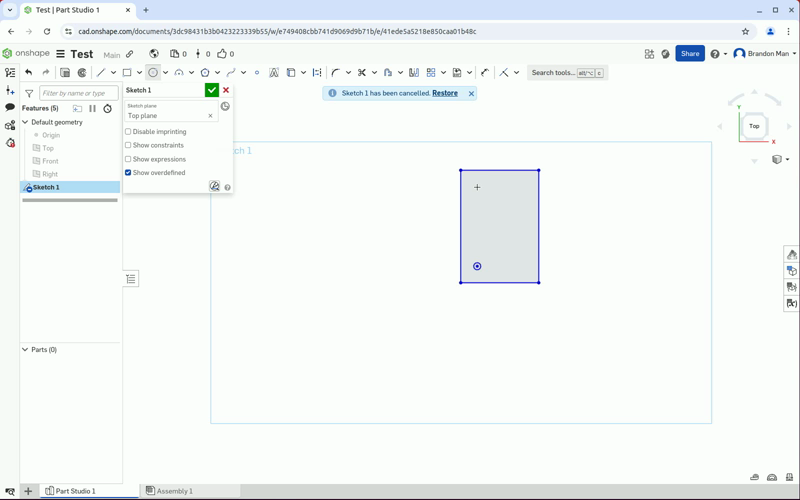
mouse_move(480, 186)
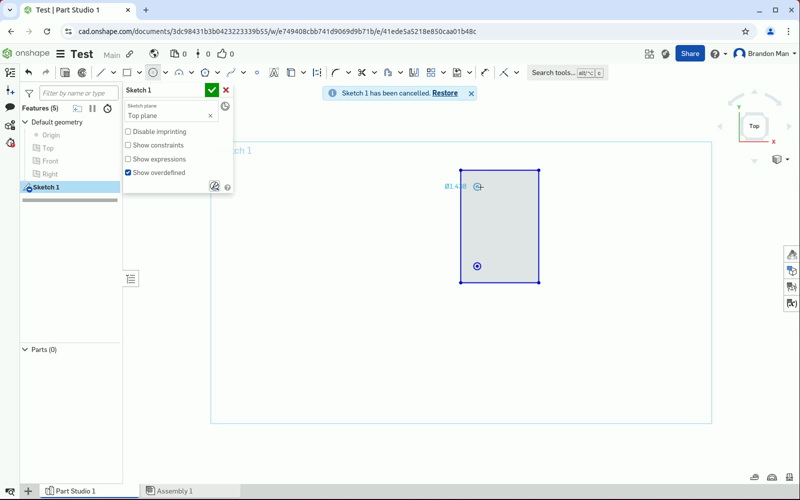
click(480, 186)
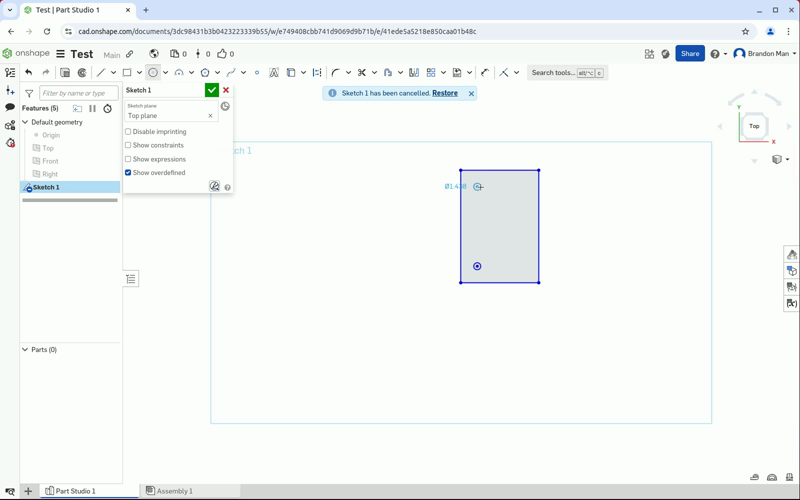
key(esc)
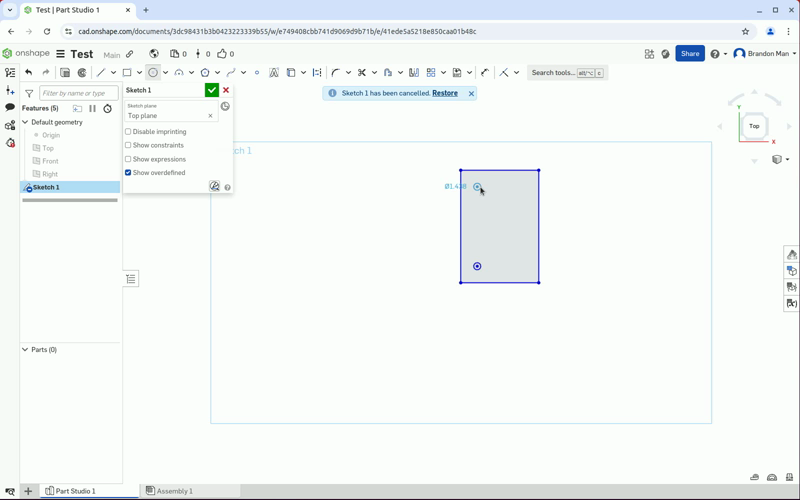
key(c)
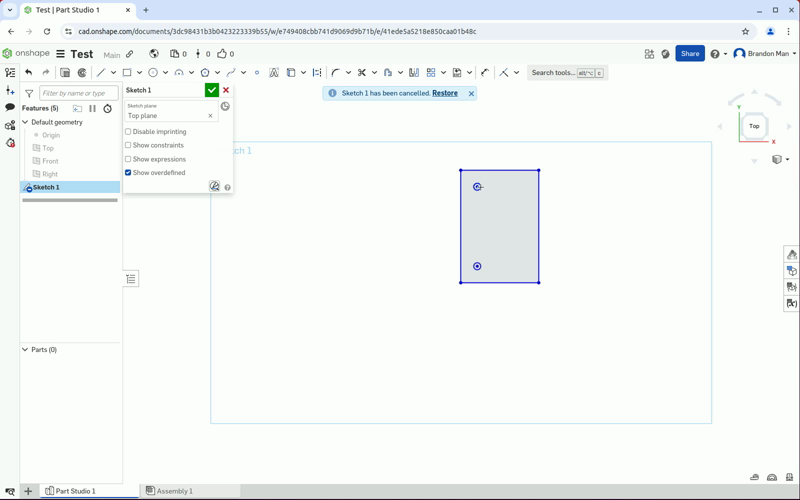
key_down(shift)
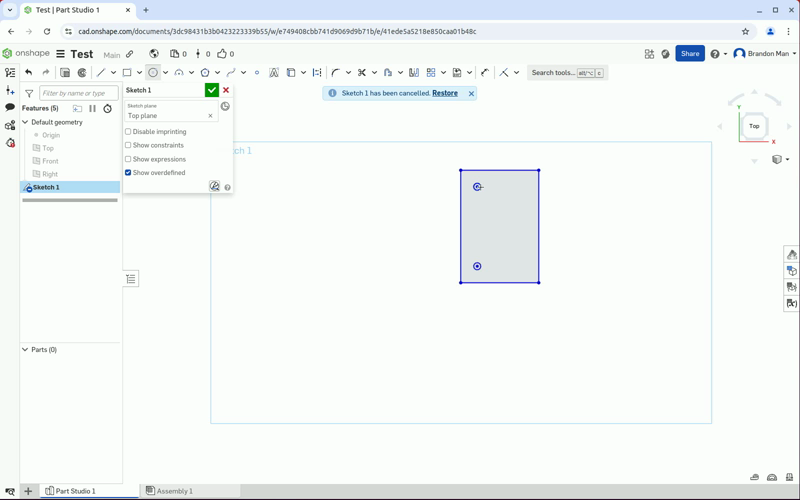
mouse_move(499, 207)
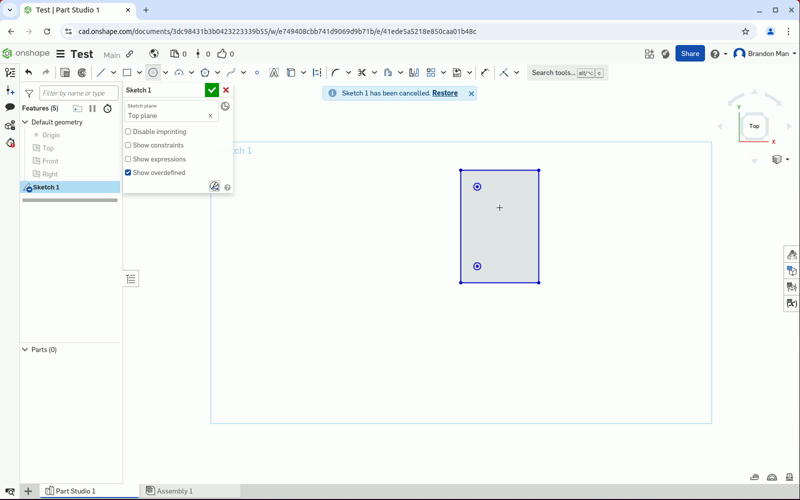
click(499, 207)
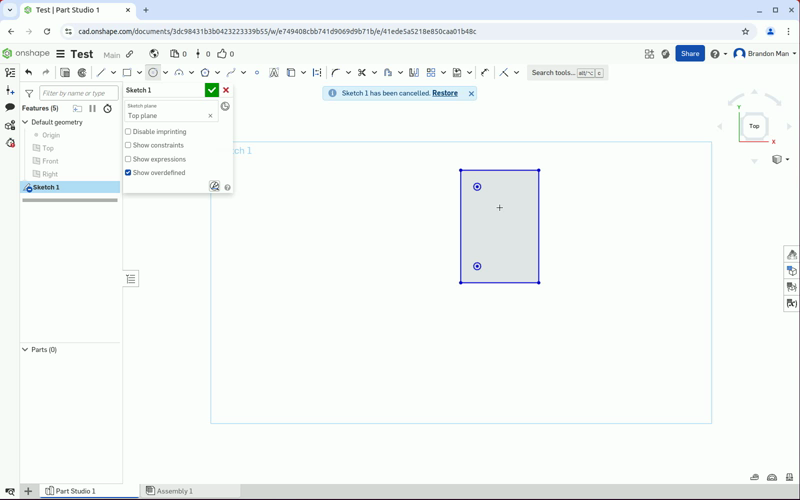
key_up(shift)
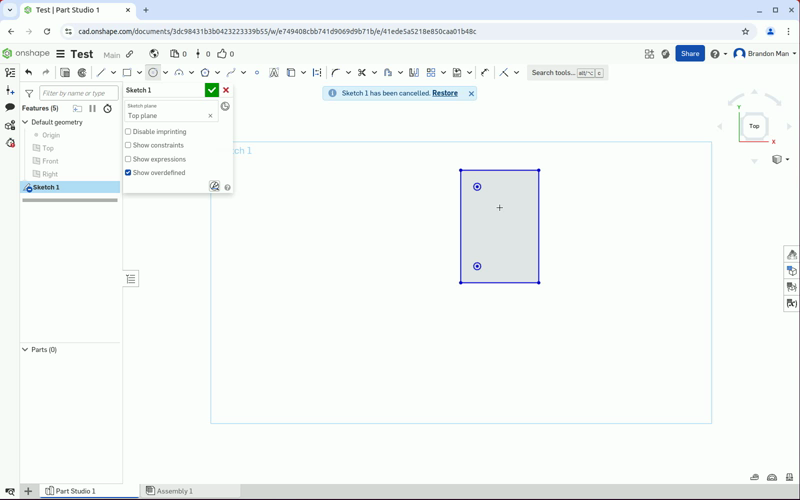
mouse_move(509, 207)
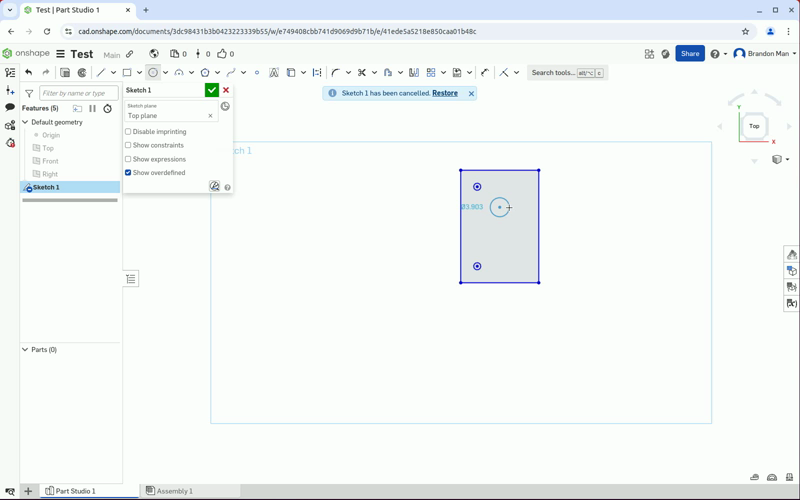
click(509, 207)
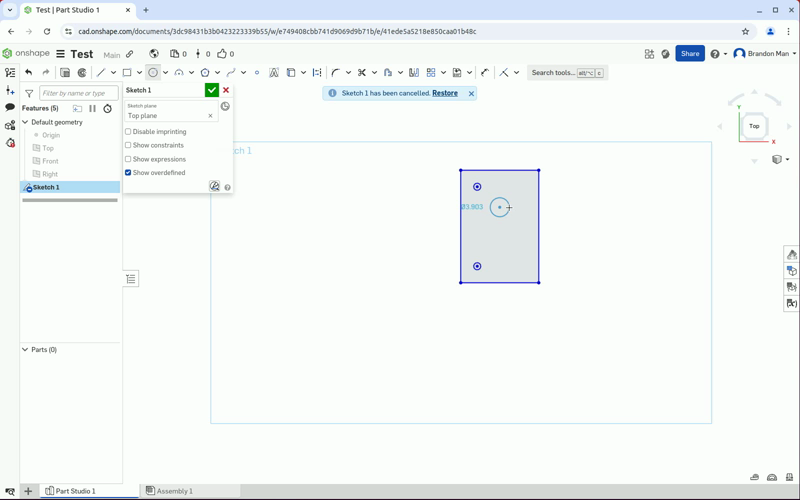
key(esc)
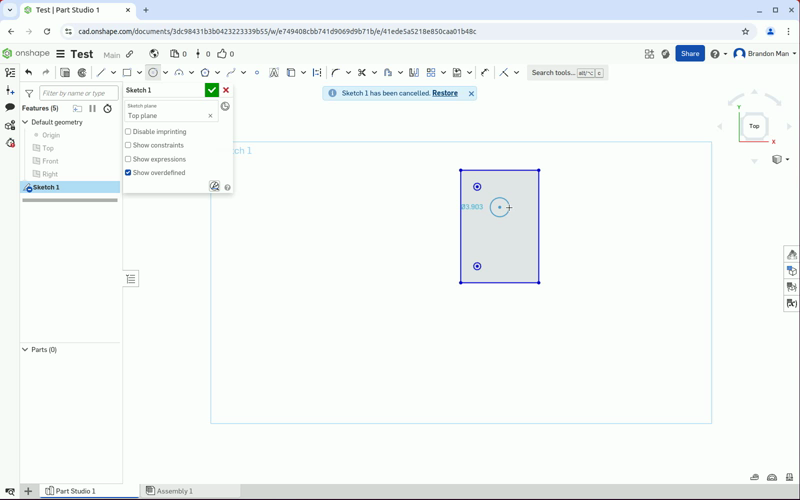
key(c)
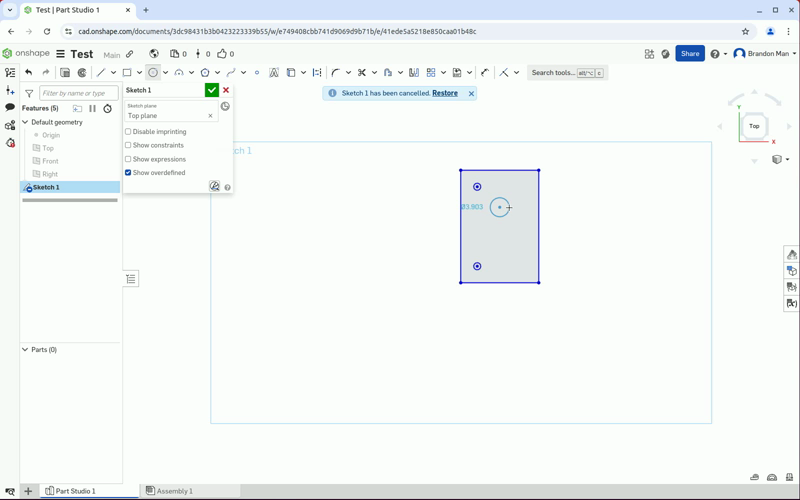
key_down(shift)
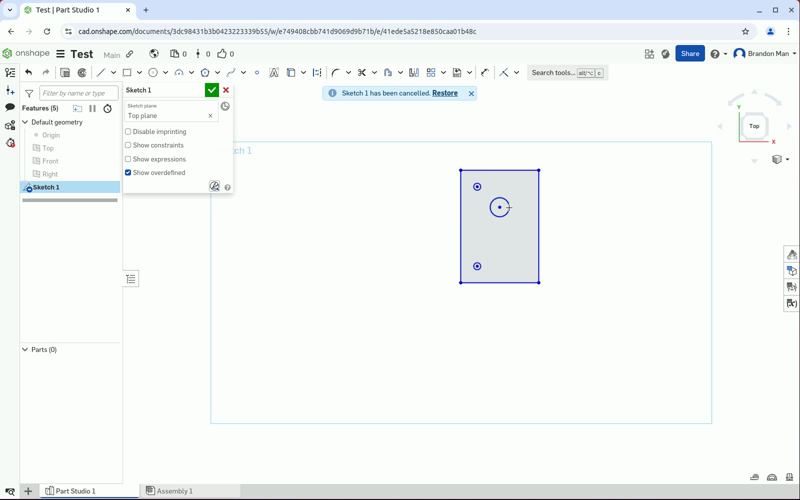
mouse_move(522, 266)
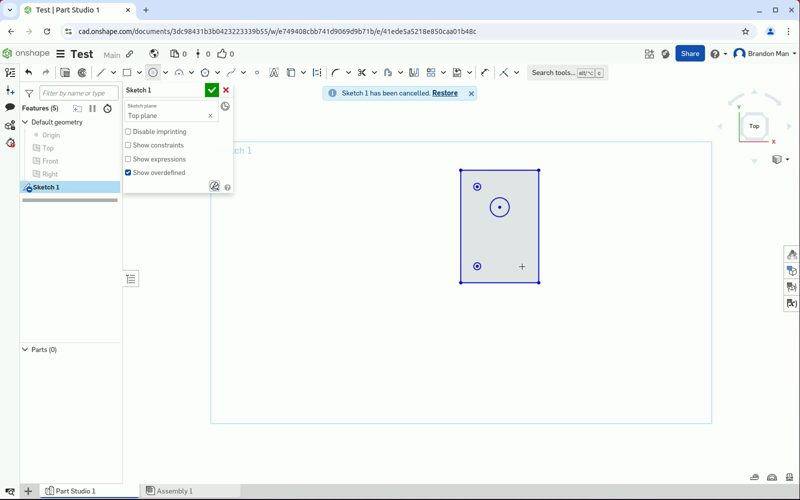
click(522, 266)
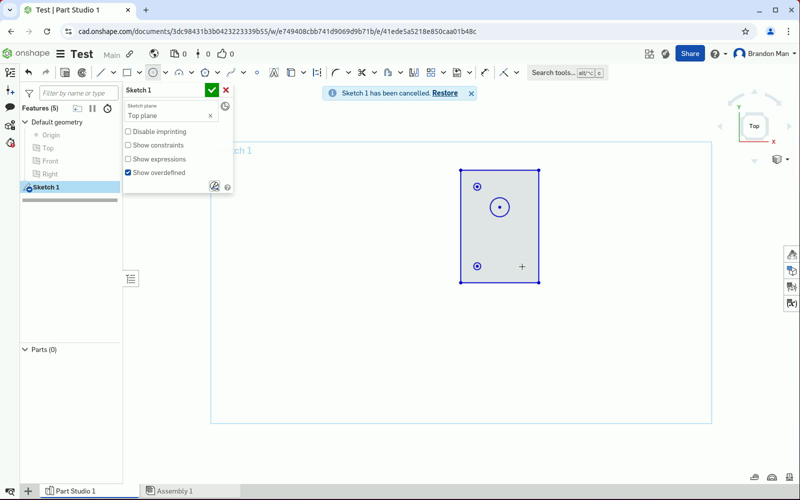
key_up(shift)
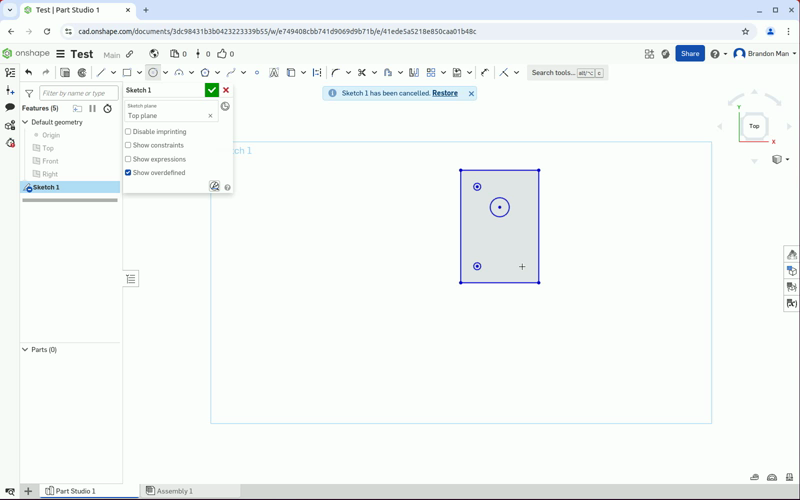
mouse_move(525, 266)
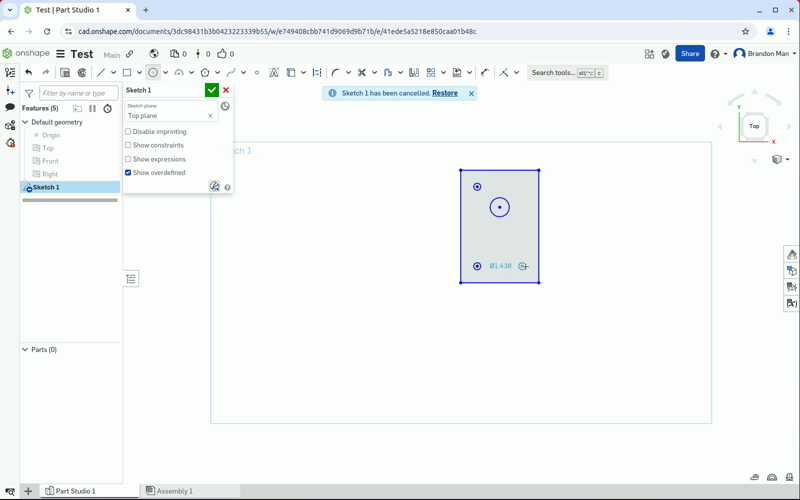
click(525, 266)
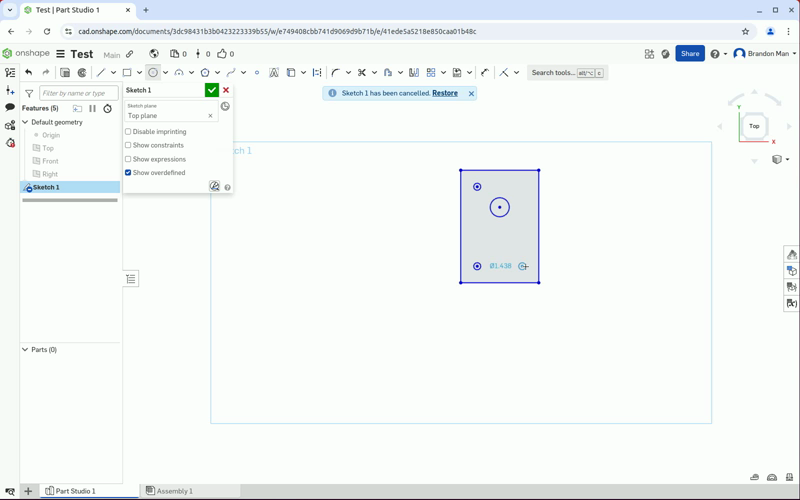
key(esc)
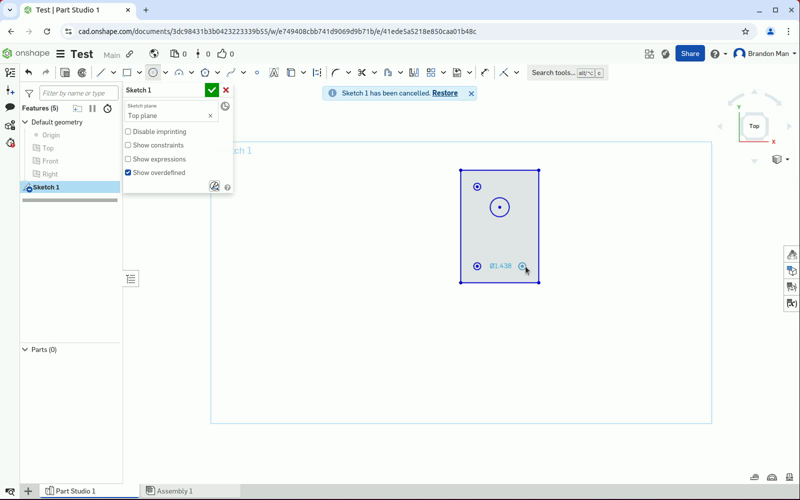
key(c)
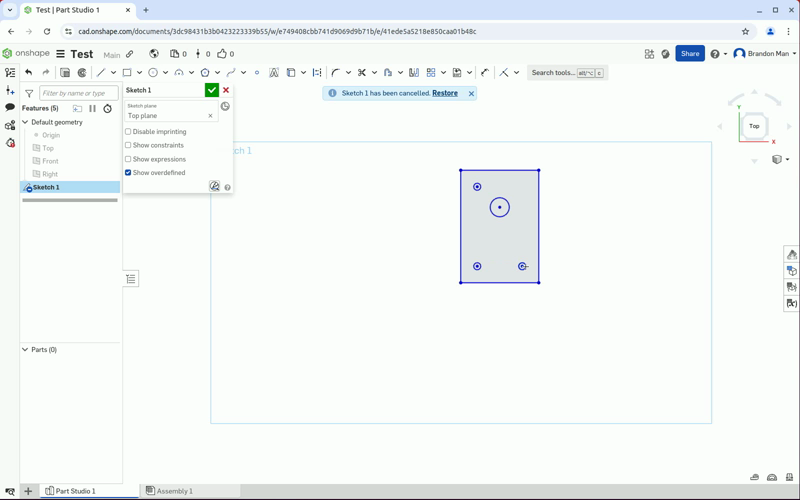
key_down(shift)
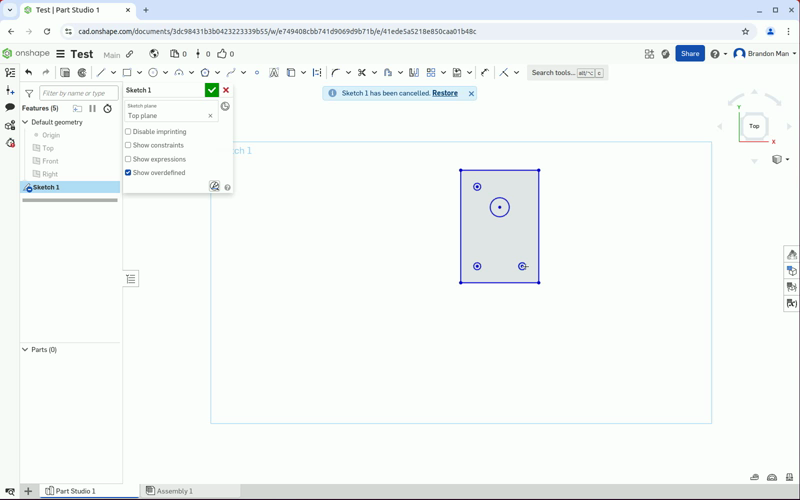
mouse_move(522, 186)
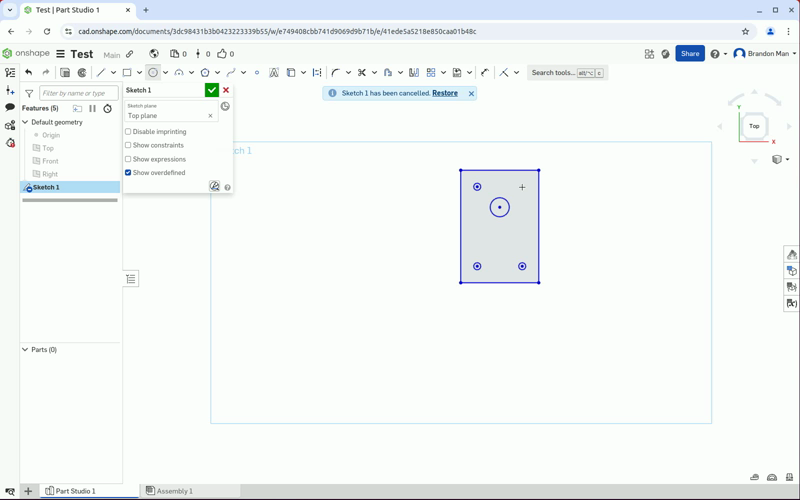
click(522, 186)
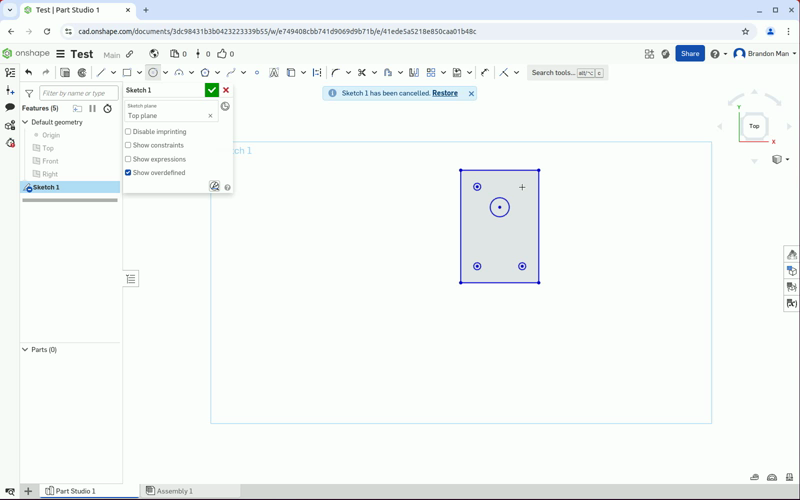
key_up(shift)
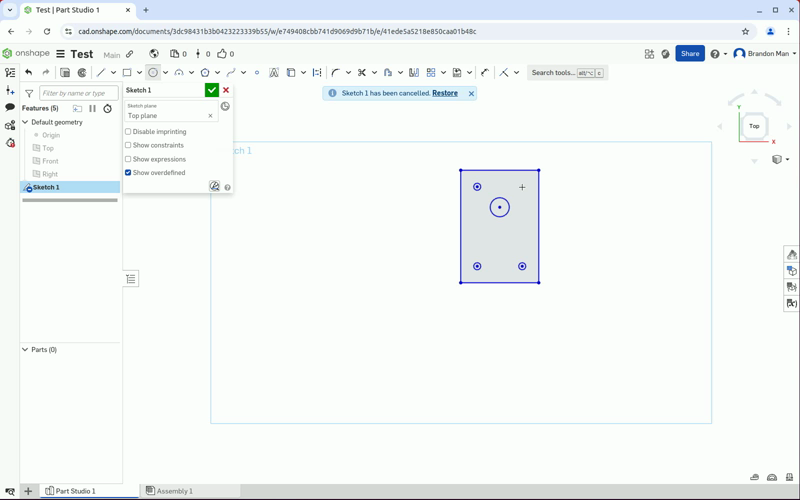
mouse_move(525, 186)
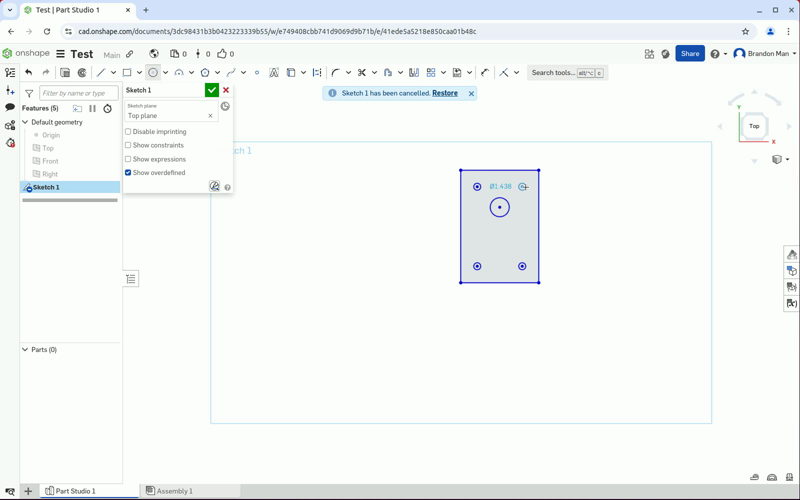
click(525, 186)
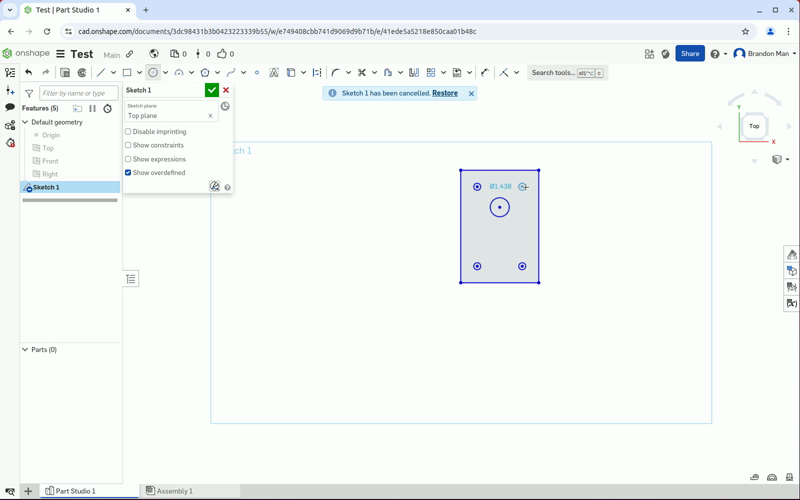
key(esc)
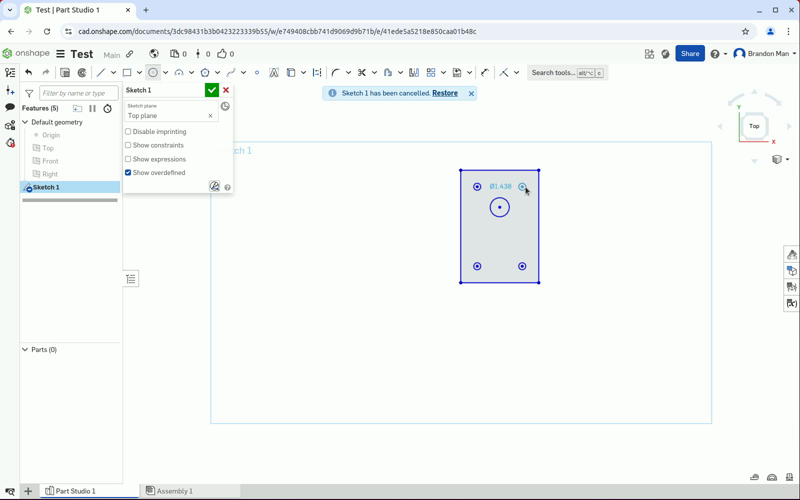
mouse_move(468, 247)
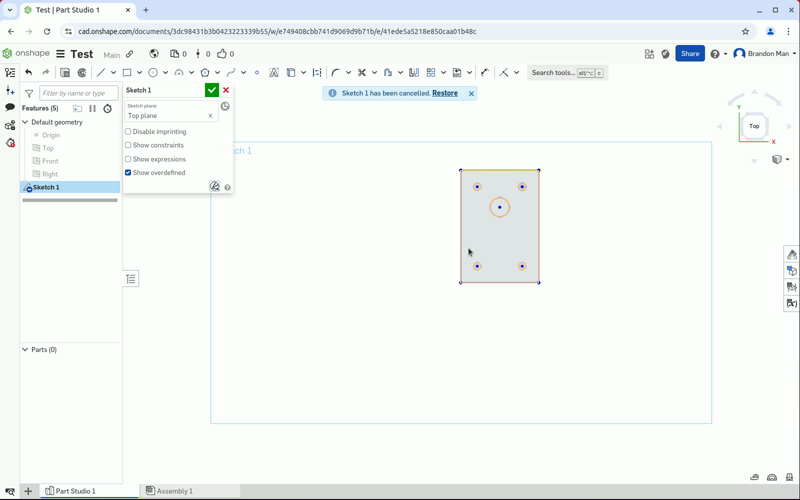
click(468, 247)
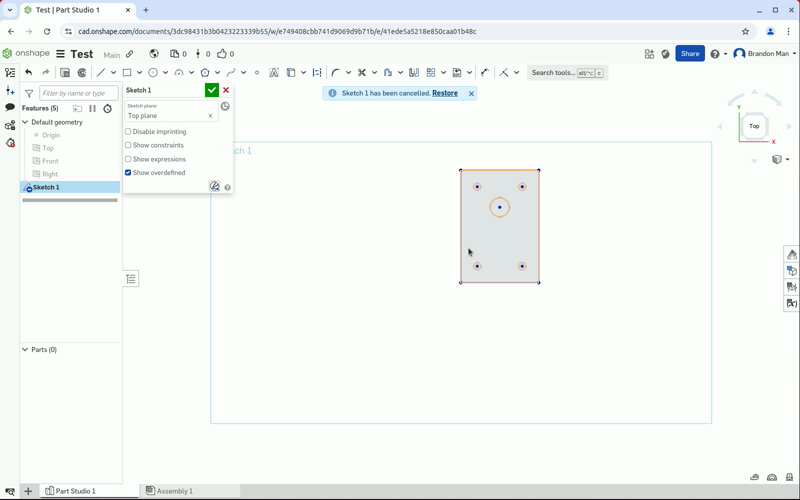
mouse_move(73, 352)
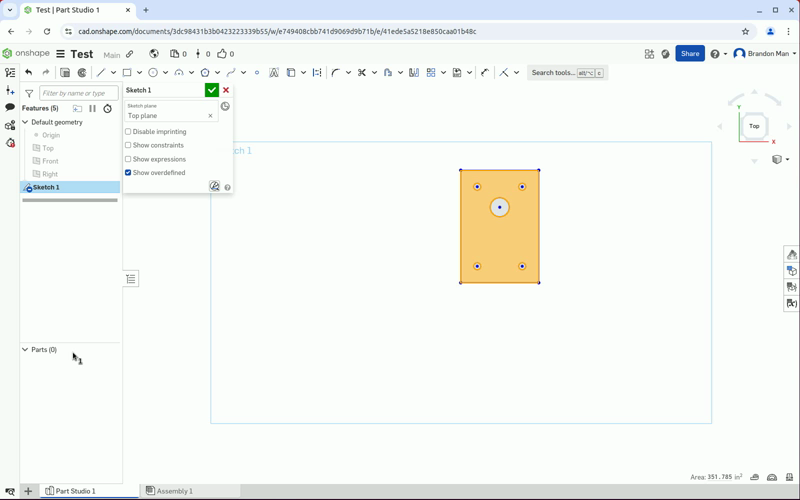
key(shift+y)
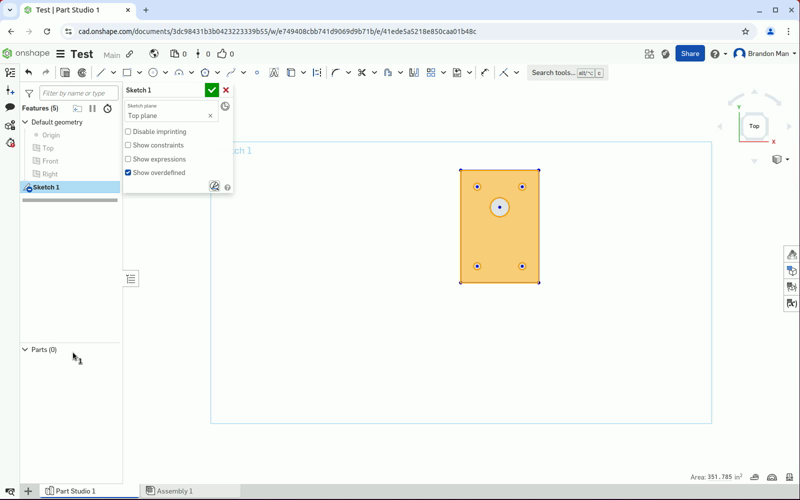
key(shift+e)
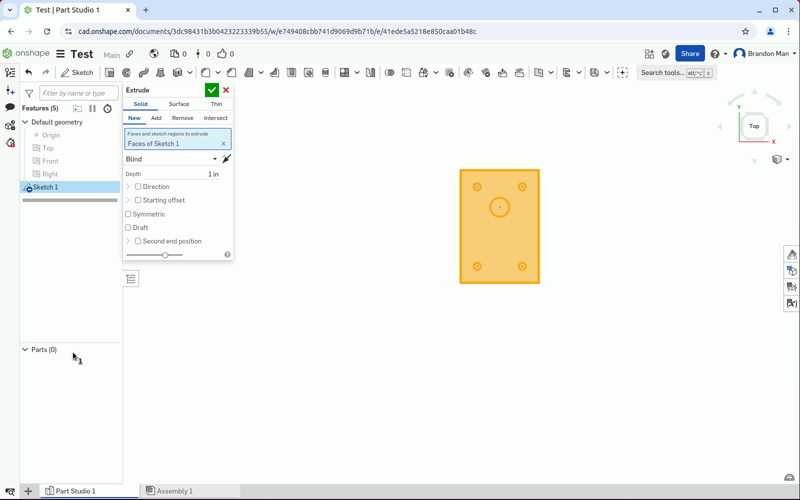
mouse_move(143, 106)
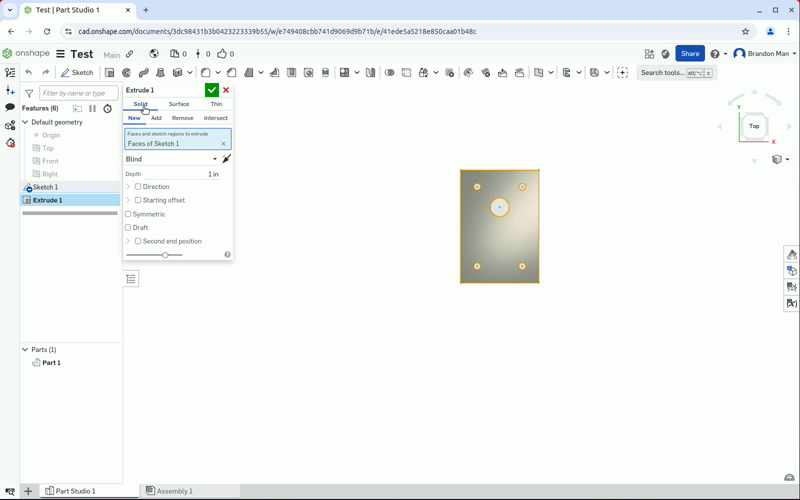
click(143, 106)
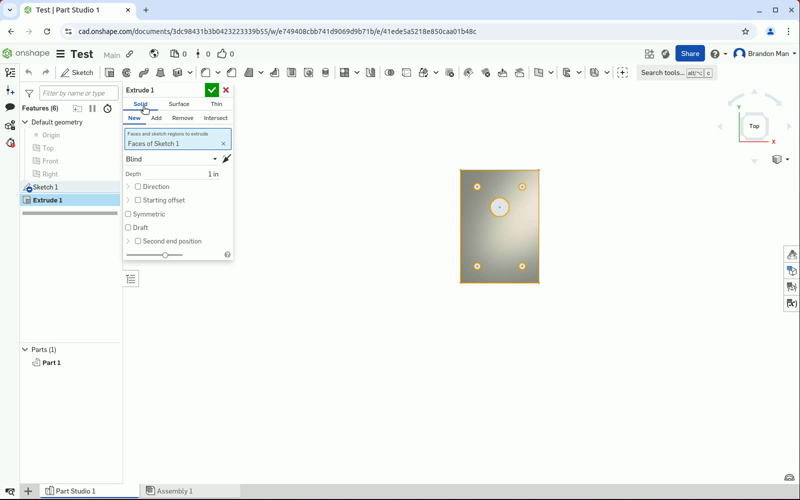
mouse_move(137, 120)
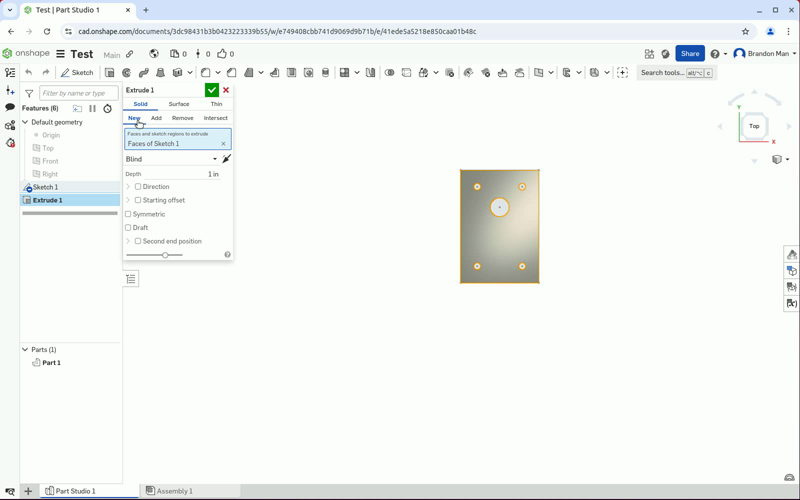
click(137, 120)
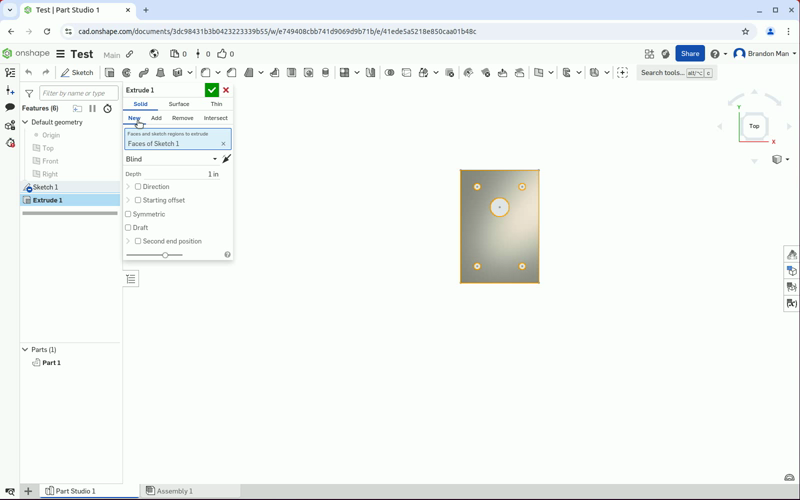
key(tab, 4)
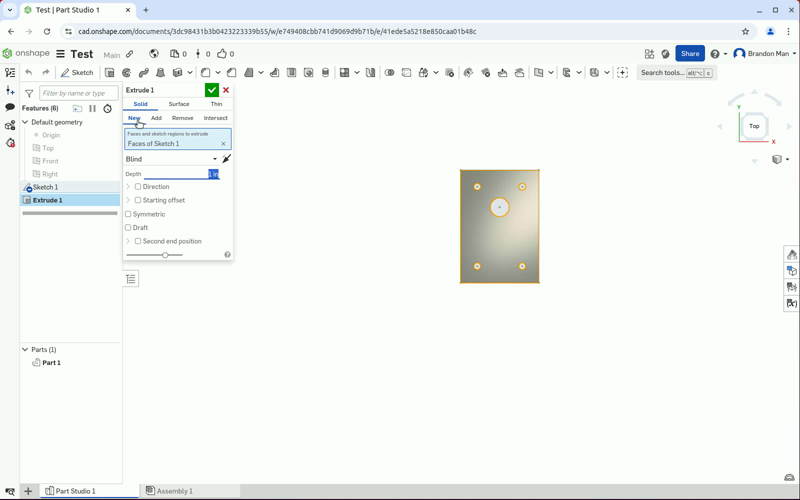
text(12.517)
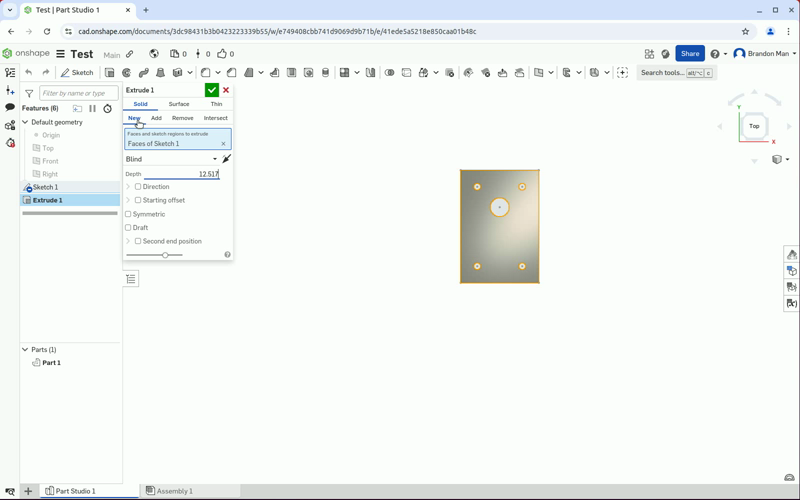
key(enter)
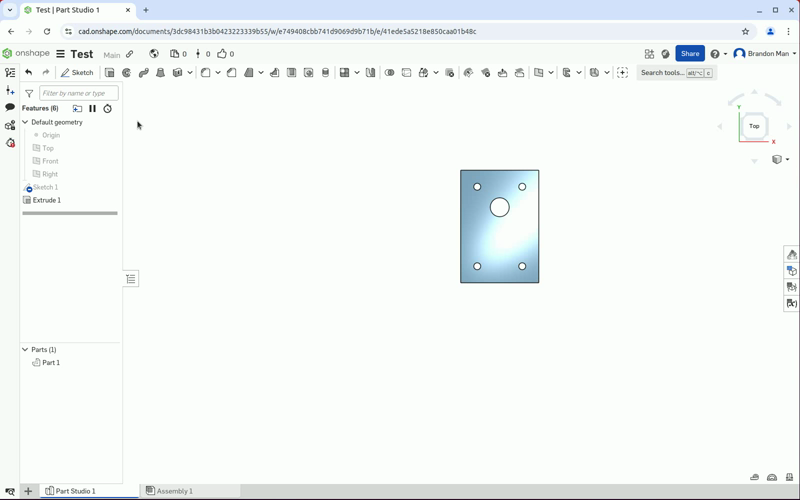
key(shift+h)
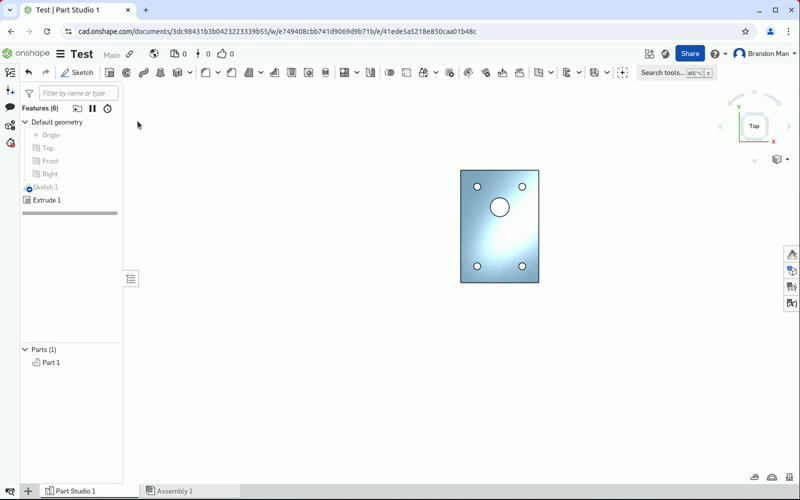
key(shift+h)
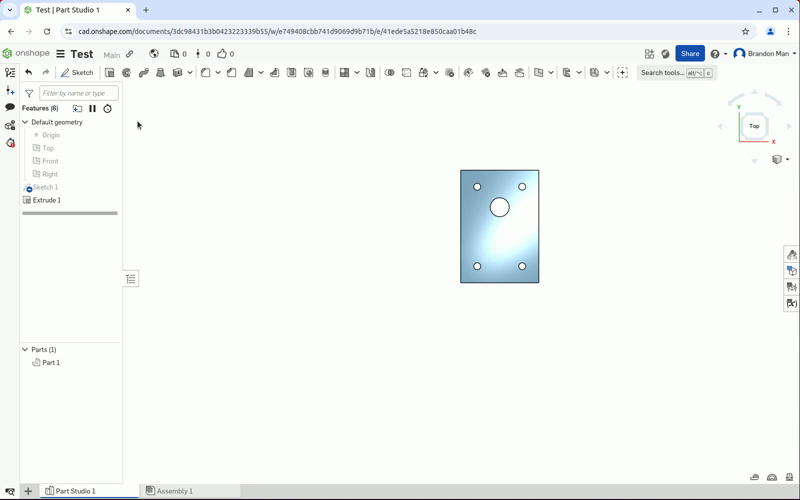
mouse_move(73, 189)
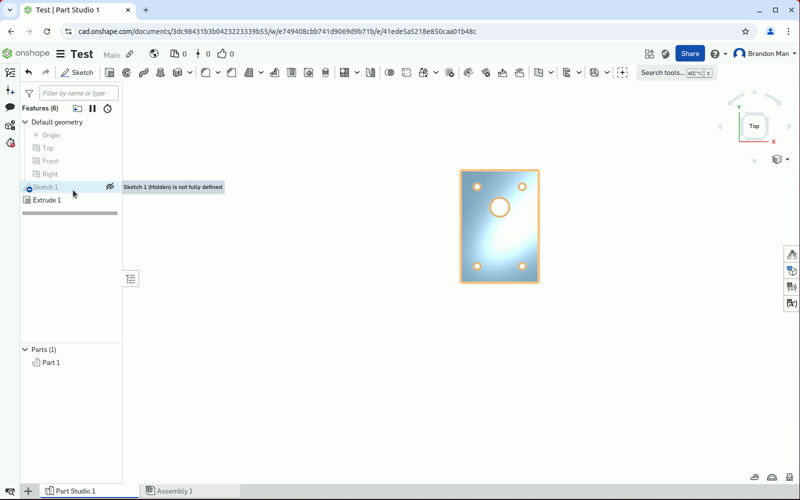
click(73, 189)
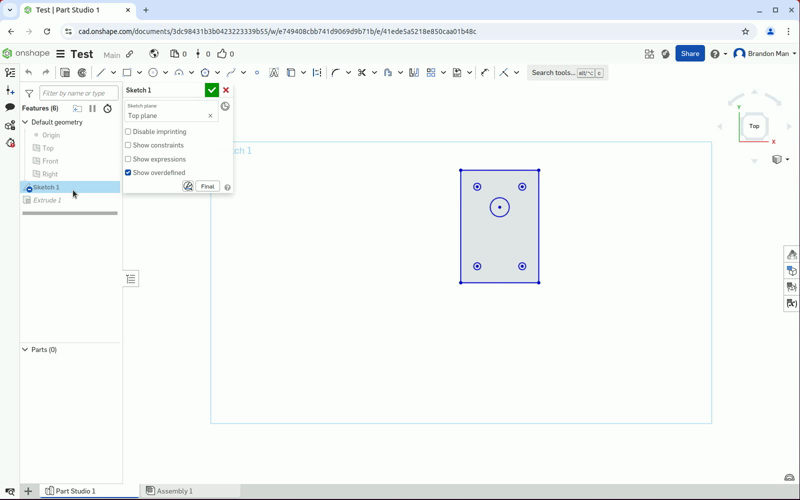
mouse_move(229, 92)
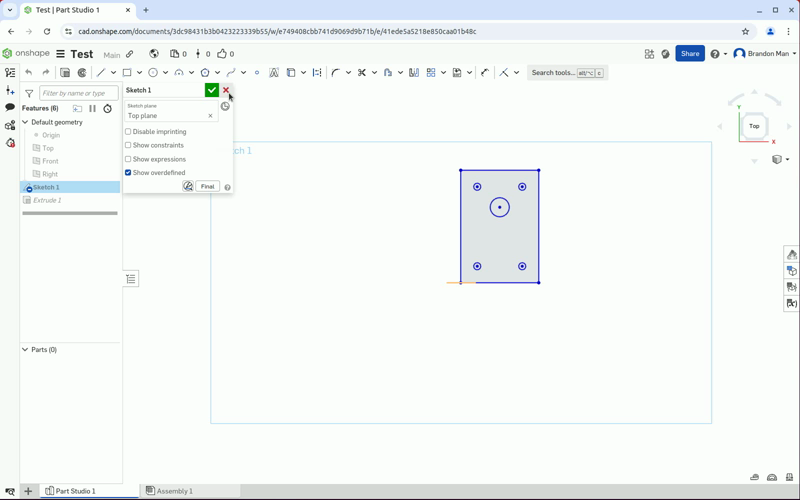
click(229, 92)
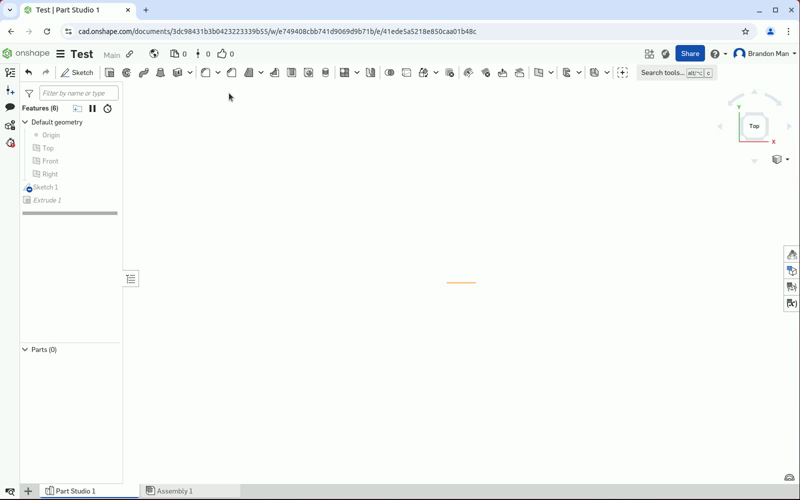
mouse_move(73, 352)
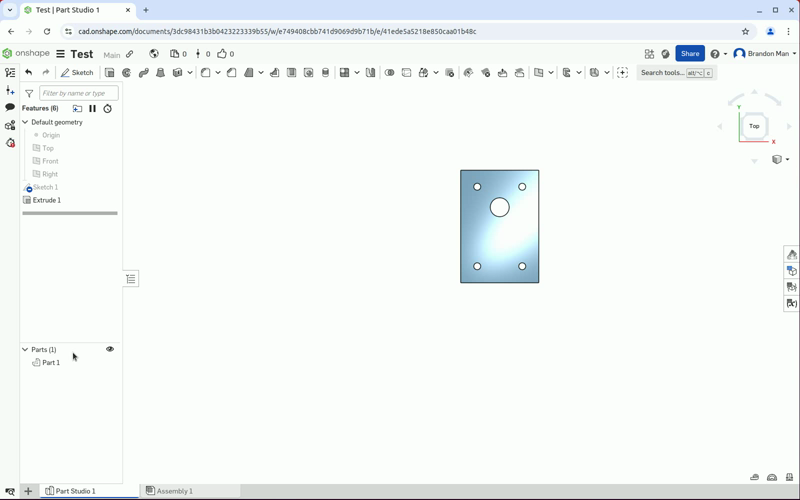
key(y)
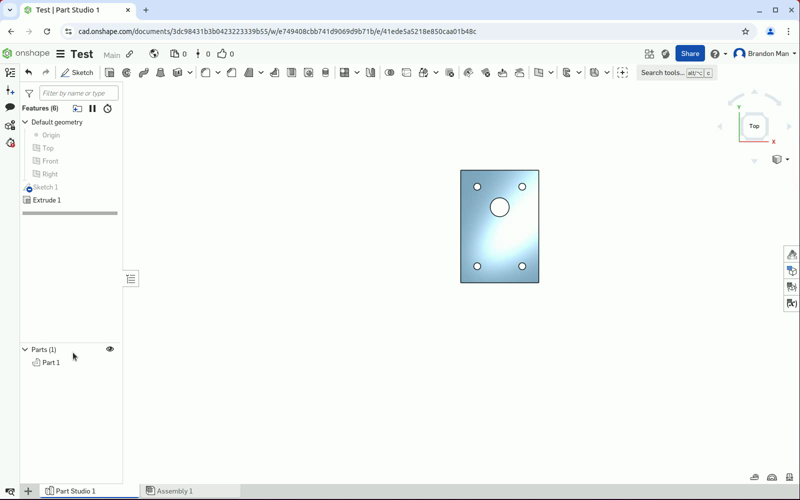
key(shift+p)
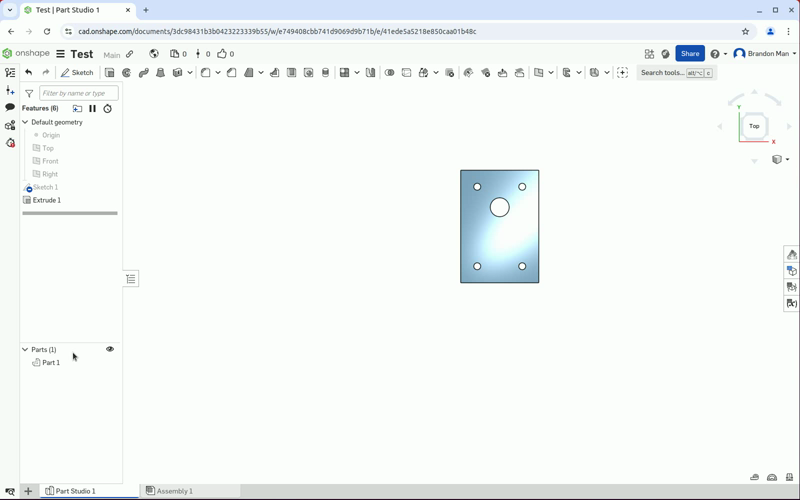
key(space)
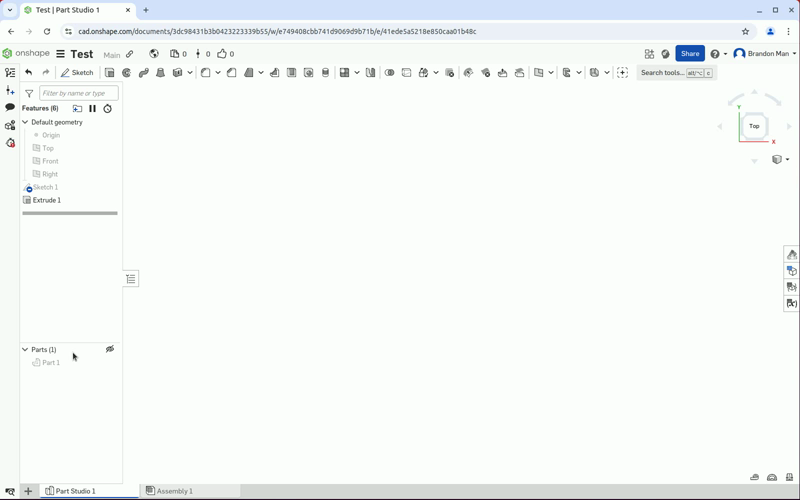
key_down(shift)
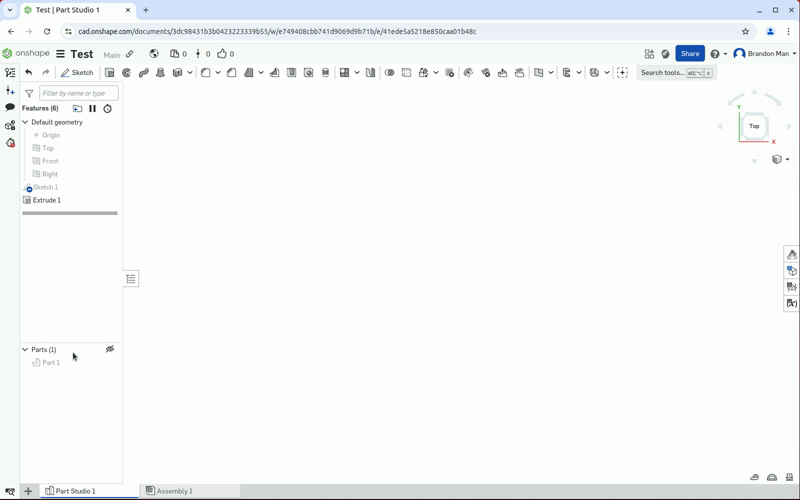
key(up)
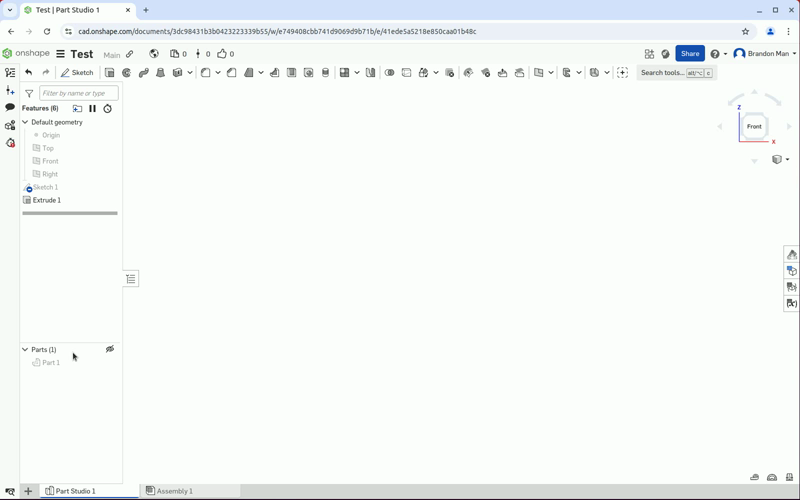
key_up(shift)
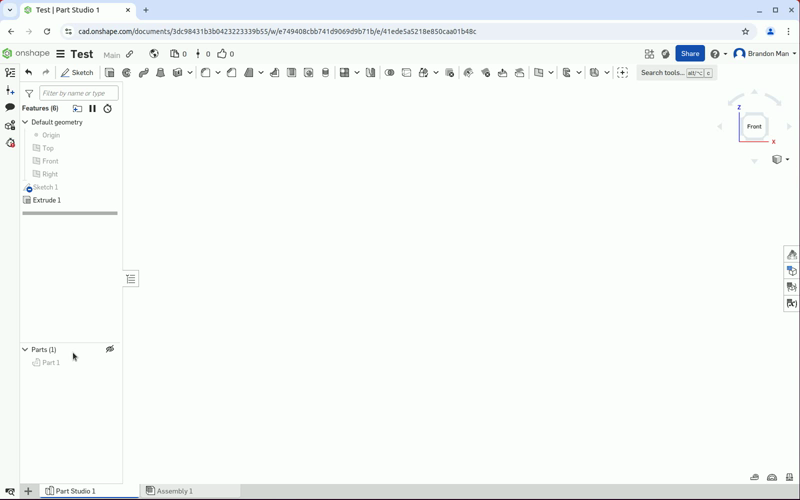
mouse_move(73, 352)
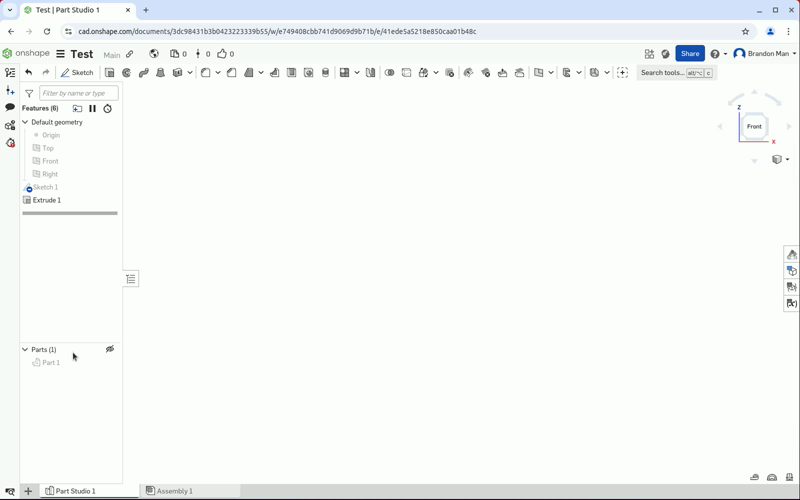
key(shift+y)
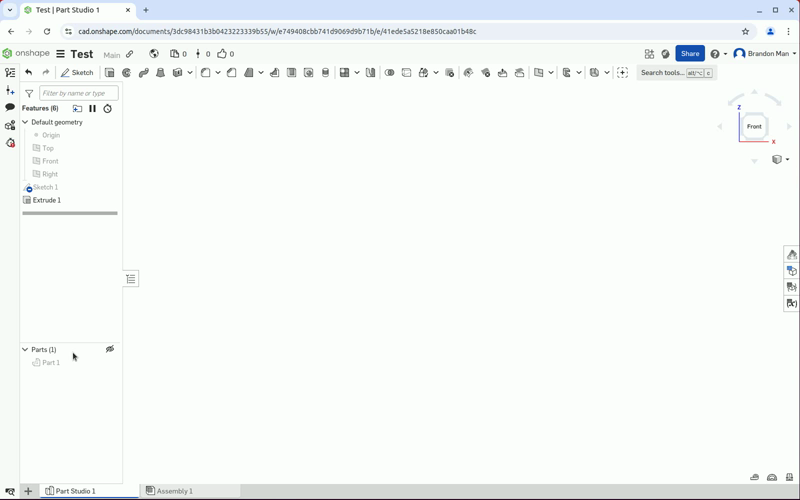
key(shift+s)
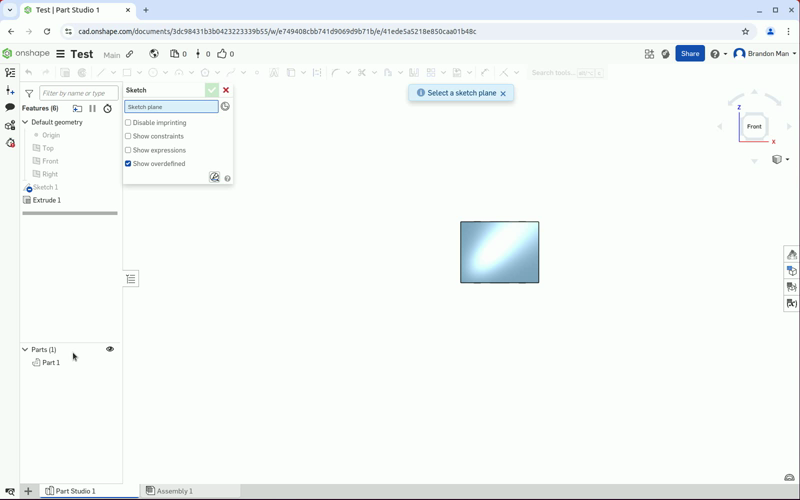
mouse_move(73, 163)
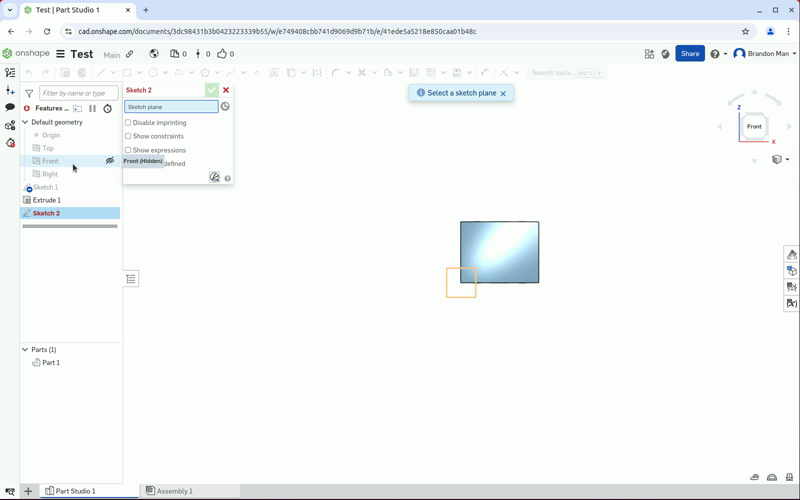
click(73, 163)
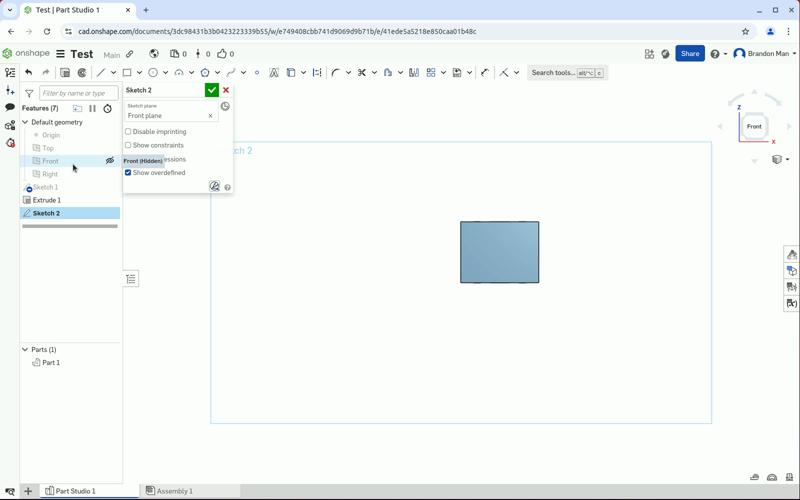
mouse_move(73, 352)
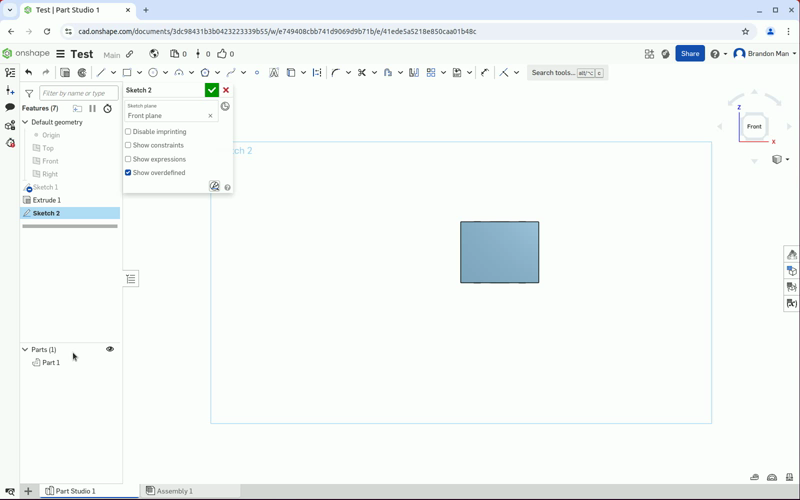
key(y)
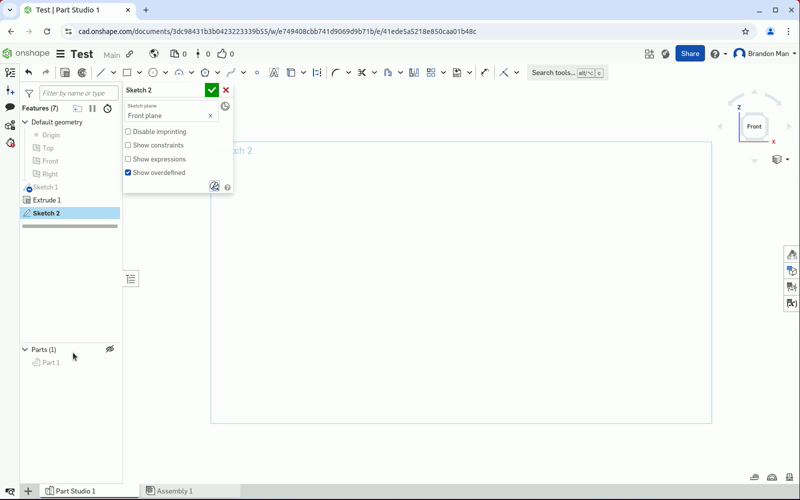
key(a)
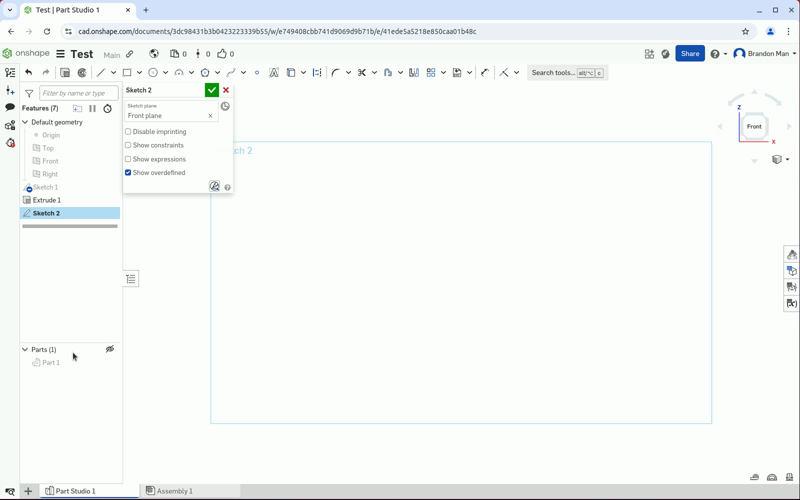
key_down(shift)
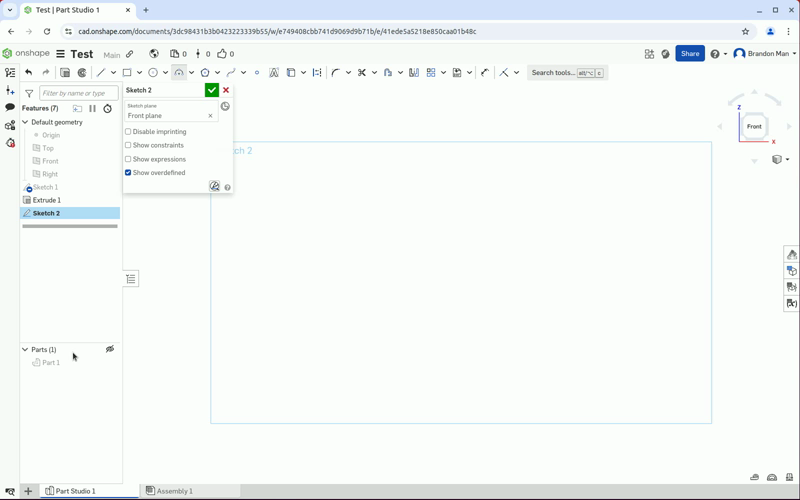
mouse_move(489, 282)
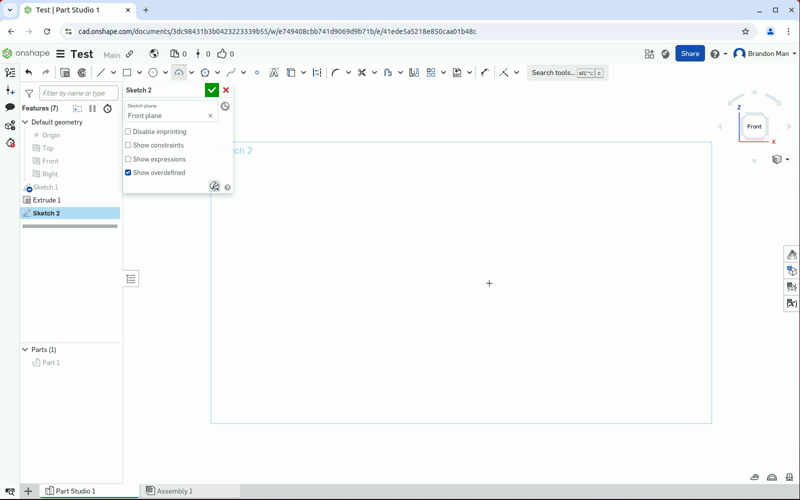
click(489, 282)
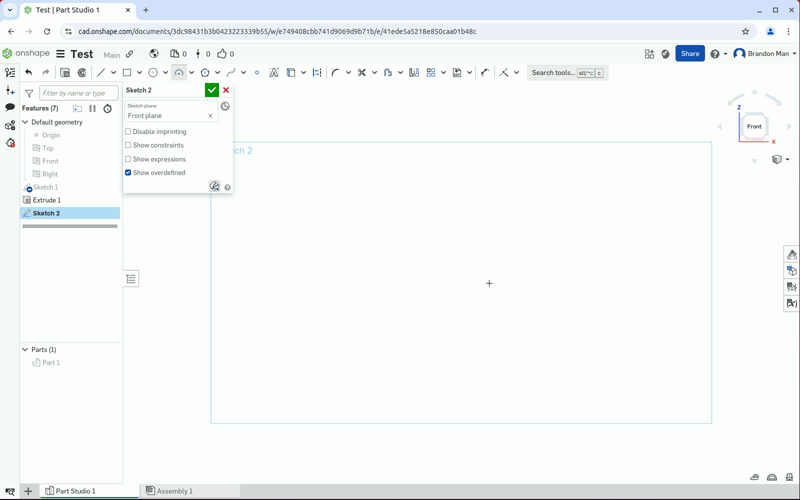
key_up(shift)
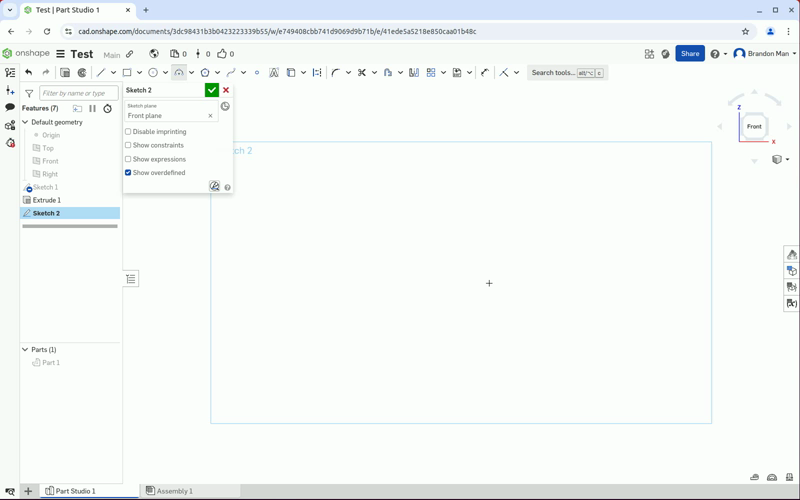
key_down(shift)
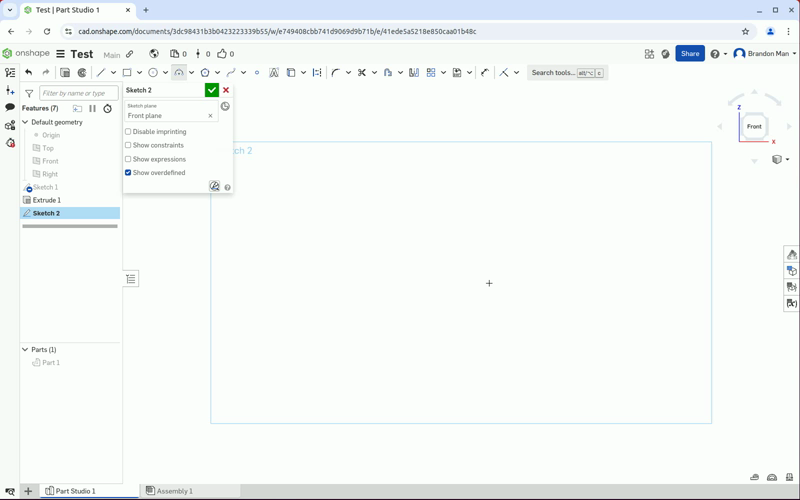
mouse_move(522, 282)
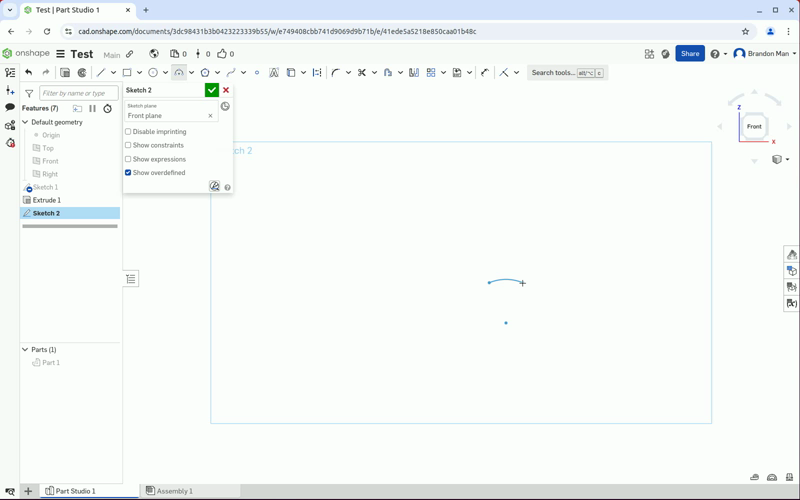
click(522, 282)
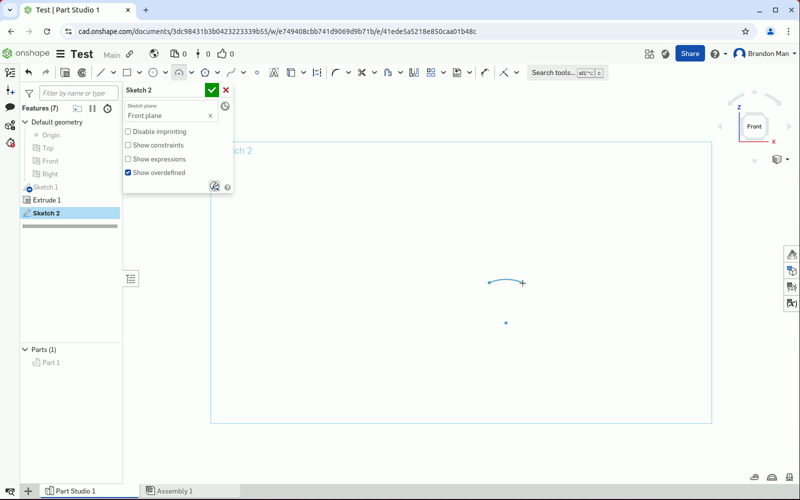
mouse_move(505, 288)
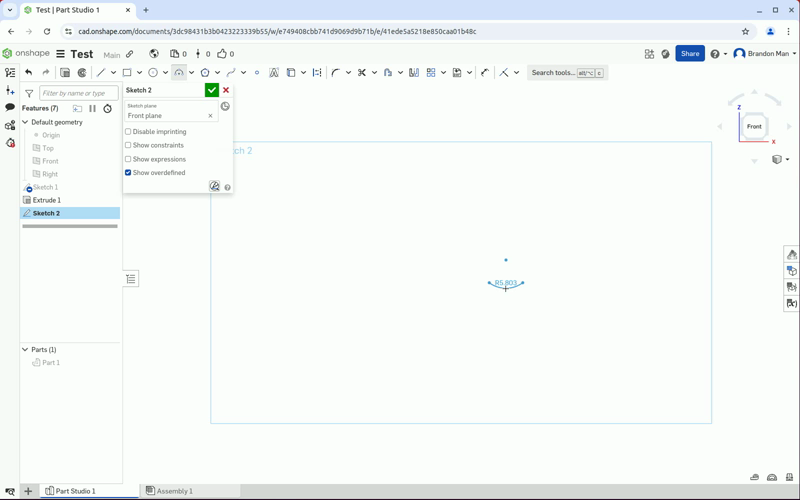
click(505, 288)
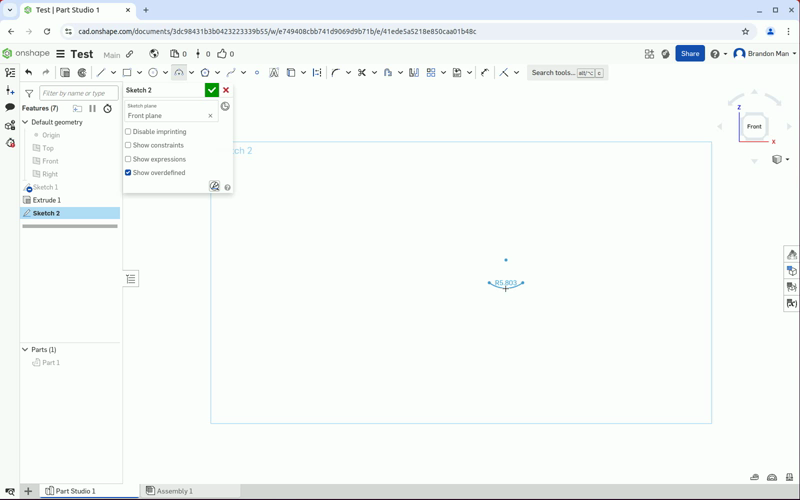
key_up(shift)
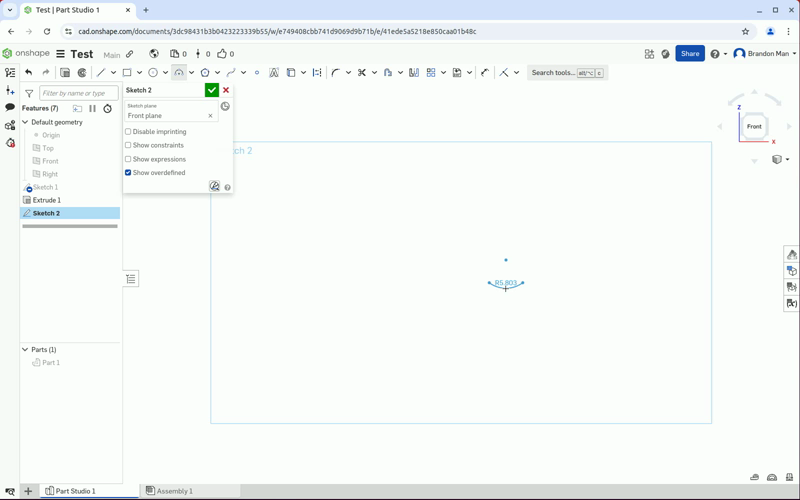
key(esc)
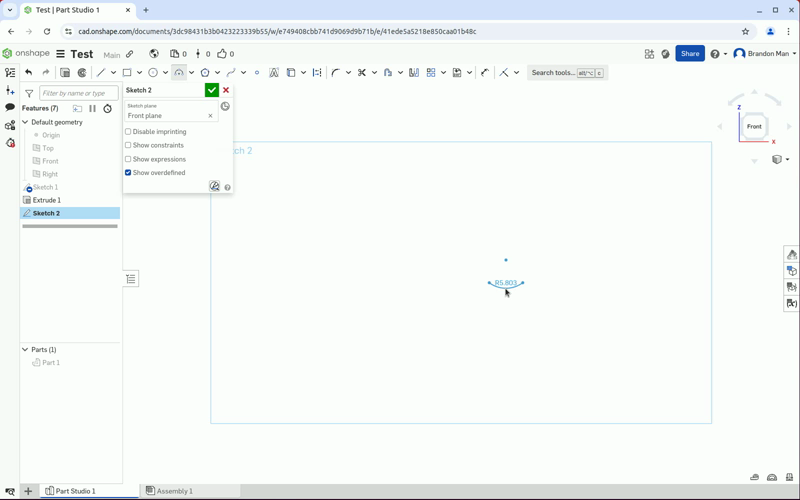
key(l)
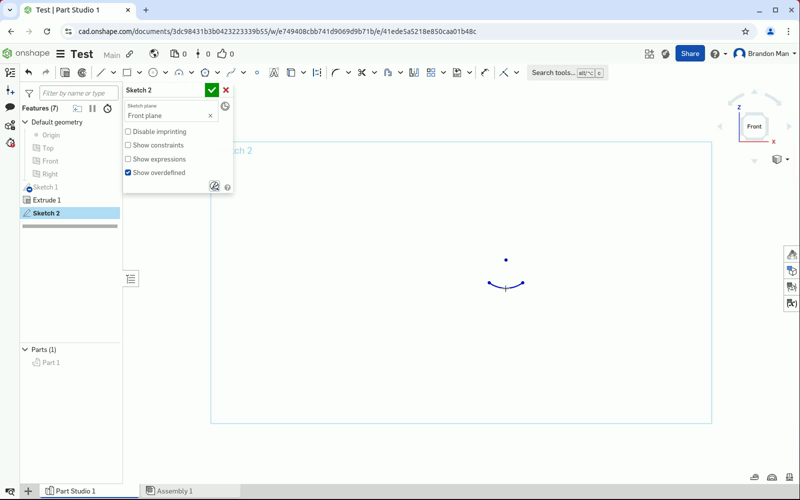
mouse_move(522, 282)
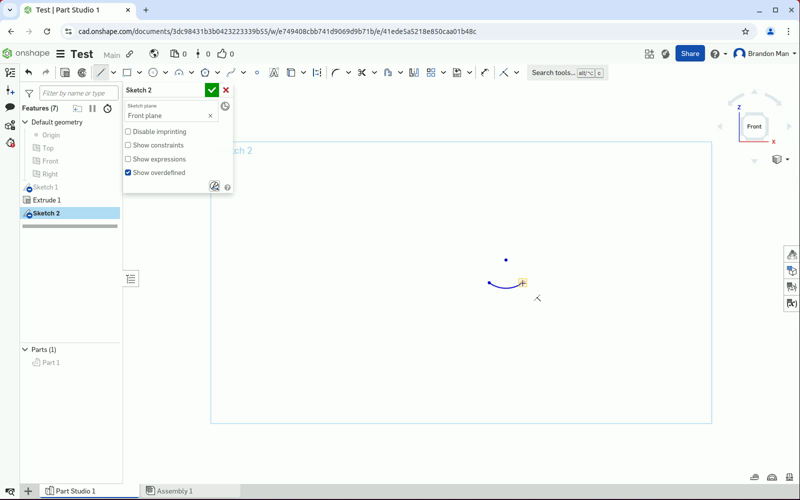
click(522, 282)
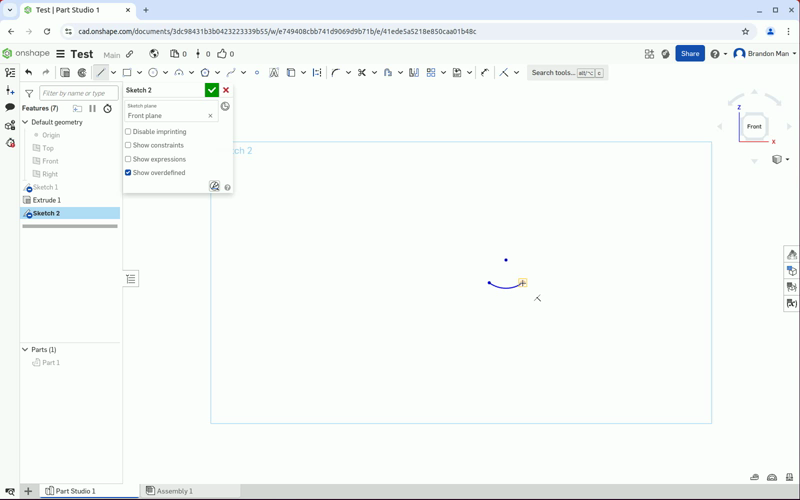
mouse_move(552, 282)
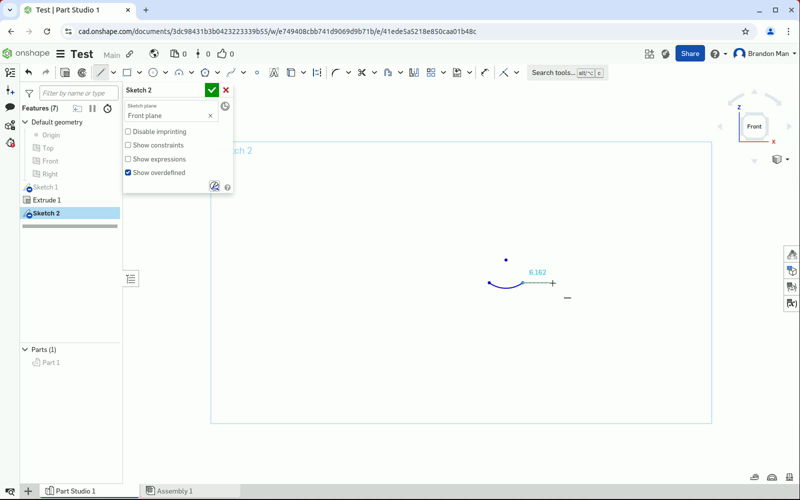
key_down(shift)
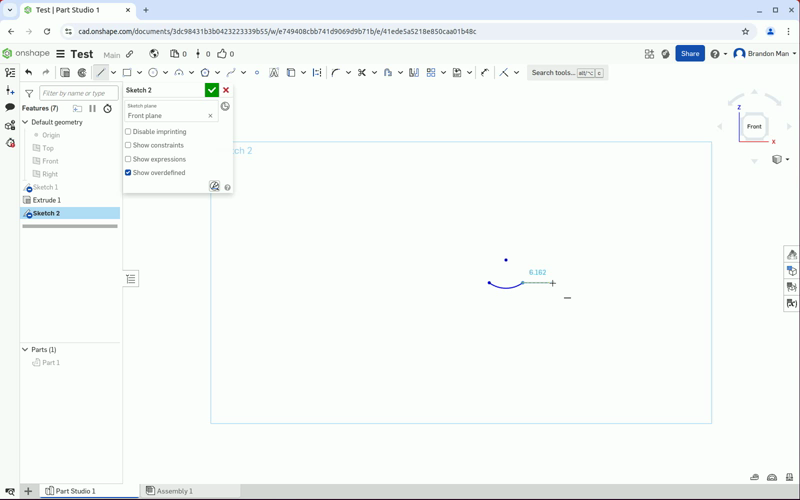
mouse_move(489, 282)
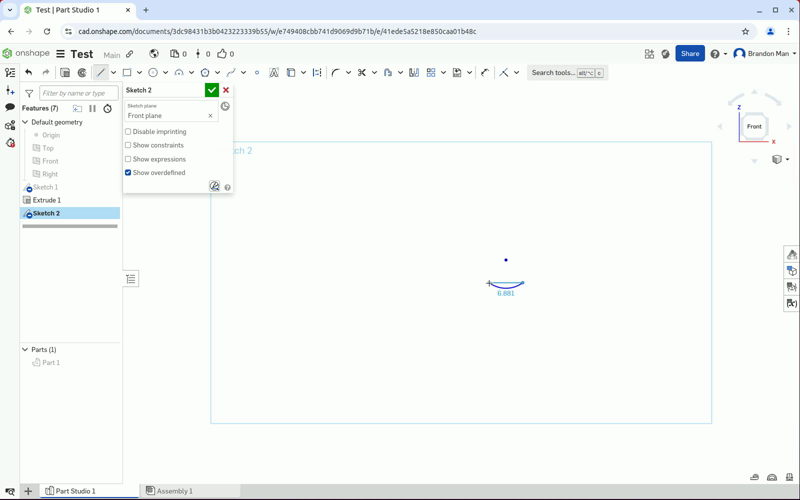
key_up(shift)
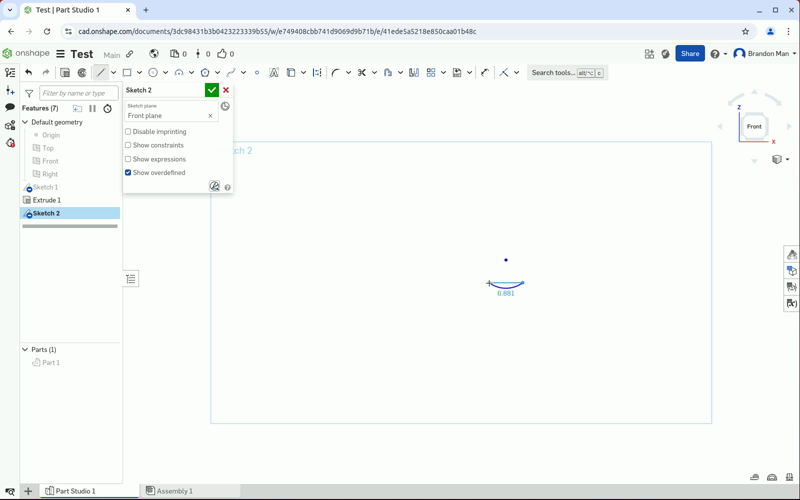
click(489, 282)
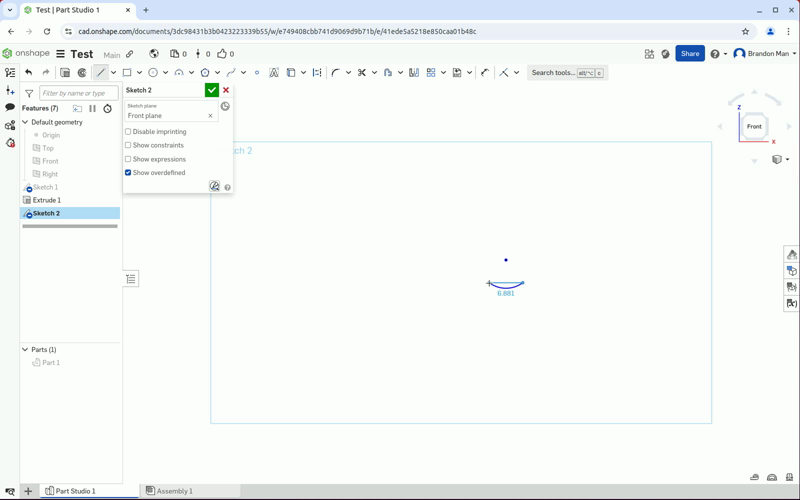
key(esc)
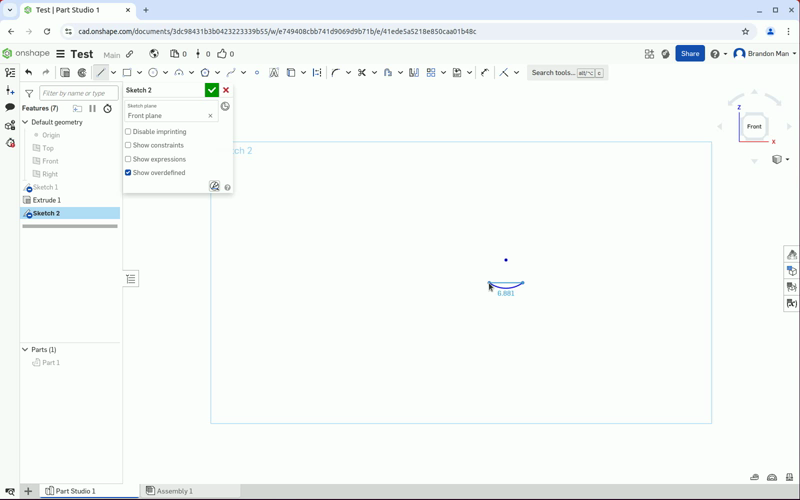
mouse_move(496, 283)
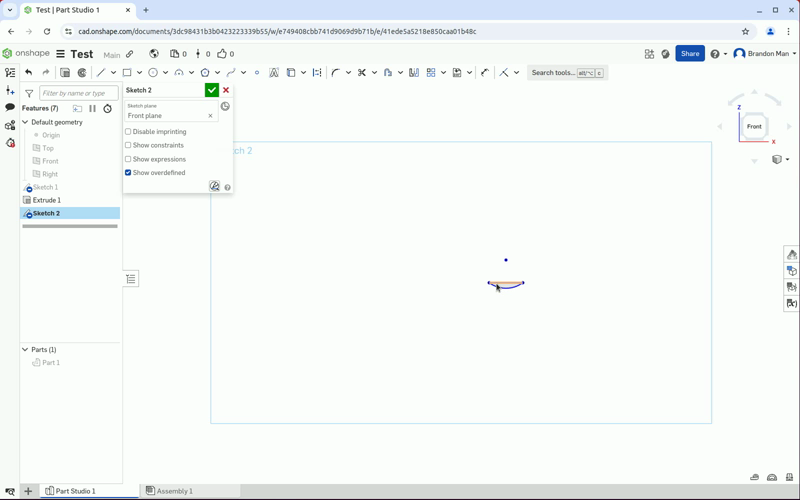
scroll(6)
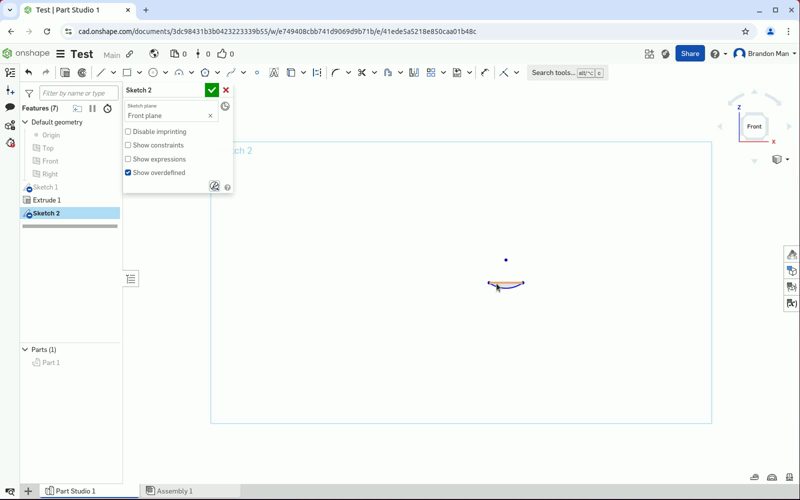
scroll(6)
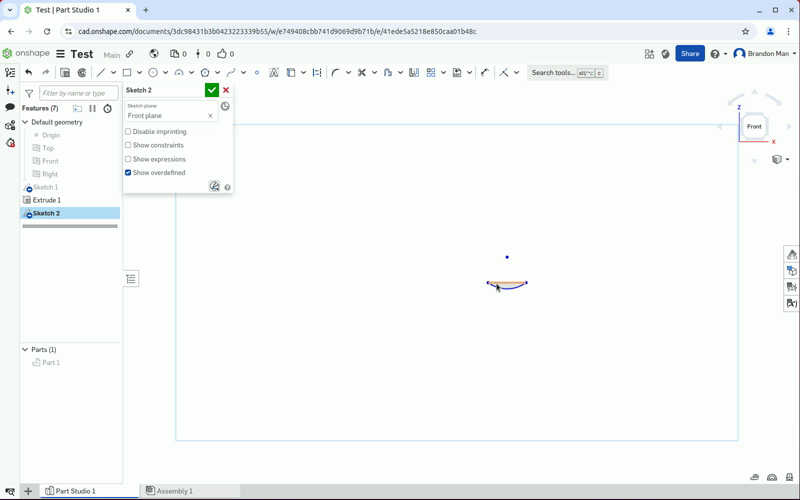
scroll(6)
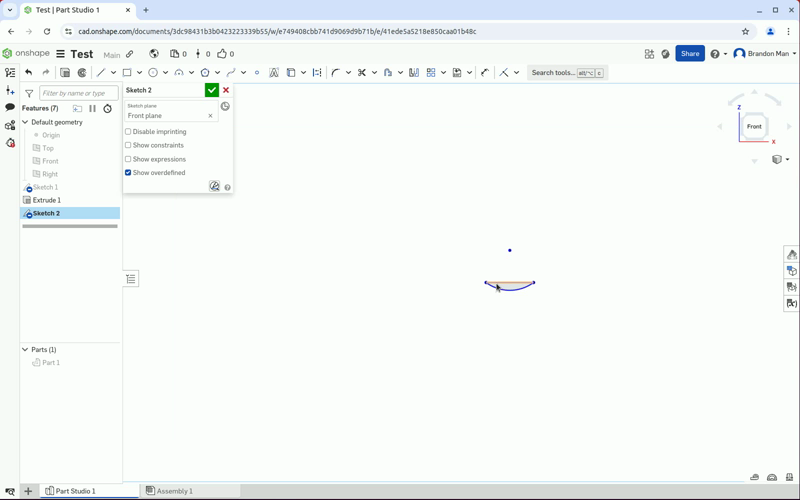
scroll(6)
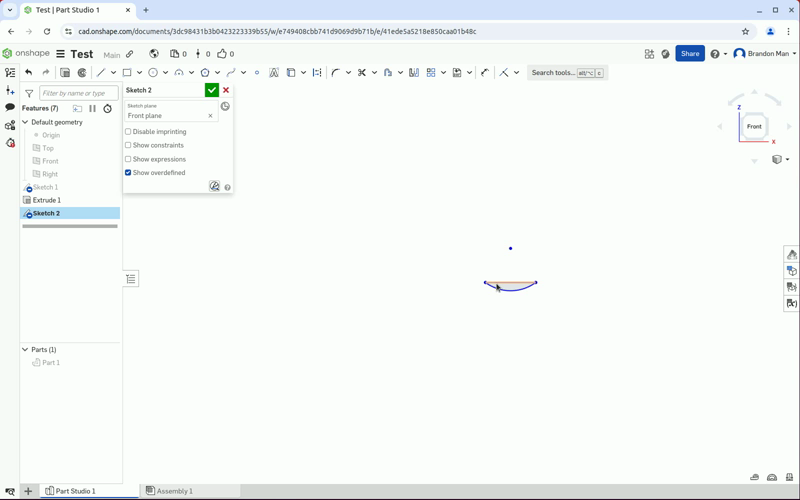
scroll(6)
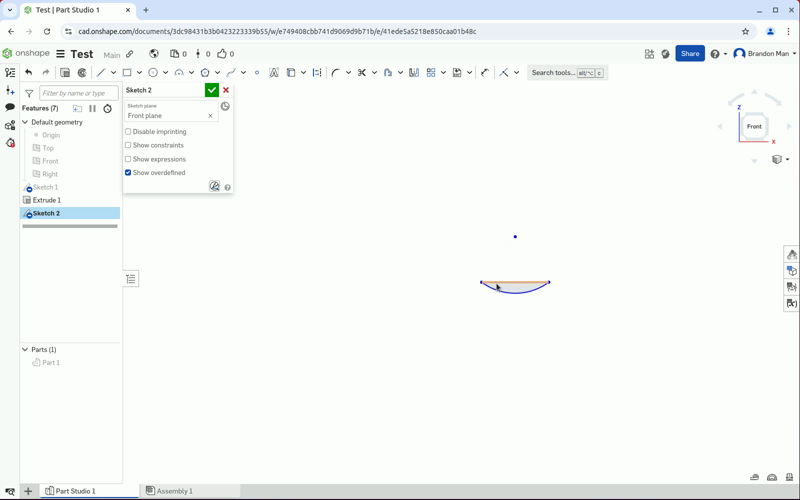
scroll(6)
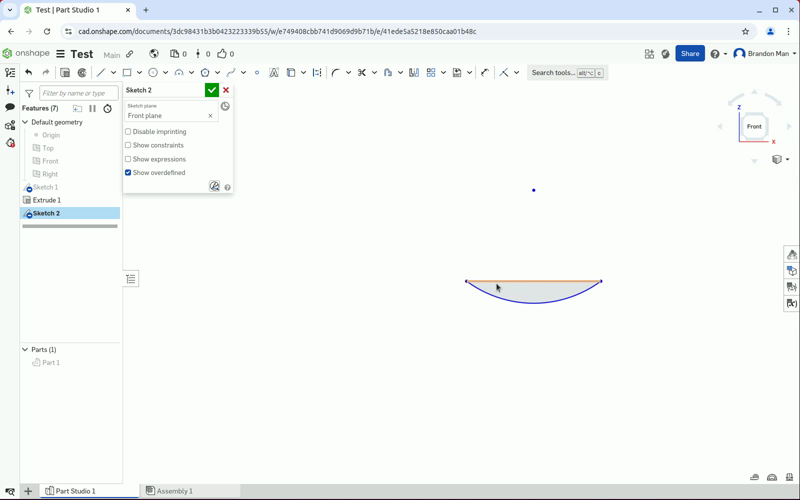
scroll(6)
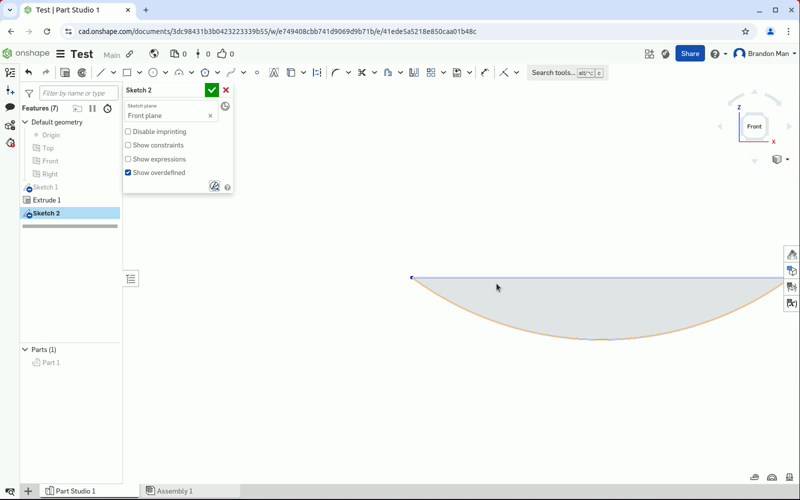
click(496, 283)
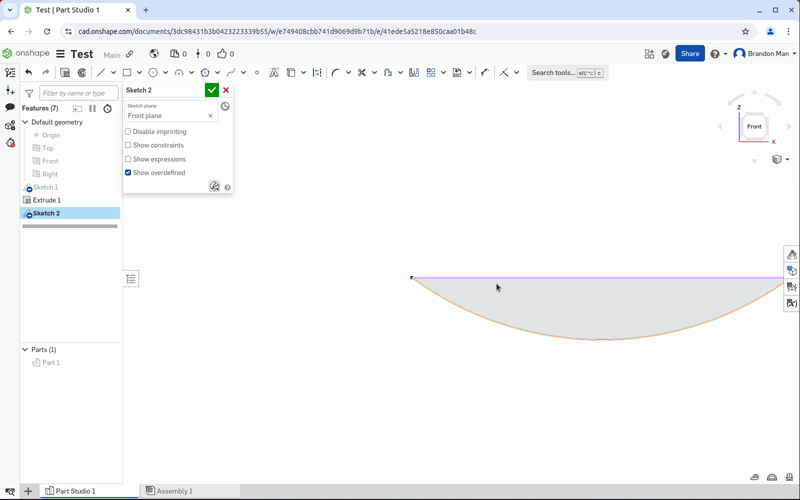
scroll(-6)
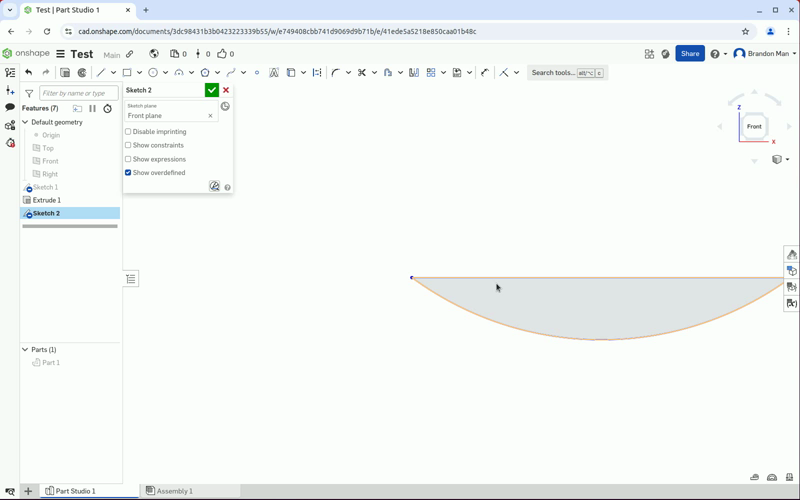
scroll(-6)
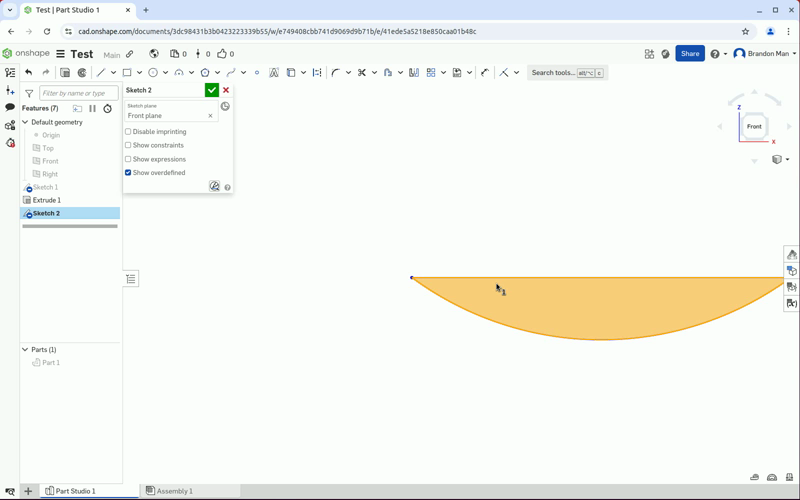
scroll(-6)
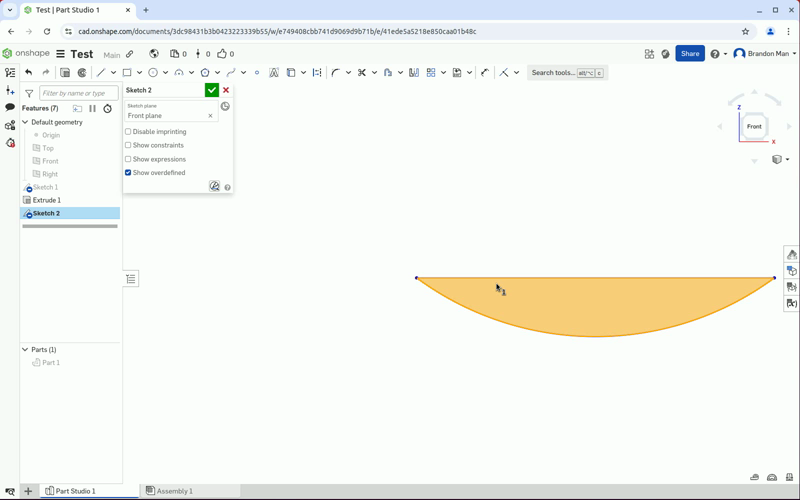
scroll(-6)
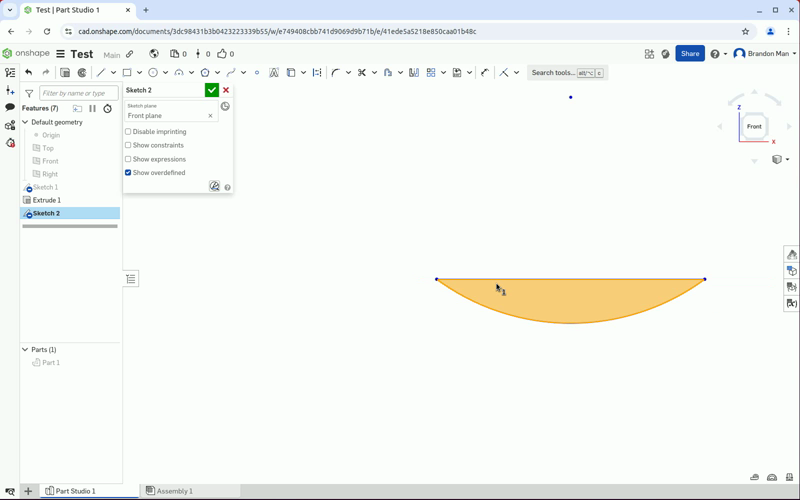
scroll(-6)
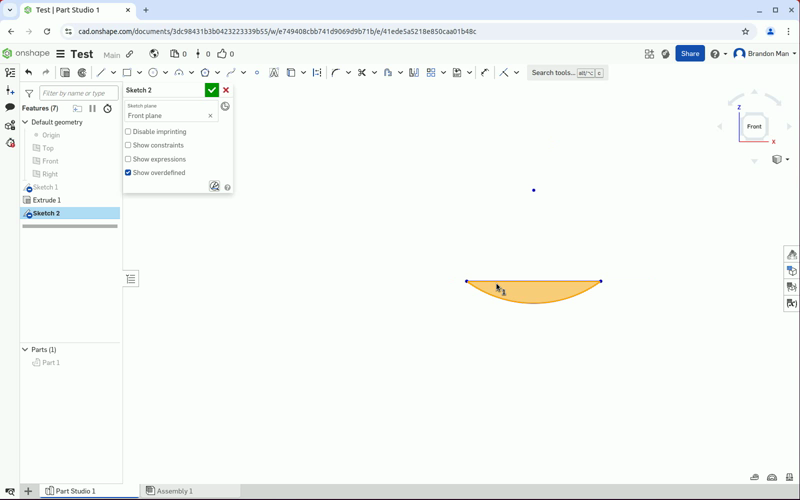
scroll(-6)
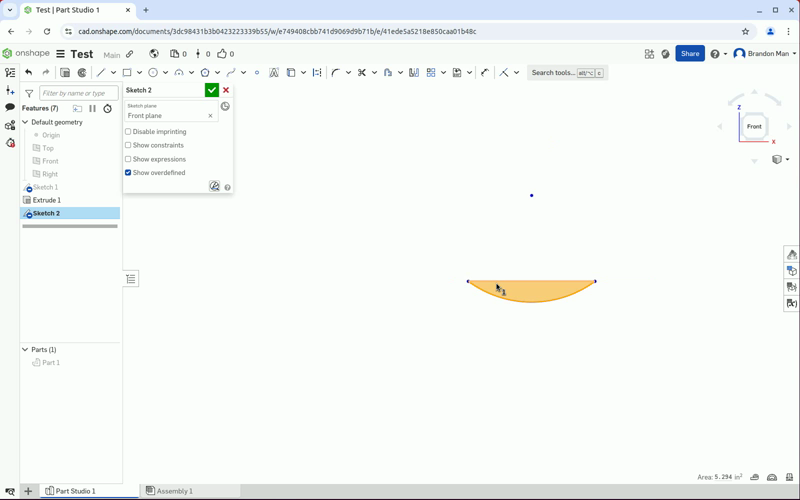
scroll(-6)
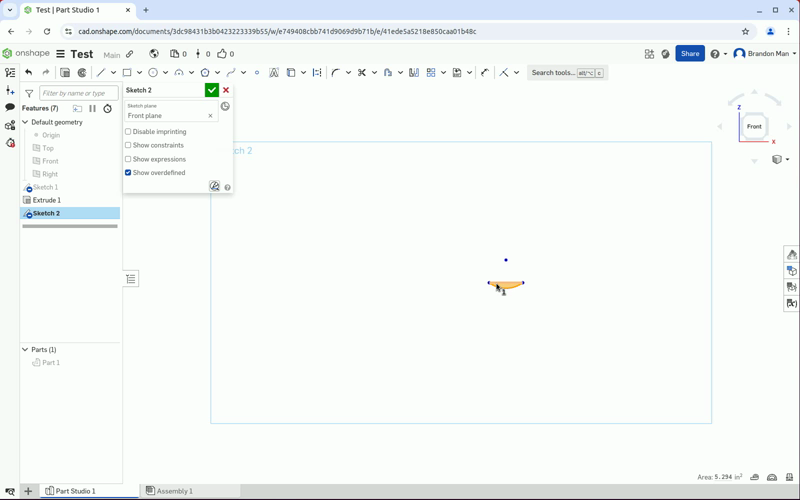
mouse_move(73, 352)
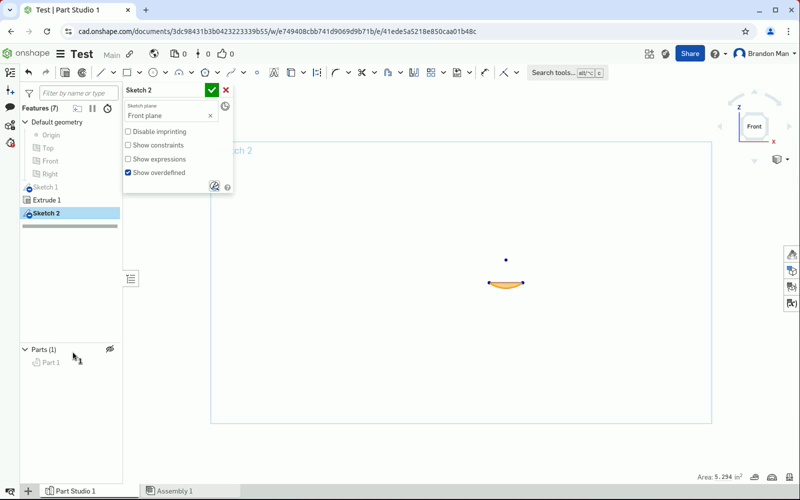
key(shift+y)
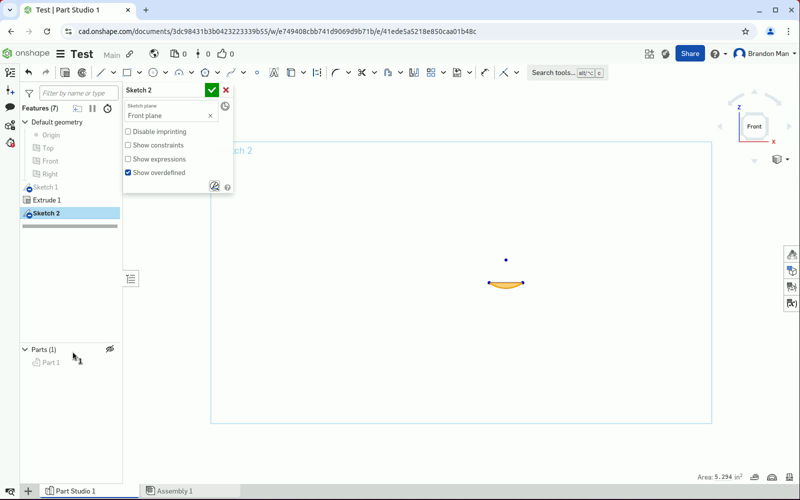
key(shift+e)
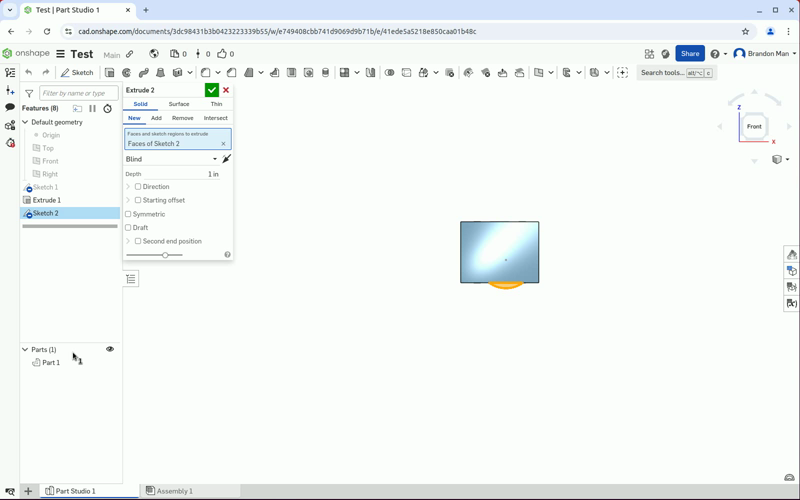
mouse_move(143, 106)
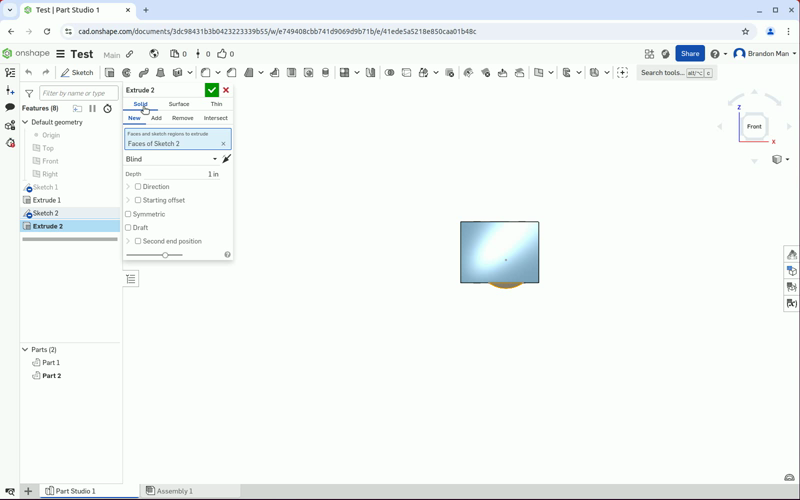
click(143, 106)
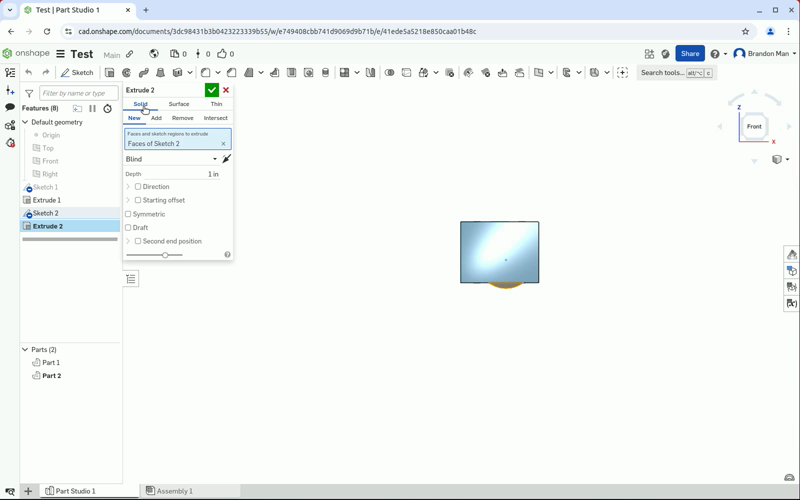
mouse_move(137, 120)
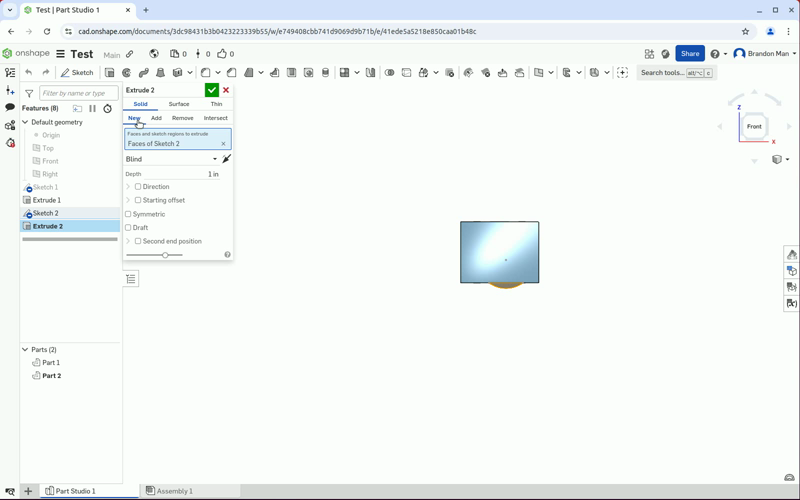
click(137, 120)
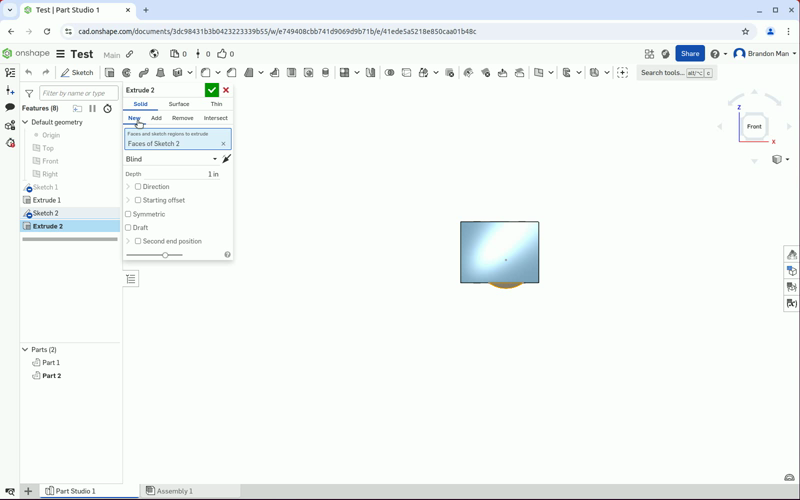
key(tab, 4)
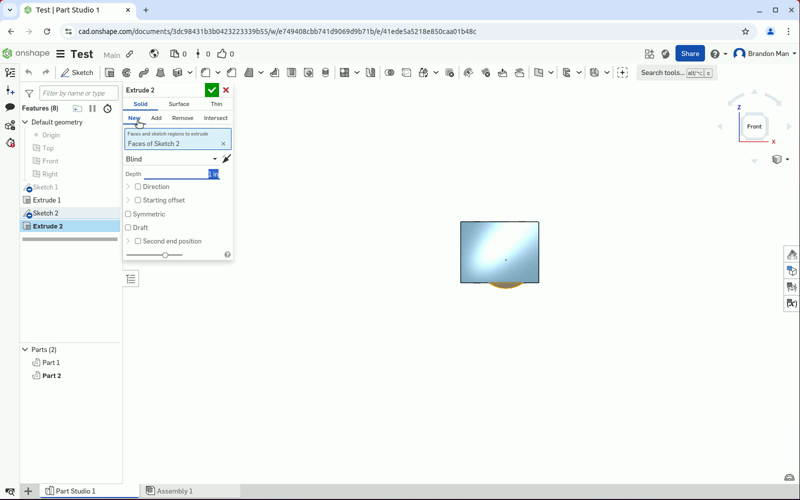
text(17.572)
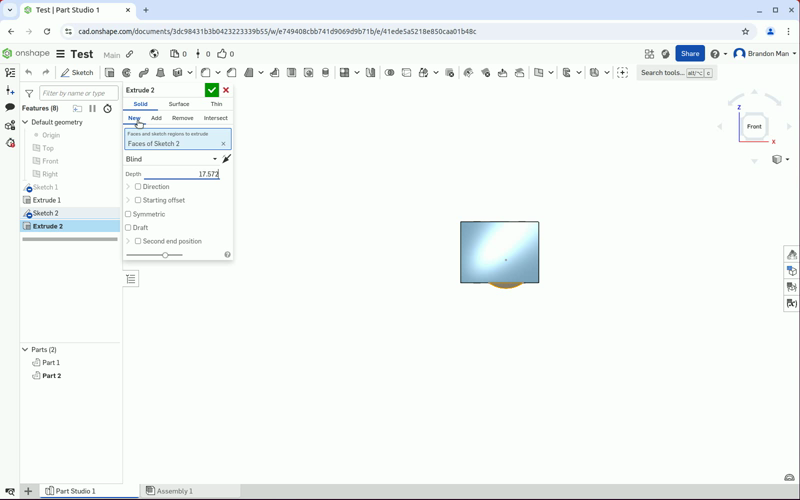
key(enter)
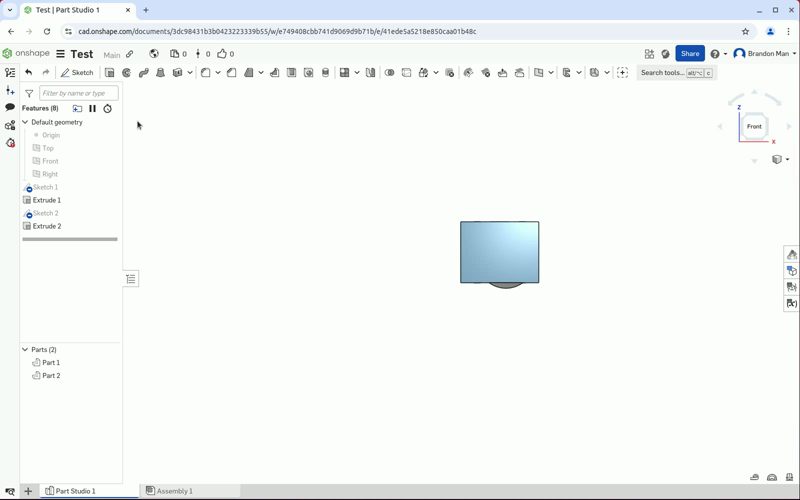
key(shift+h)
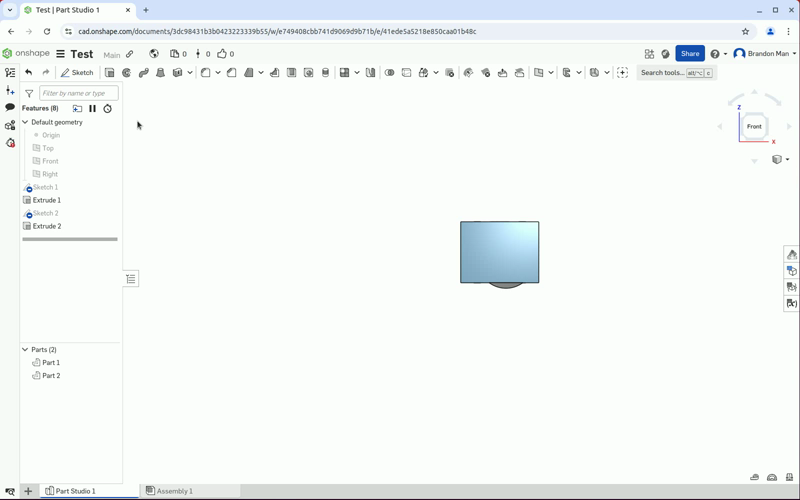
key(shift+h)
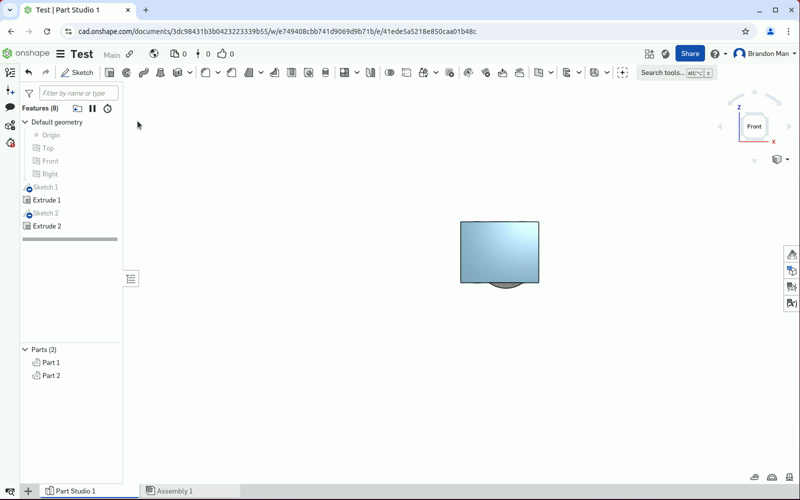
mouse_move(73, 189)
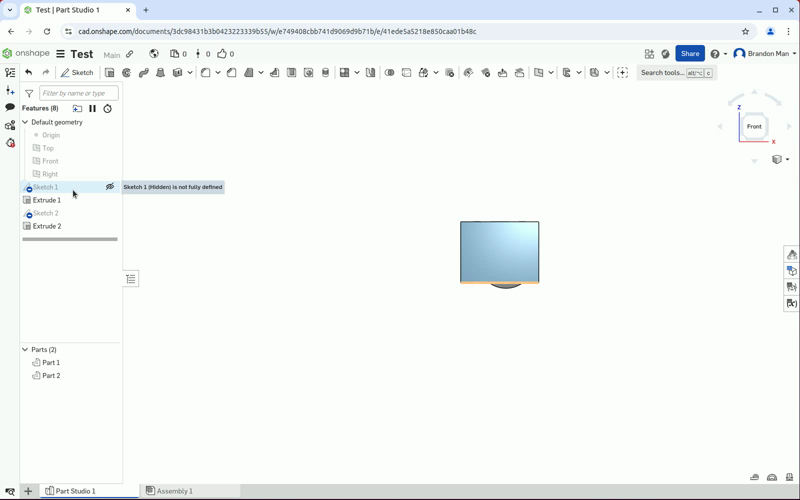
click(73, 189)
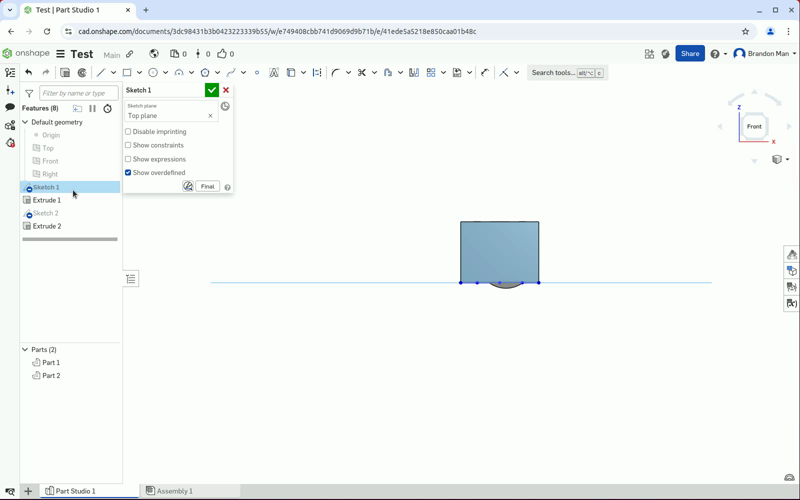
mouse_move(229, 92)
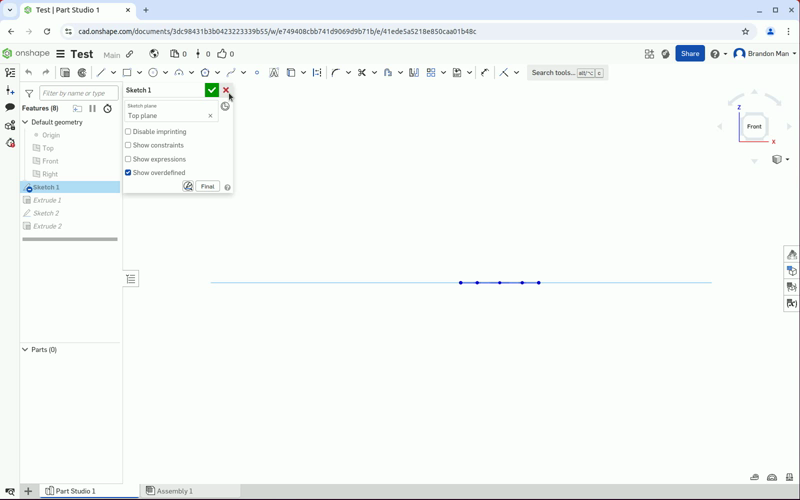
click(229, 92)
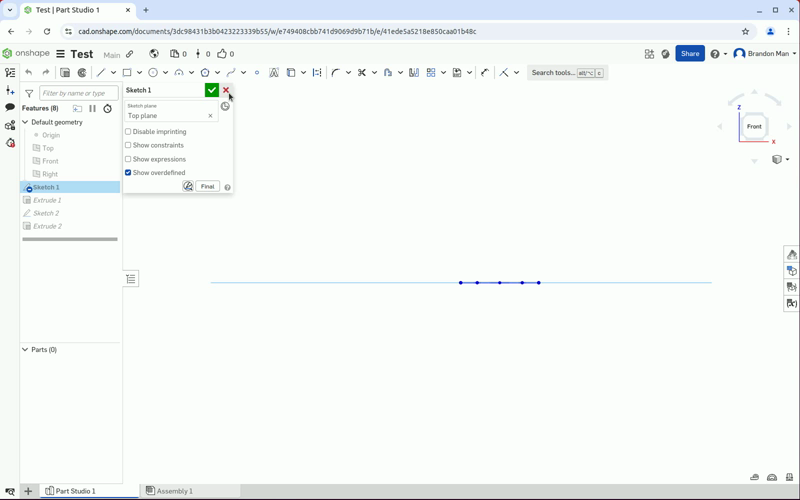
key(shift+s)
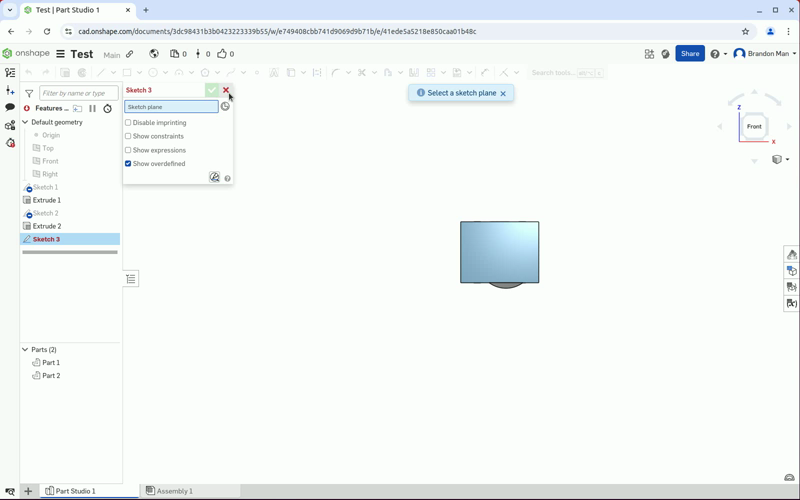
mouse_move(73, 163)
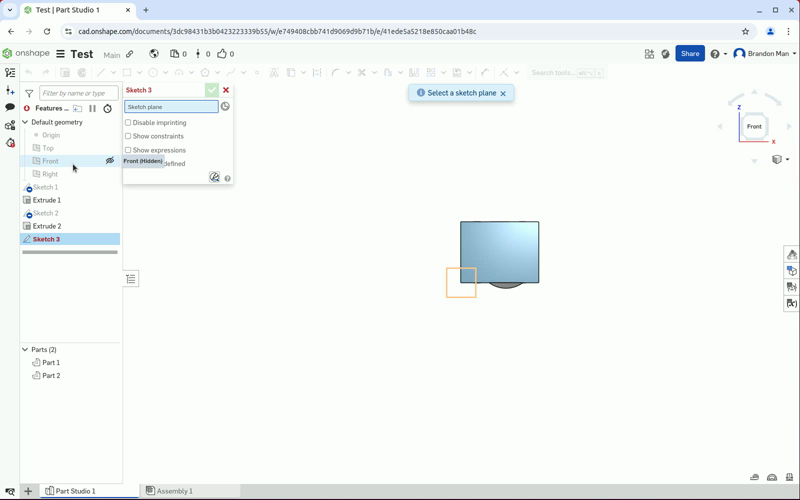
click(73, 163)
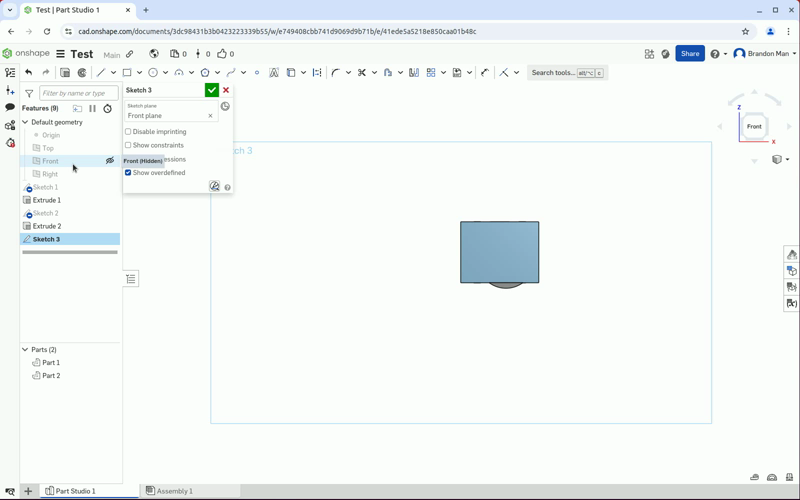
mouse_move(73, 352)
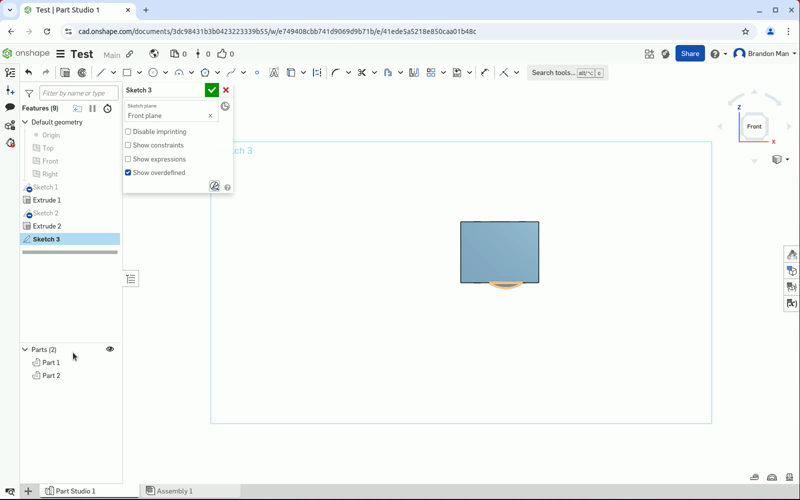
key(y)
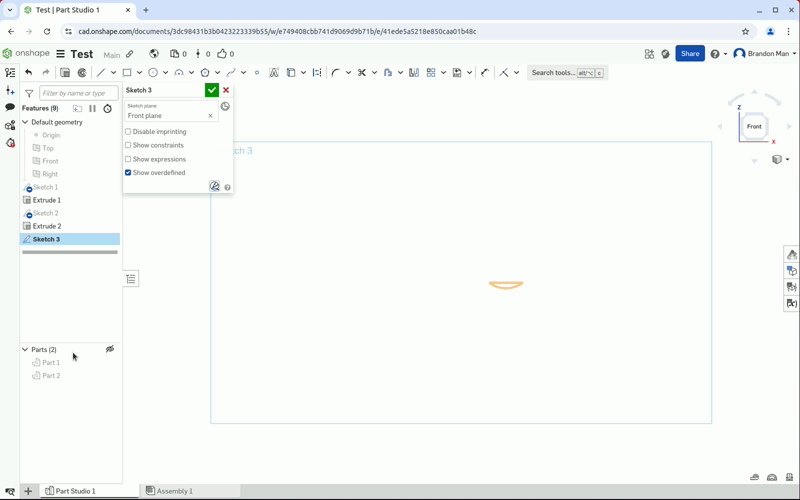
key(l)
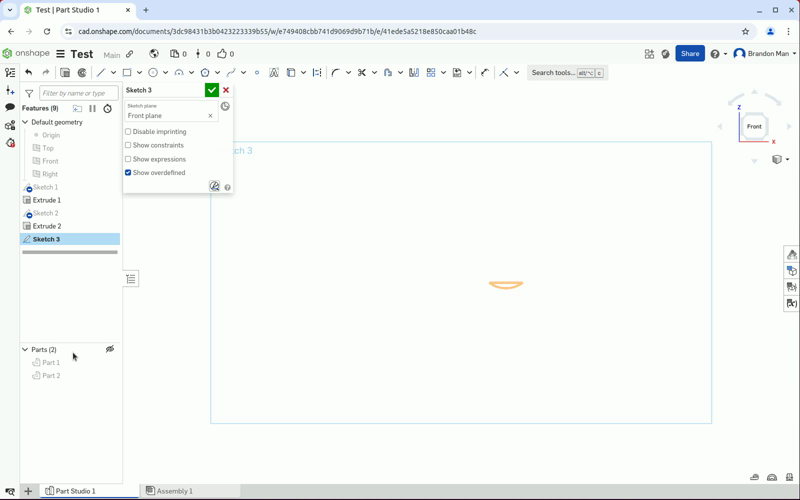
key_down(shift)
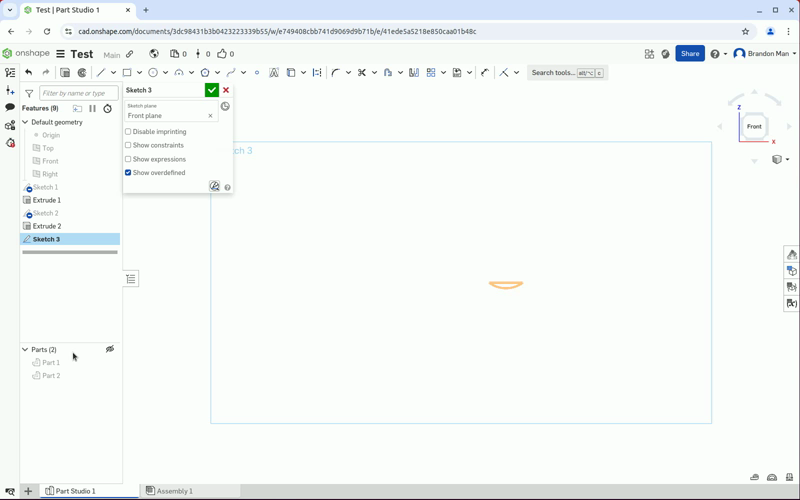
mouse_move(489, 282)
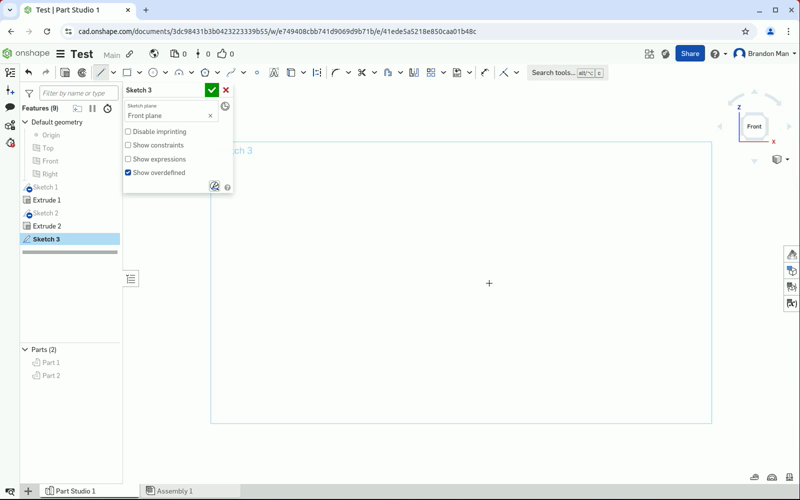
click(489, 282)
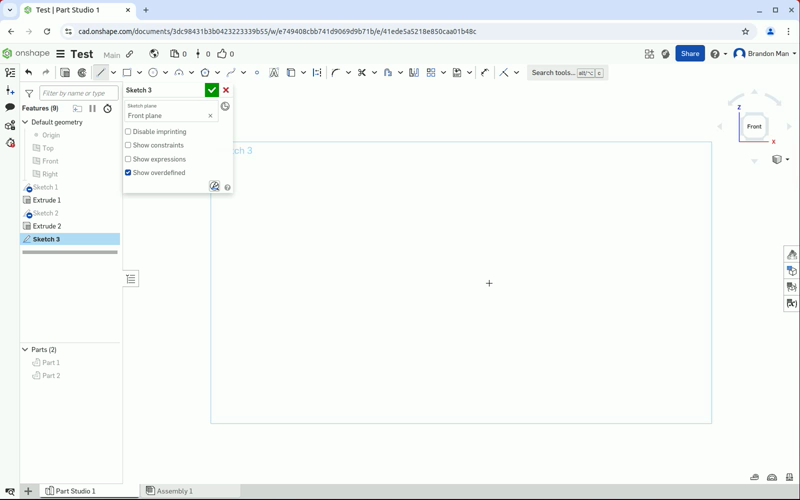
key_up(shift)
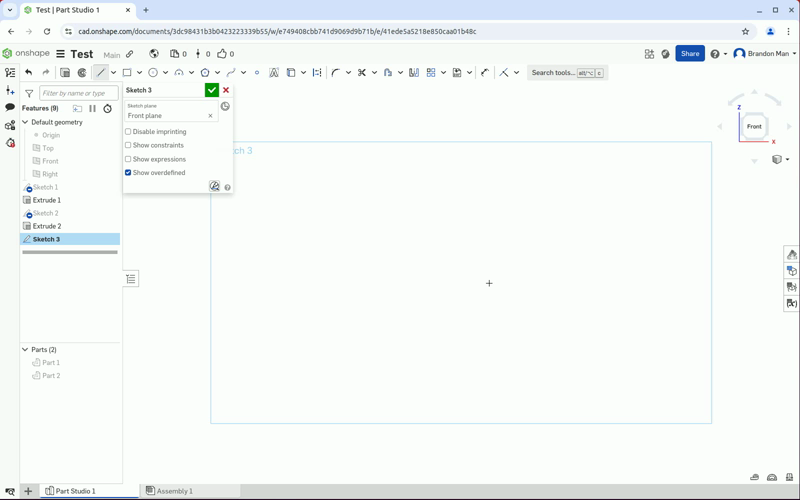
key_down(shift)
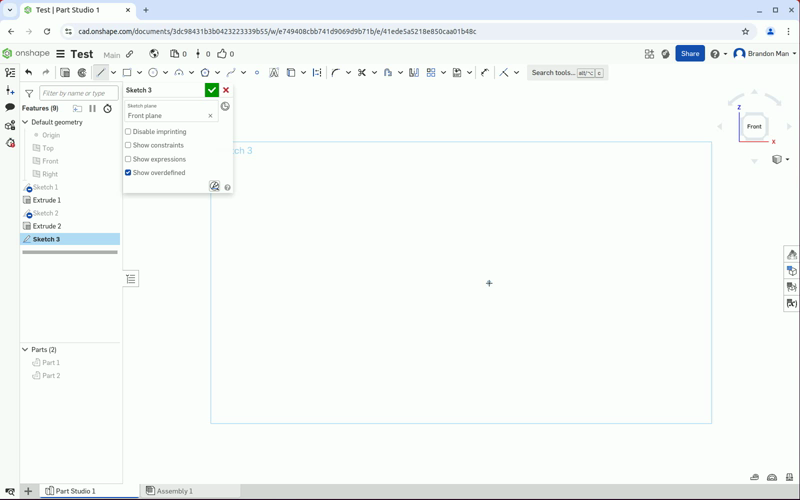
mouse_move(519, 282)
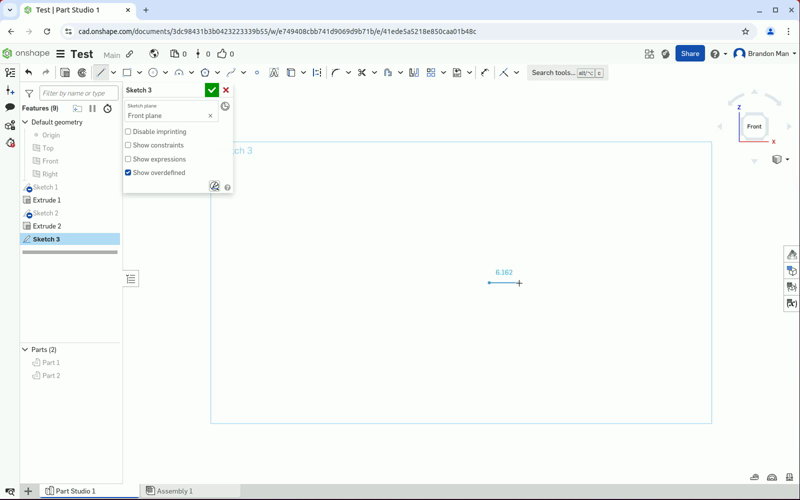
mouse_move(521, 282)
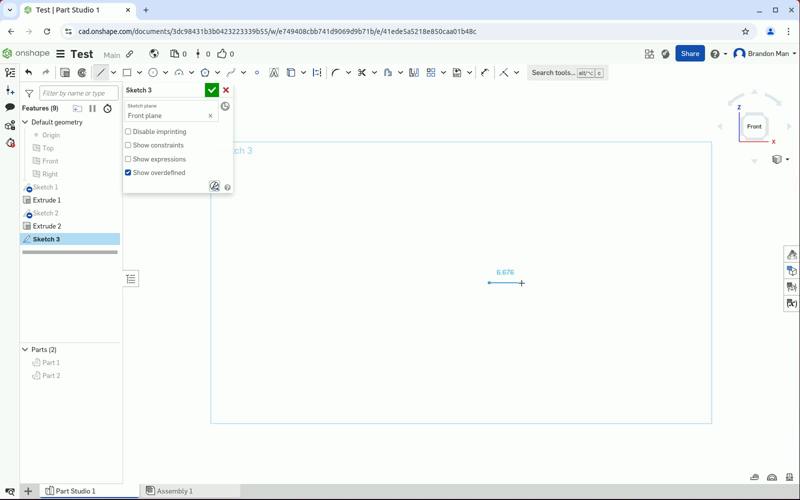
click(521, 282)
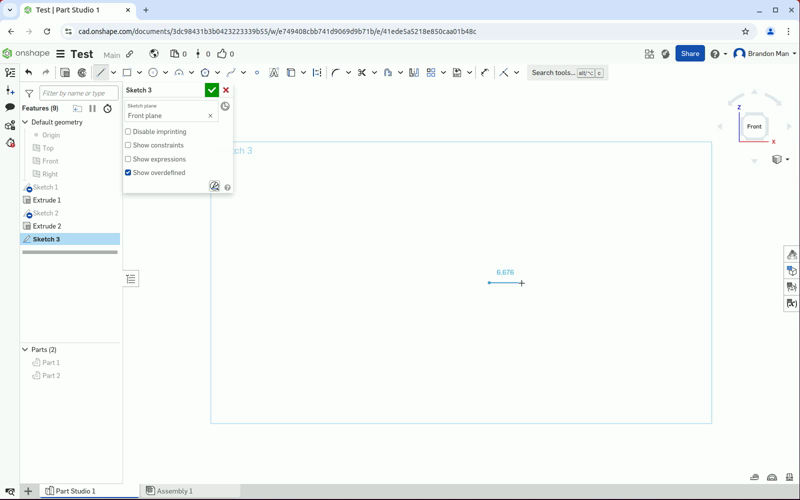
key_up(shift)
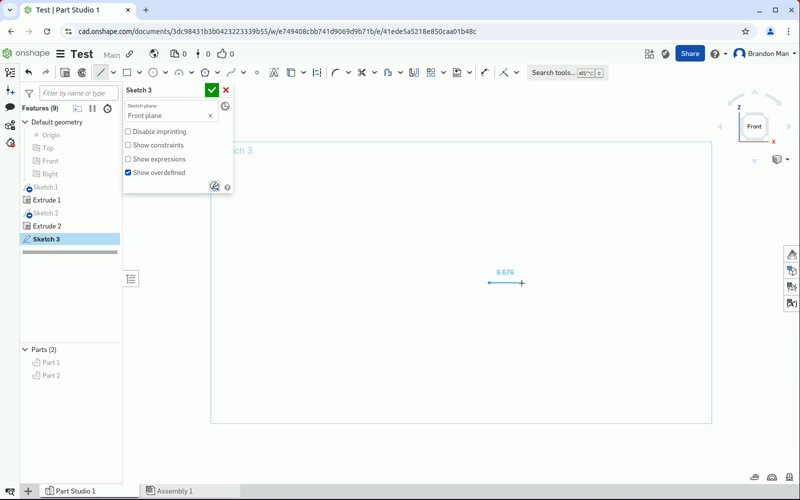
key(esc)
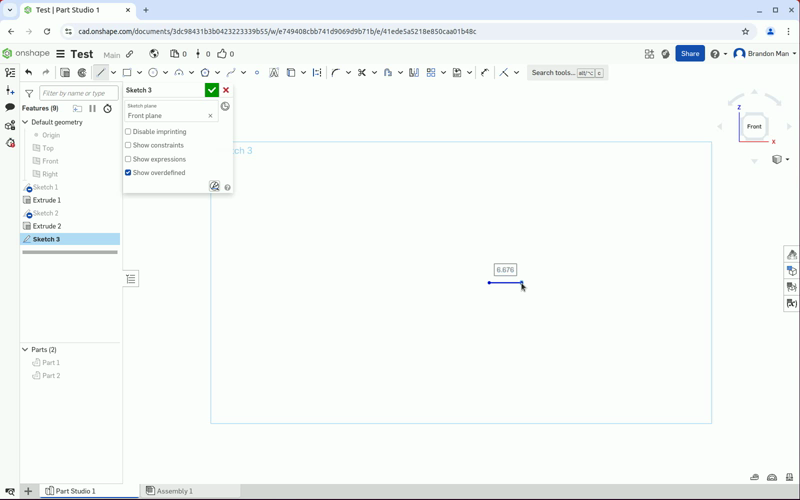
key(a)
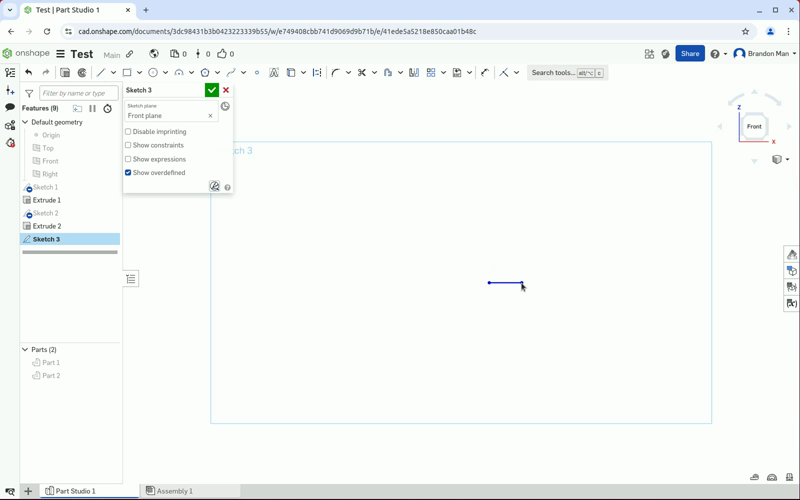
mouse_move(521, 282)
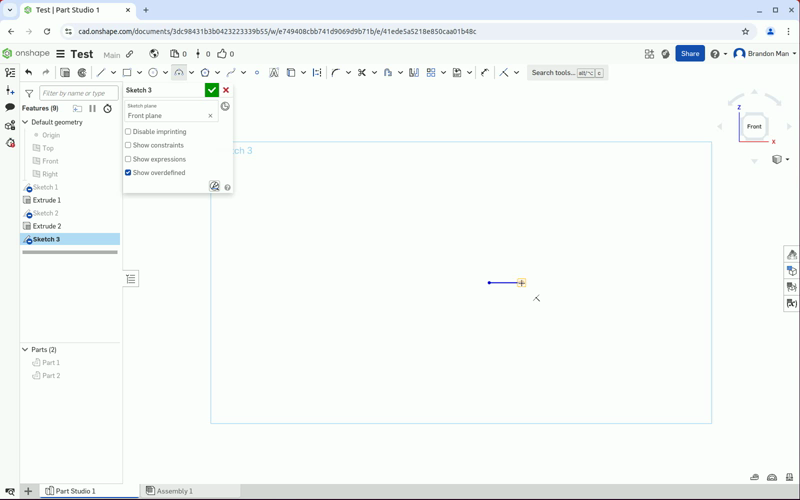
click(521, 282)
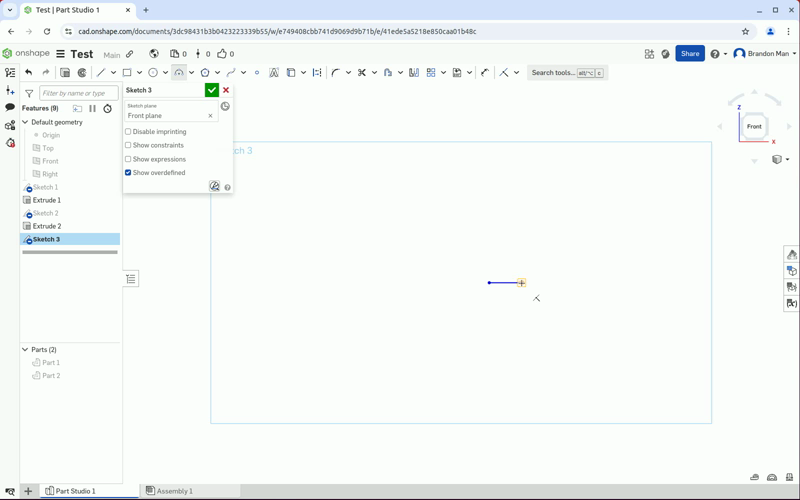
mouse_move(489, 282)
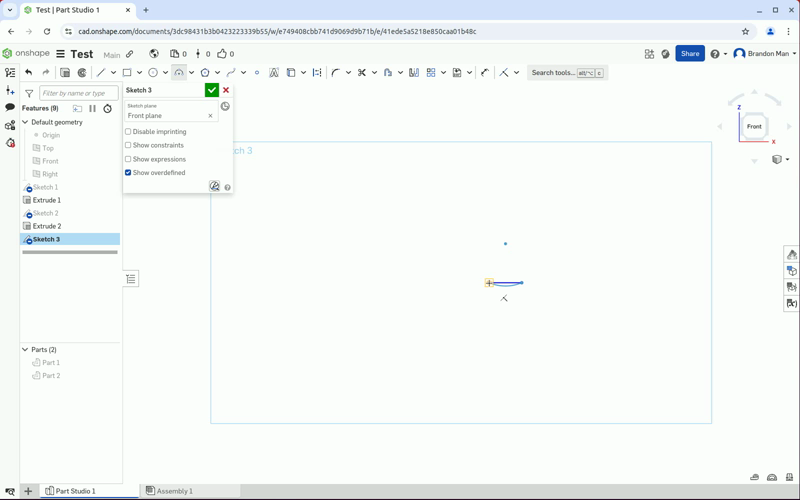
click(489, 282)
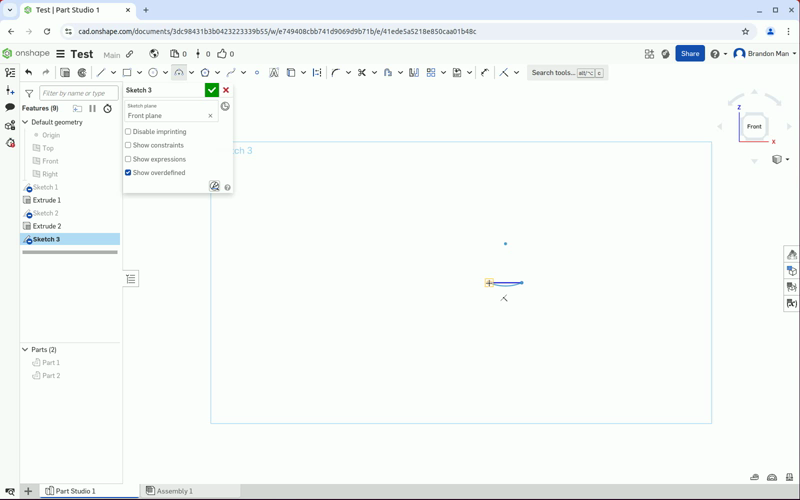
key_down(shift)
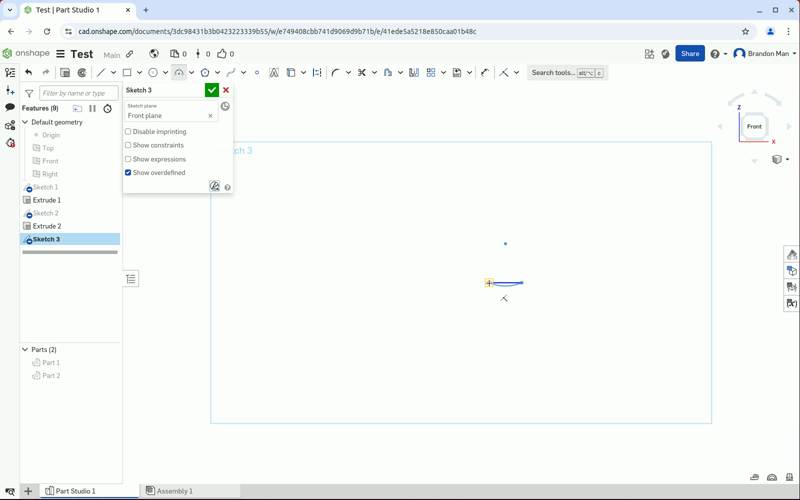
mouse_move(505, 228)
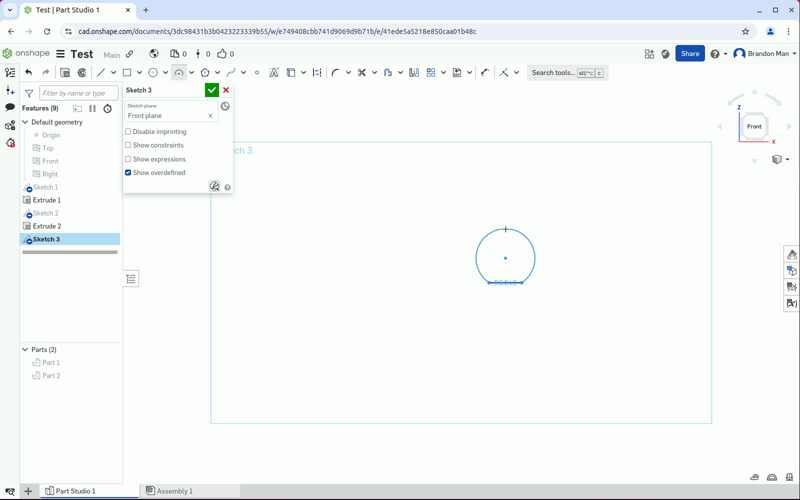
click(505, 228)
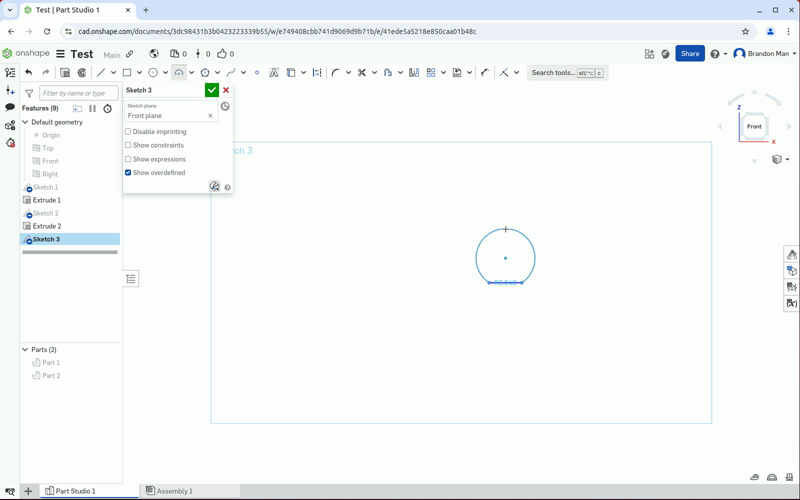
key_up(shift)
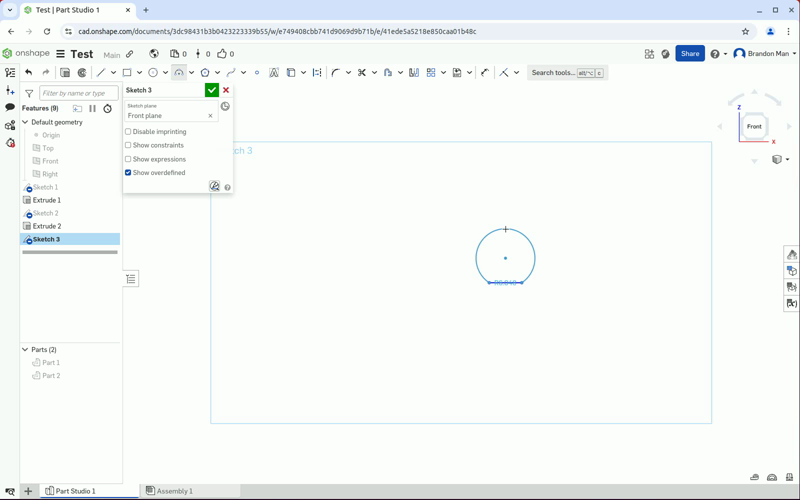
key(esc)
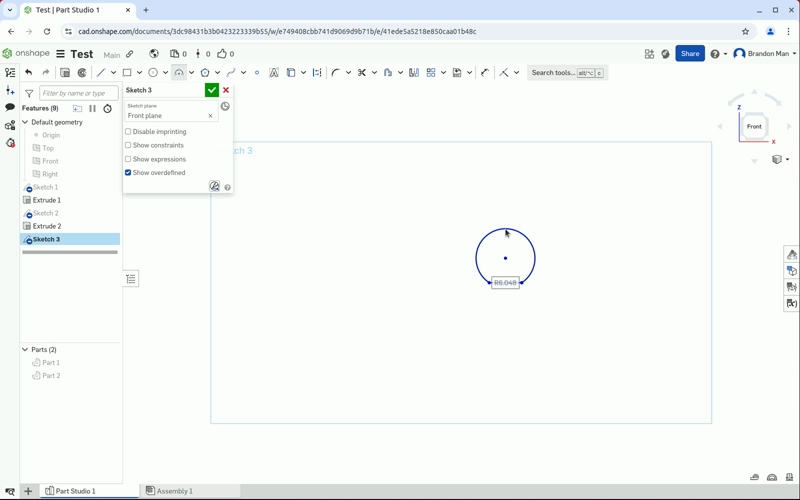
mouse_move(518, 278)
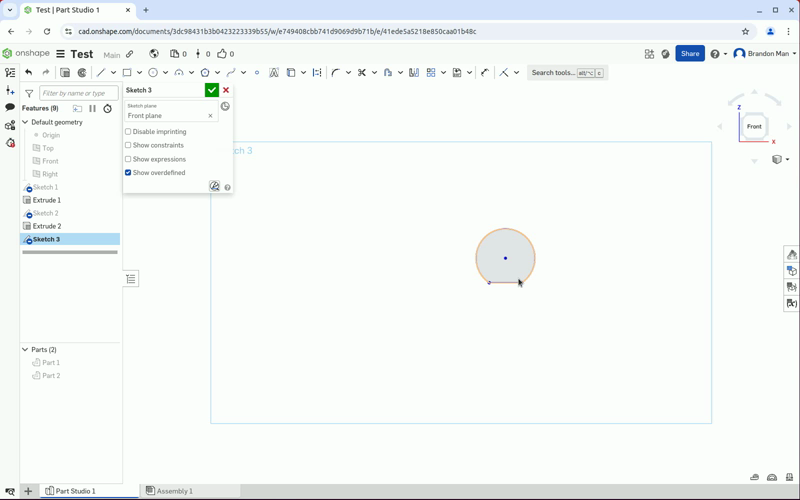
click(518, 278)
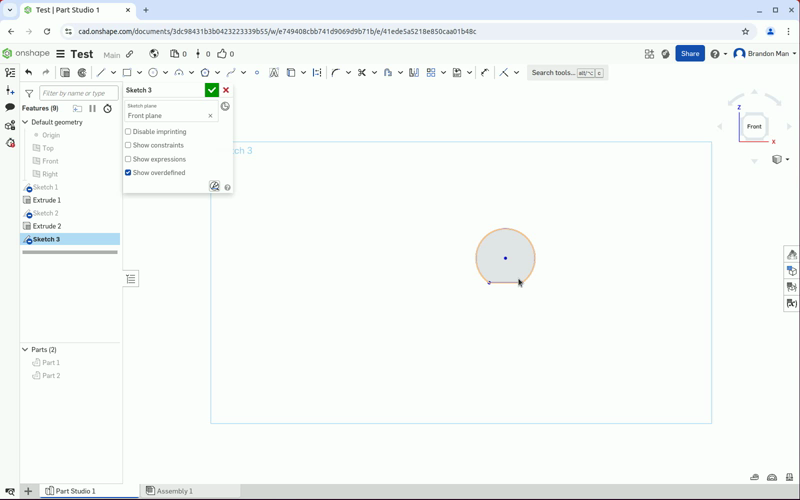
mouse_move(73, 352)
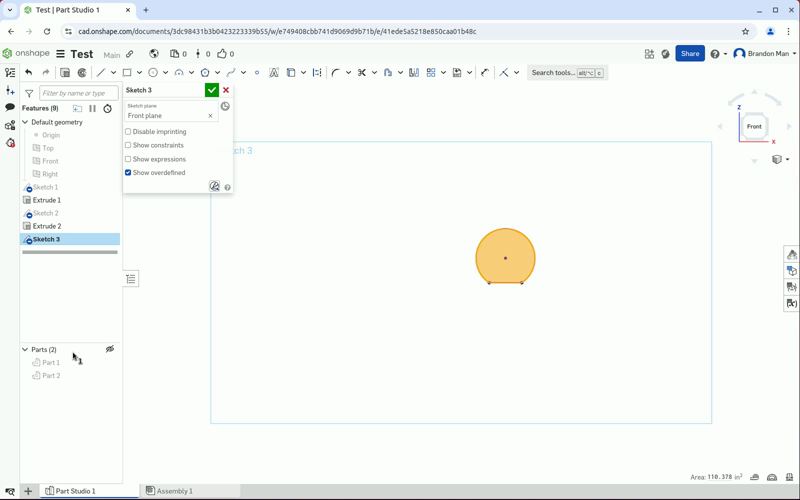
key(shift+y)
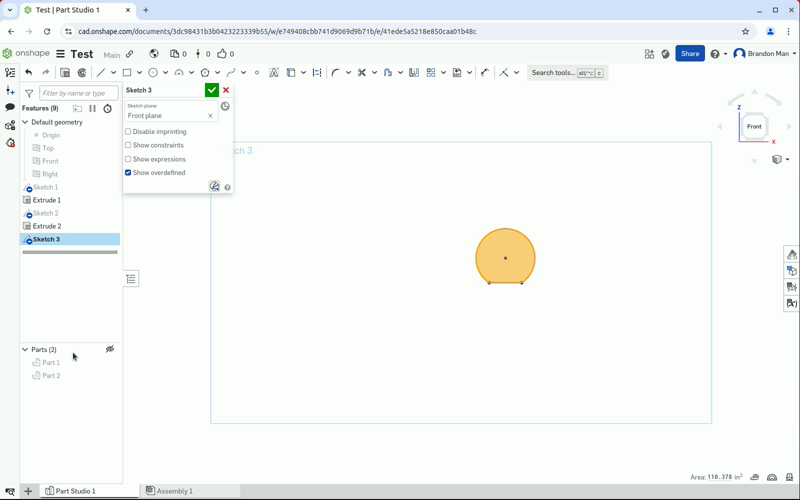
key(shift+e)
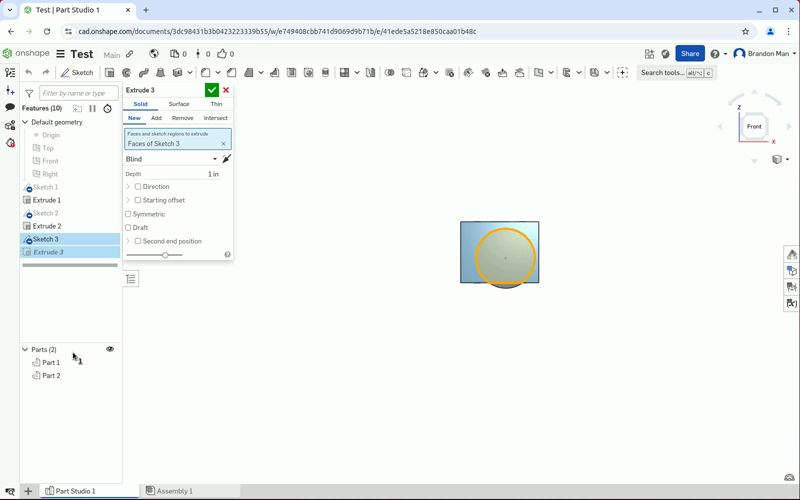
mouse_move(143, 106)
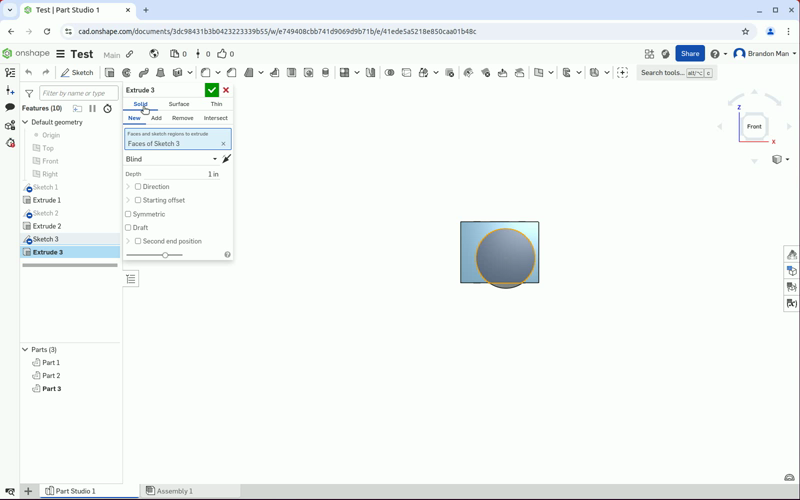
click(143, 106)
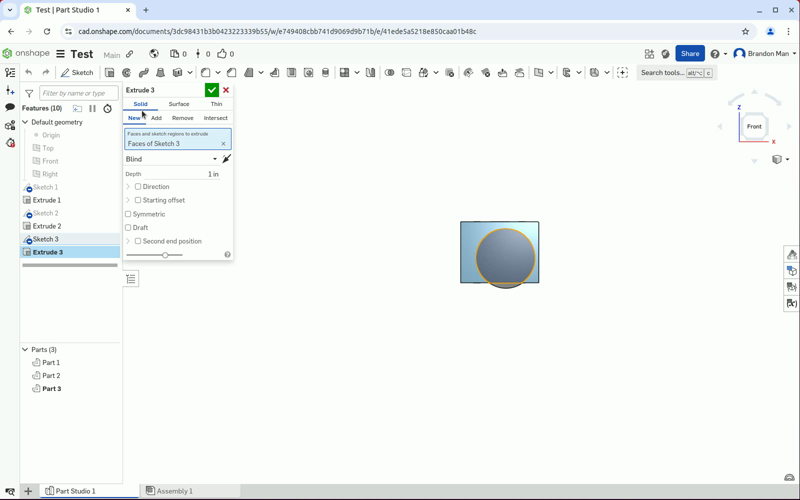
mouse_move(137, 120)
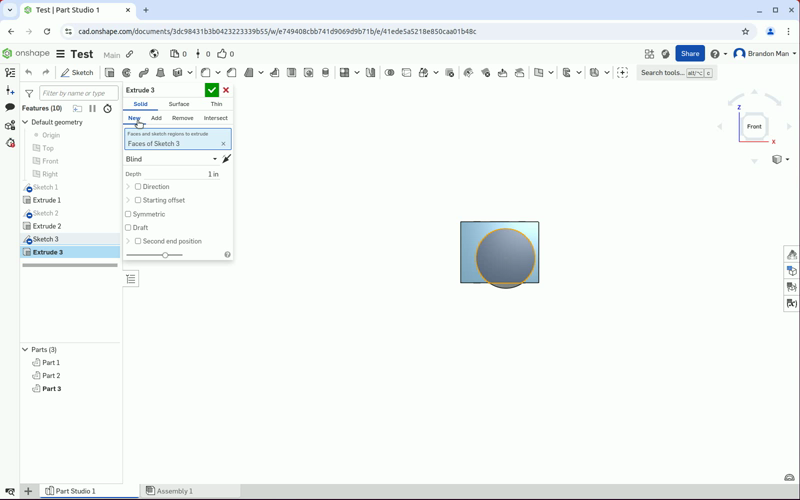
click(137, 120)
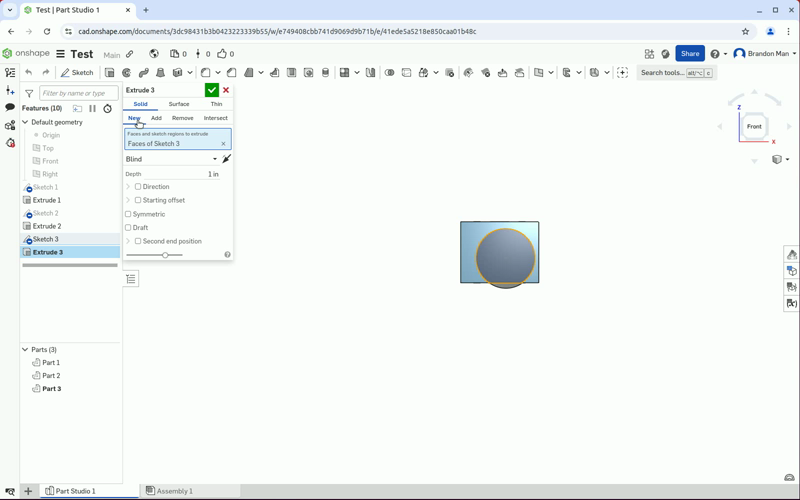
key(tab, 4)
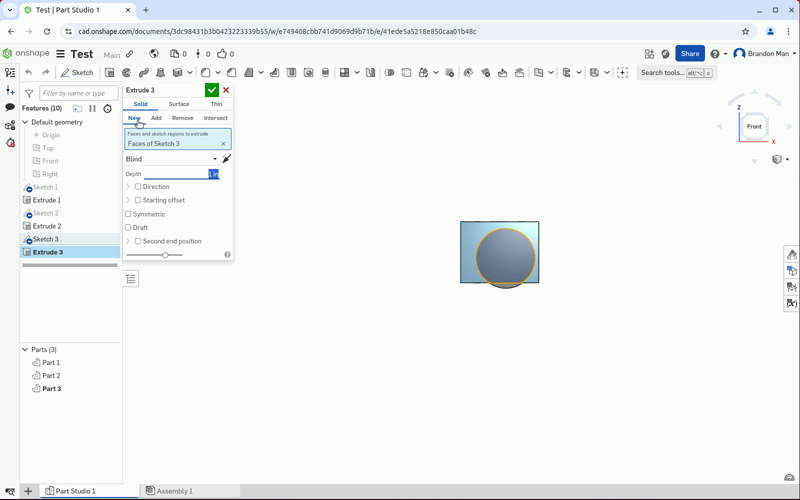
text(17.572)
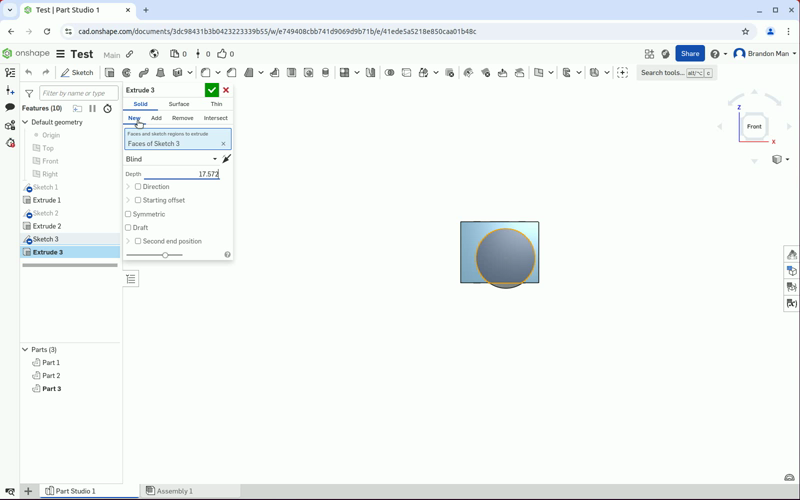
key(enter)
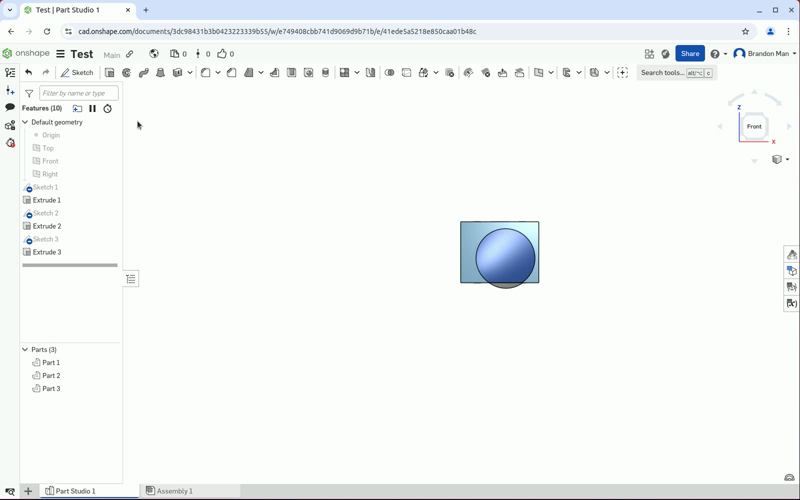
key(shift+h)
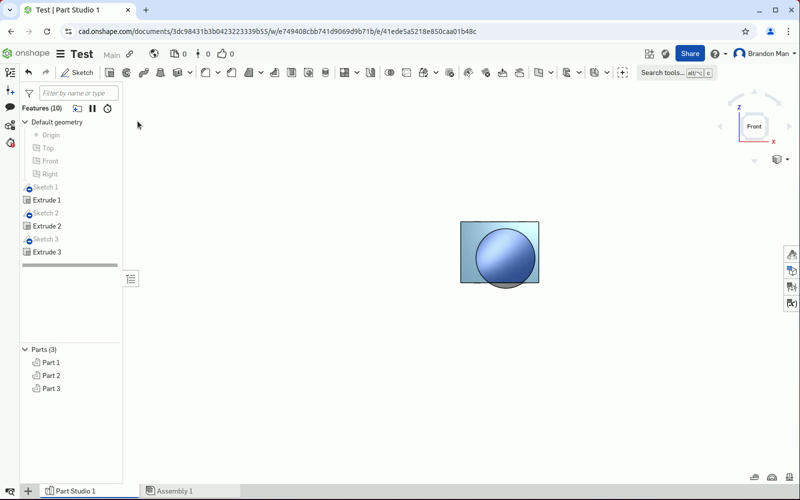
key(shift+h)
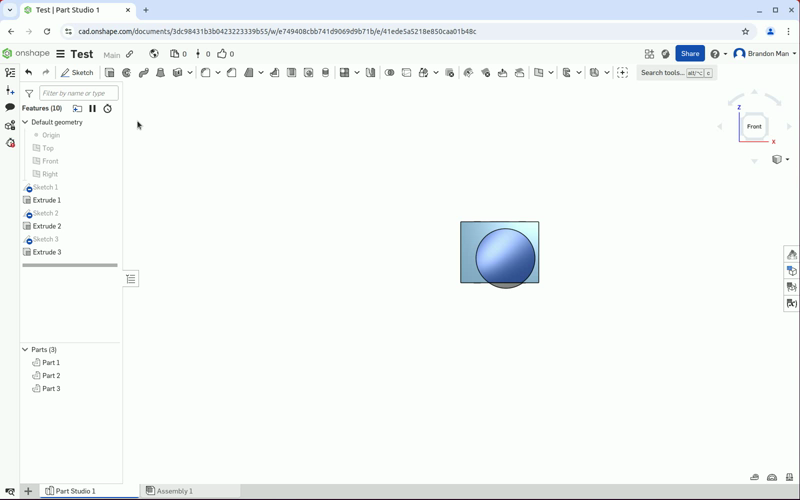
mouse_move(73, 189)
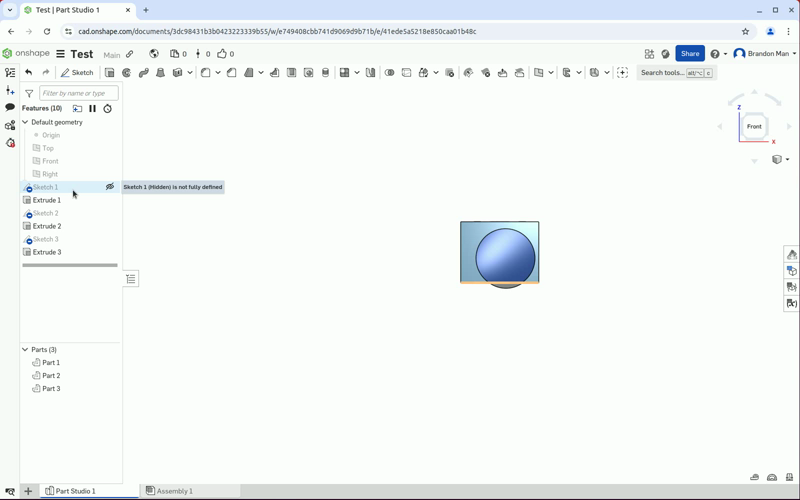
click(73, 189)
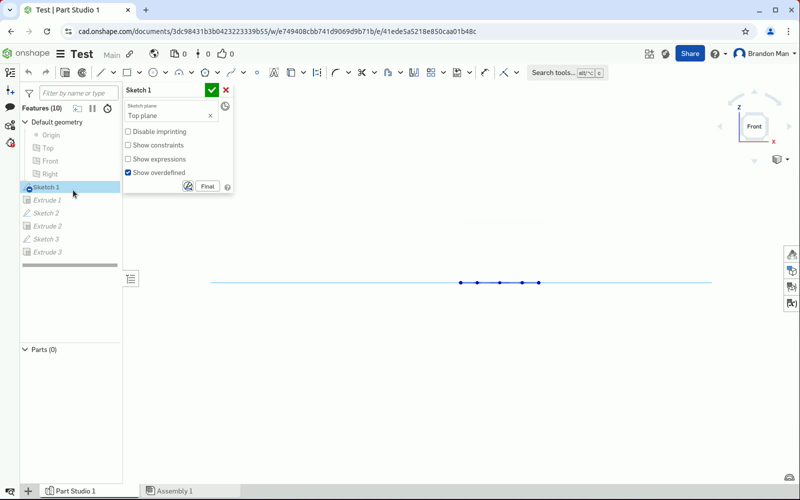
mouse_move(229, 92)
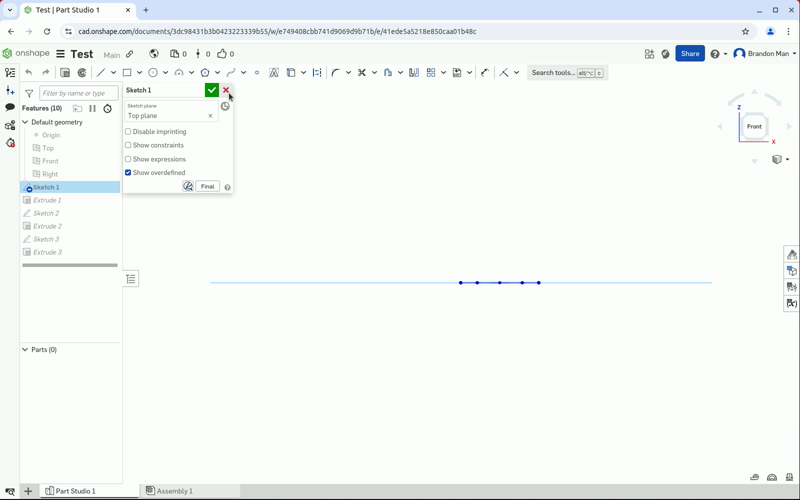
click(229, 92)
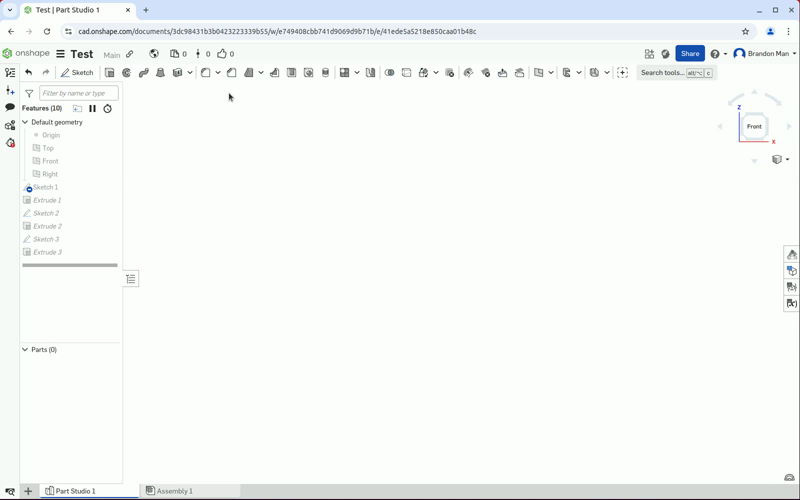
mouse_move(73, 352)
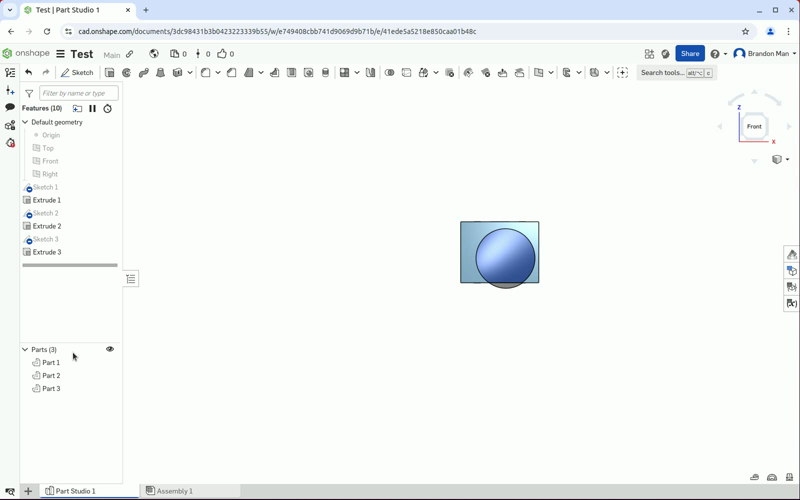
key(y)
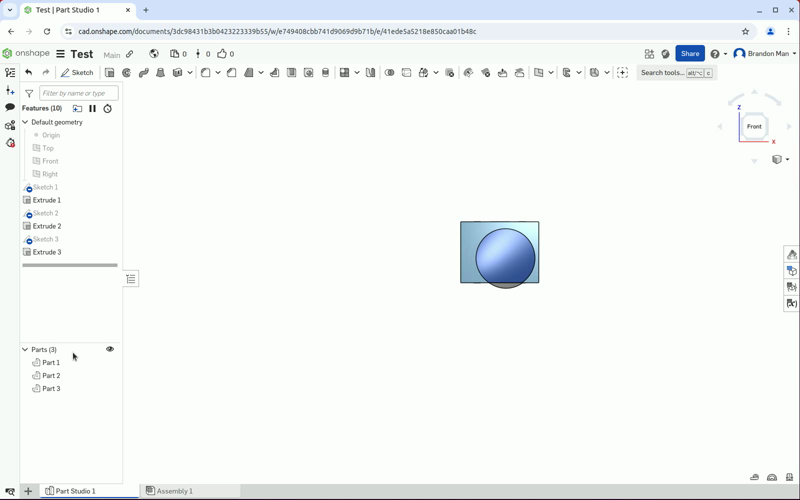
key(shift+p)
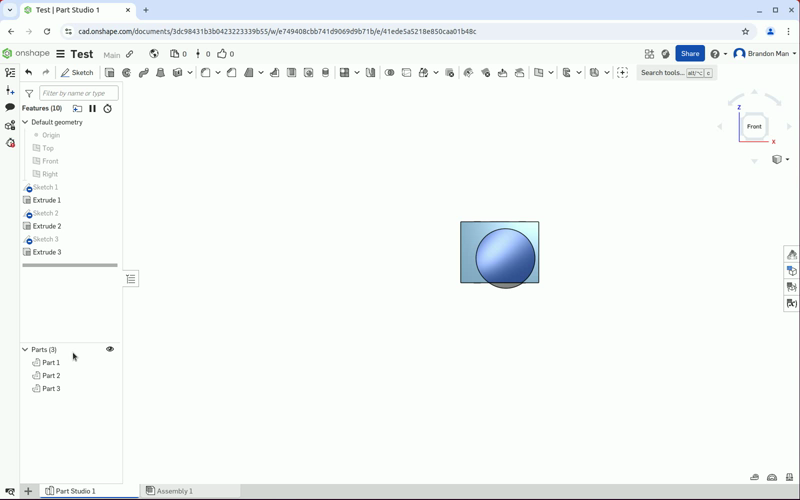
key(space)
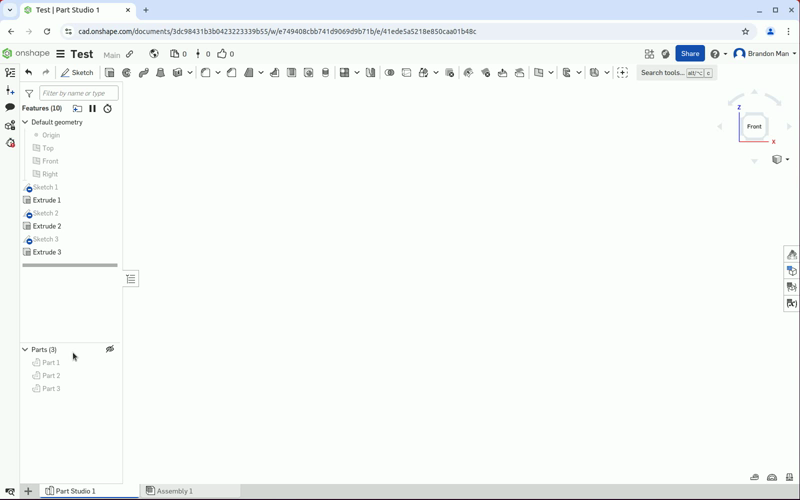
key_down(shift)
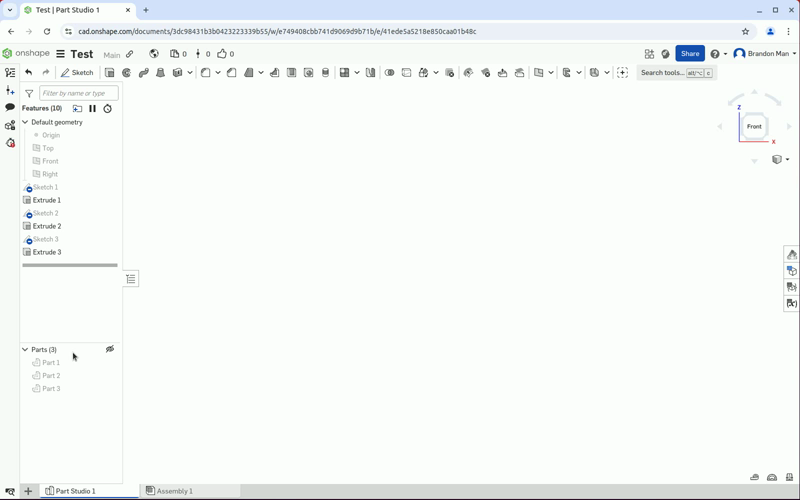
key(down)
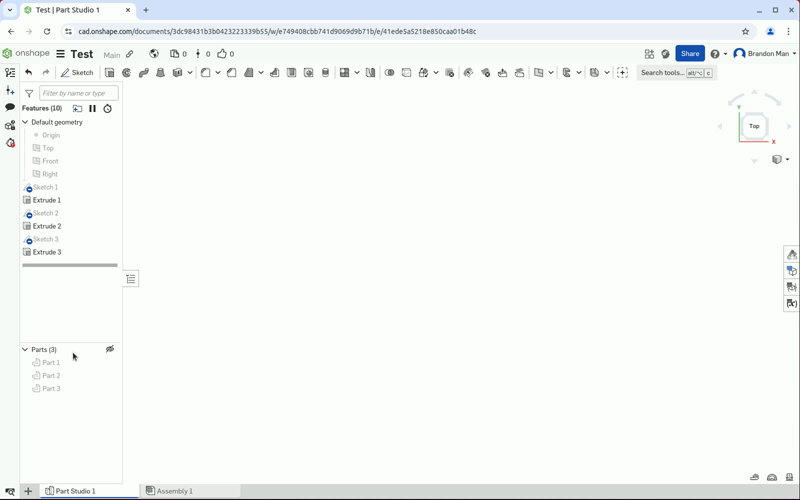
key_up(shift)
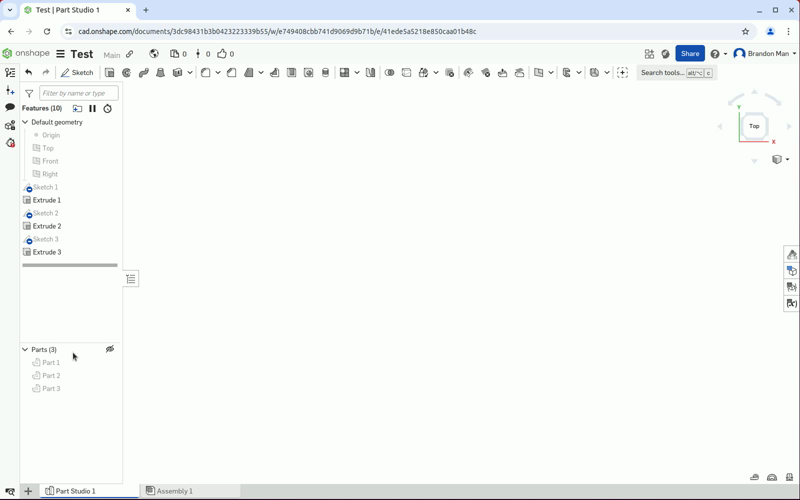
mouse_move(73, 352)
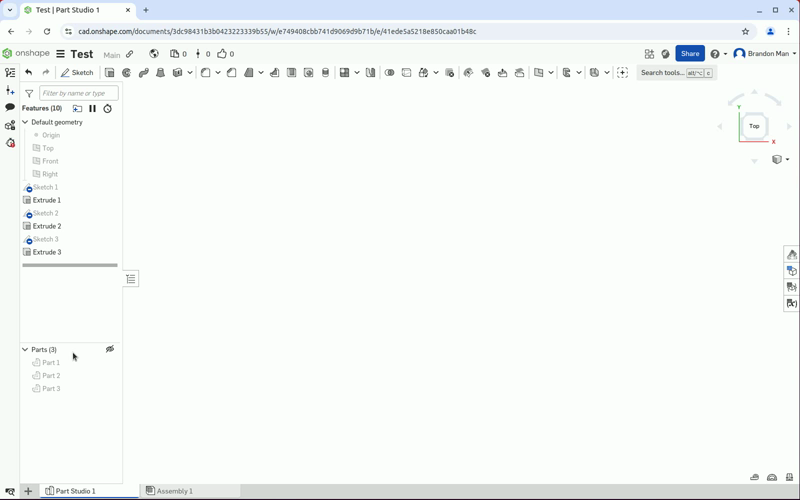
key(shift+y)
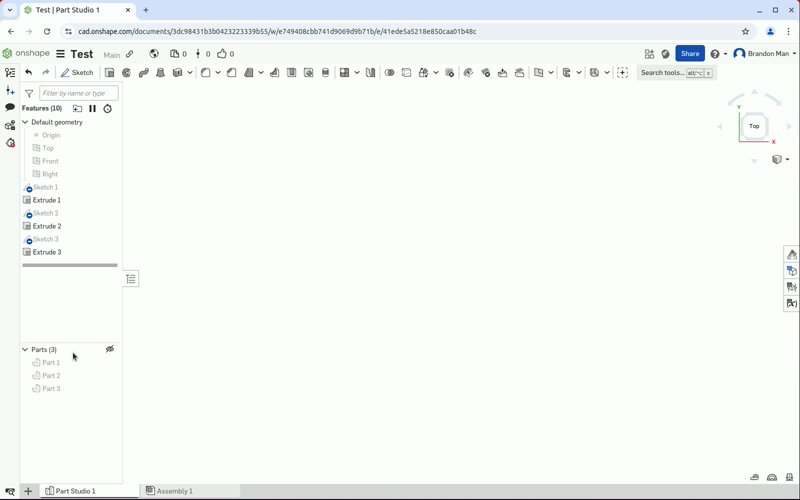
key(shift+s)
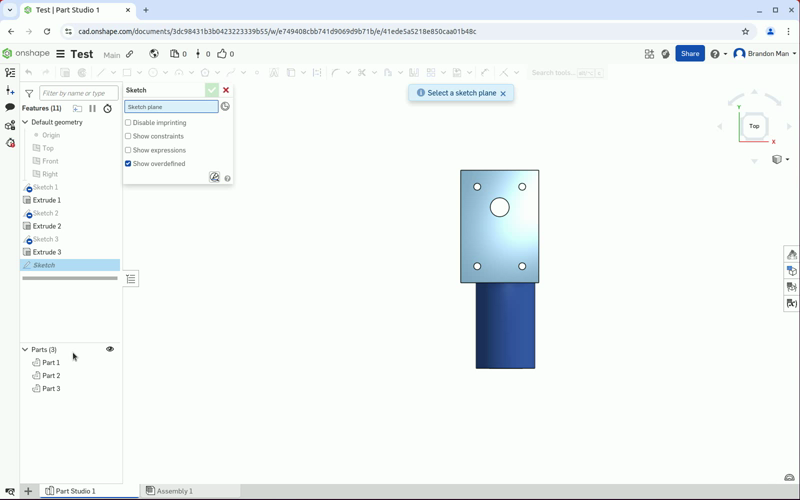
mouse_move(73, 150)
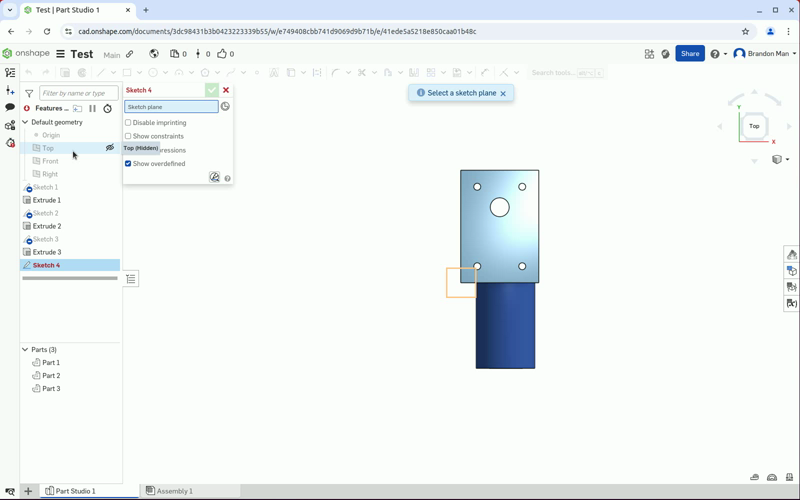
click(73, 150)
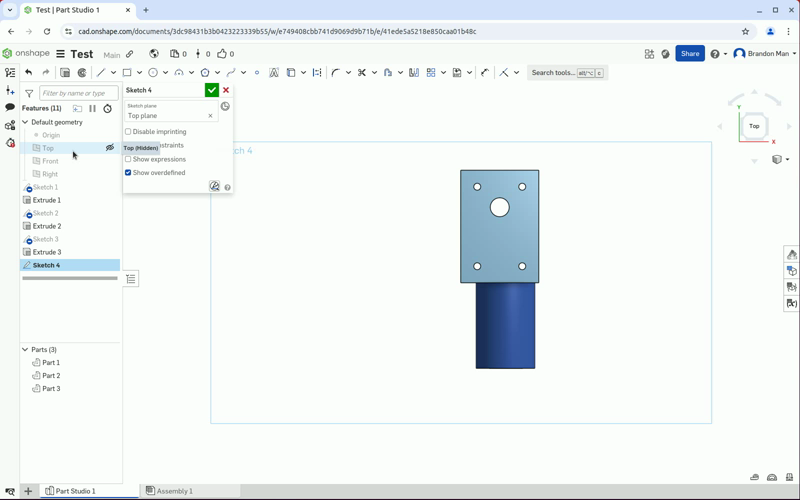
mouse_move(73, 352)
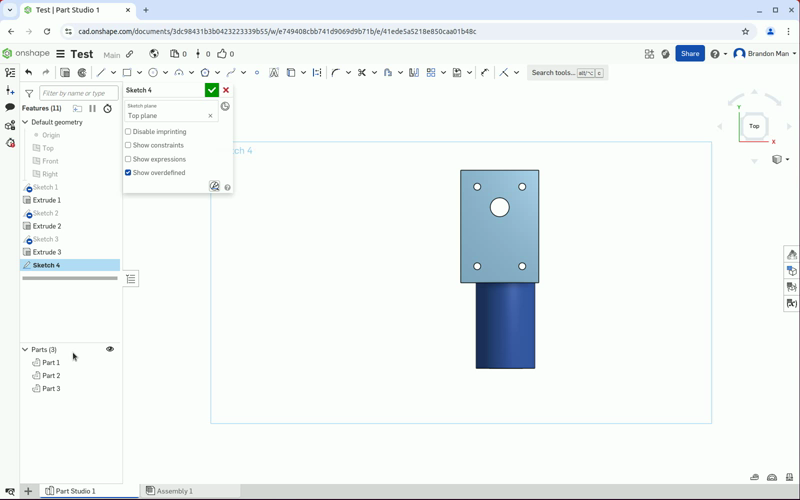
key(y)
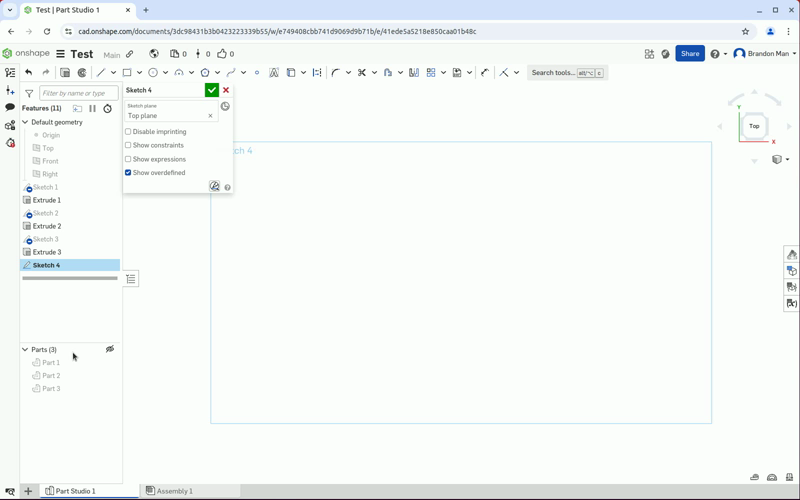
key(c)
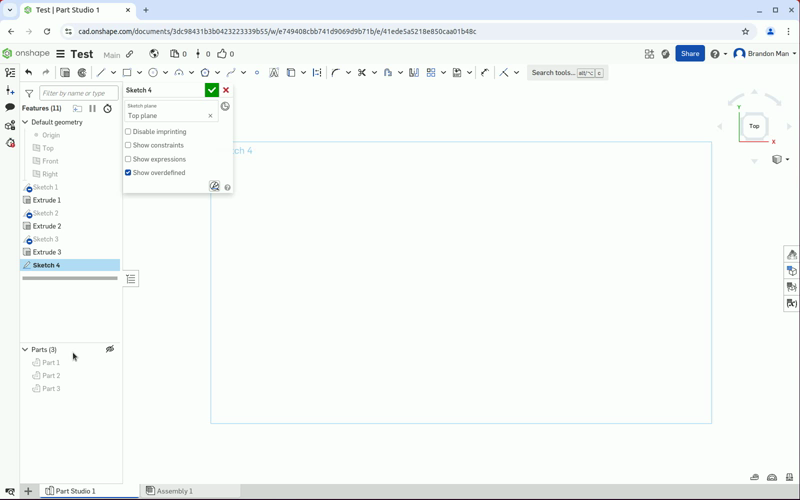
key_down(shift)
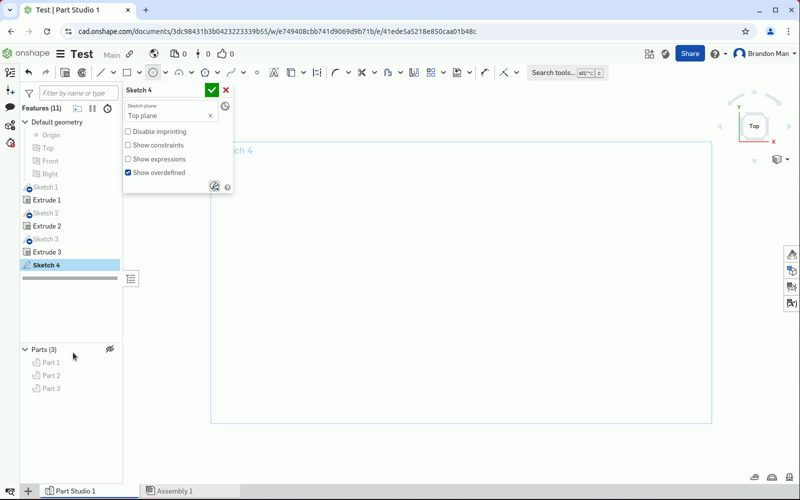
mouse_move(500, 206)
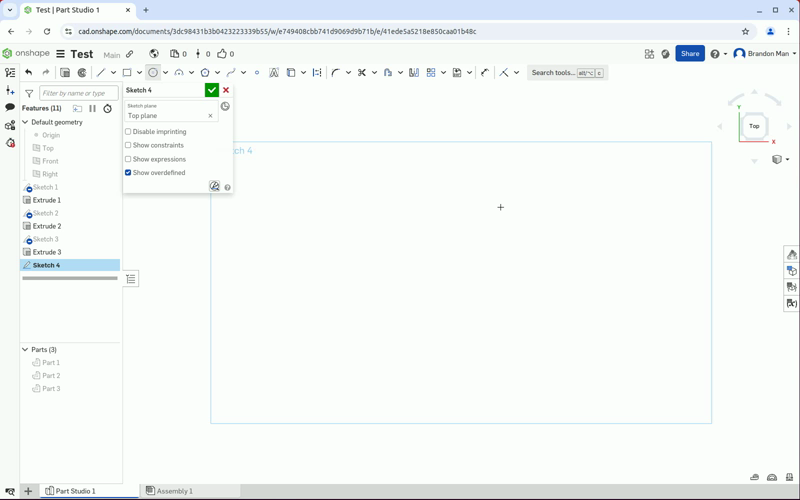
click(500, 206)
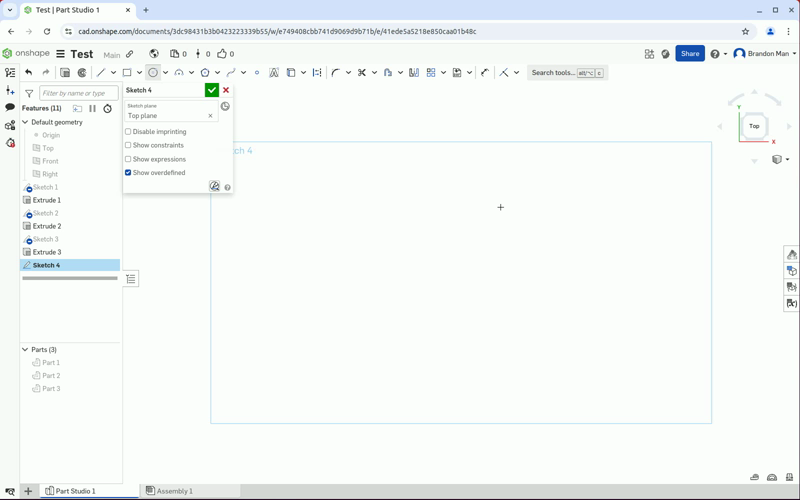
key_up(shift)
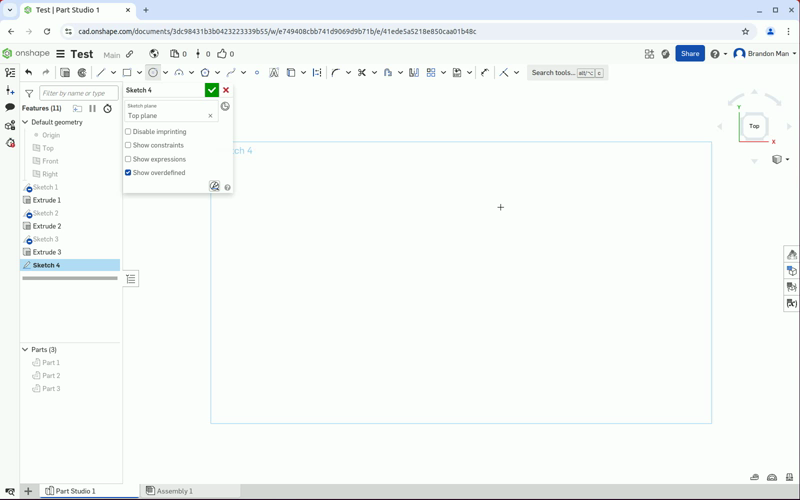
mouse_move(511, 206)
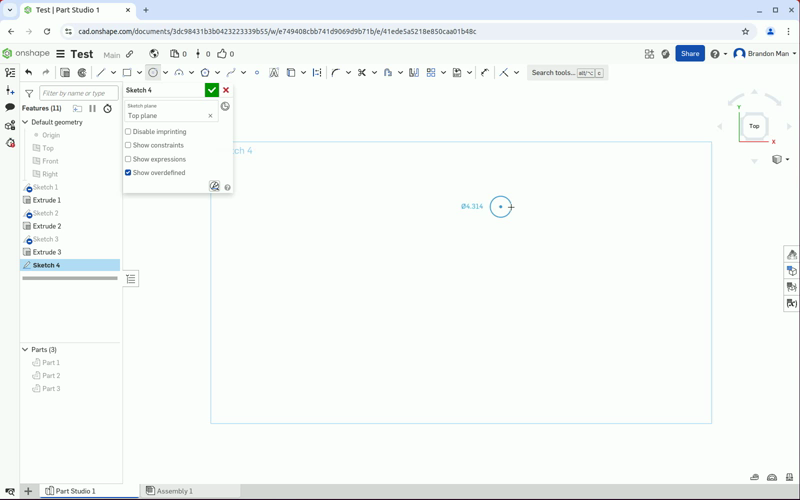
click(511, 206)
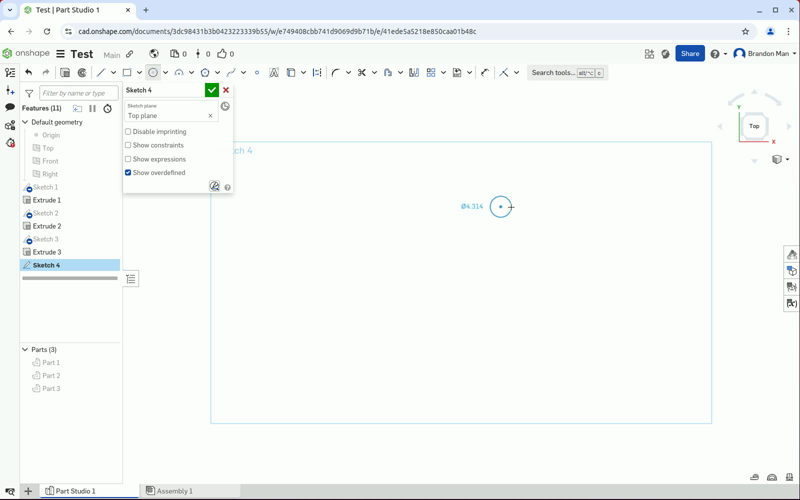
key(esc)
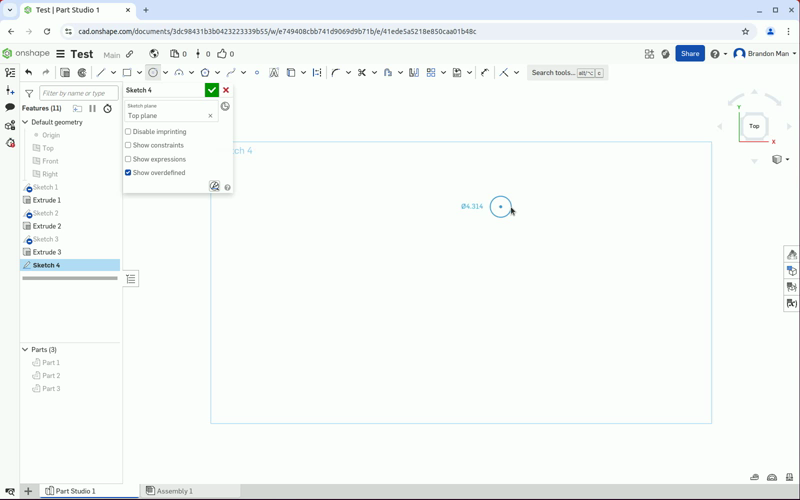
key(c)
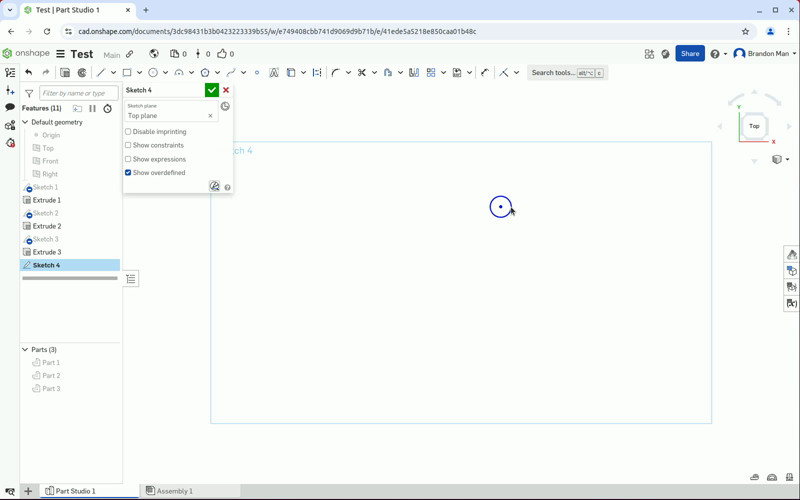
key_down(shift)
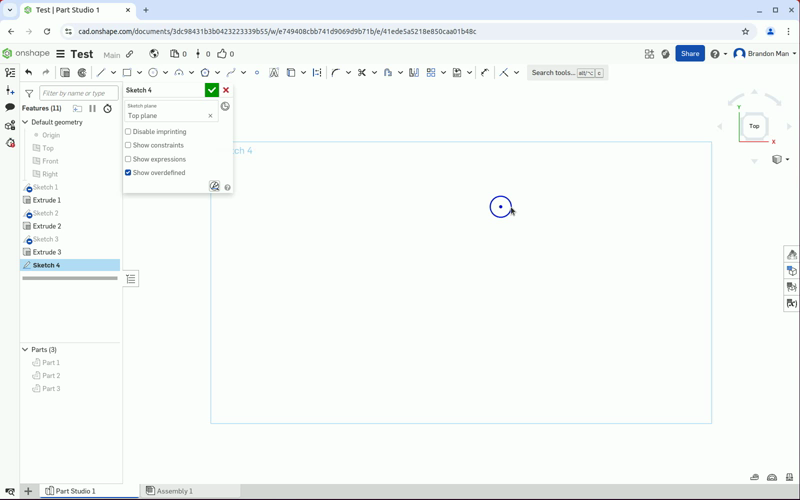
mouse_move(500, 206)
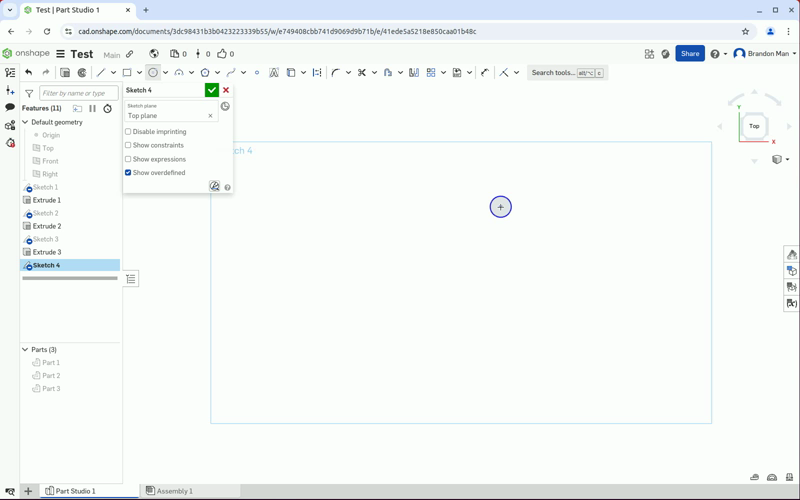
click(500, 206)
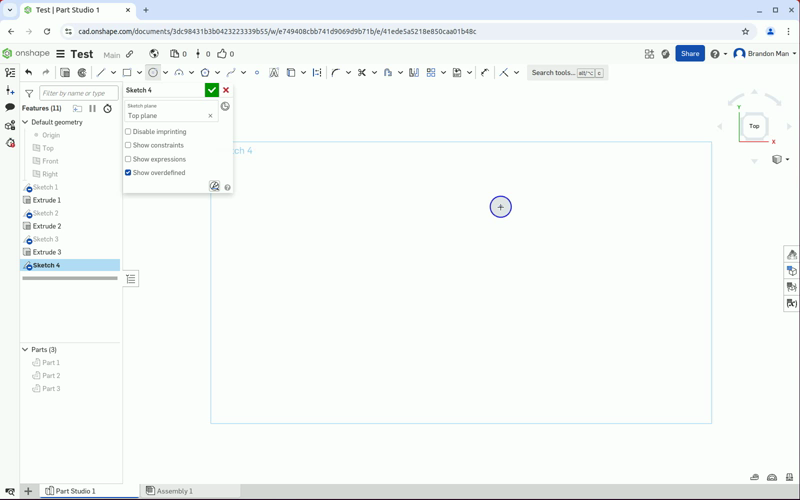
key_up(shift)
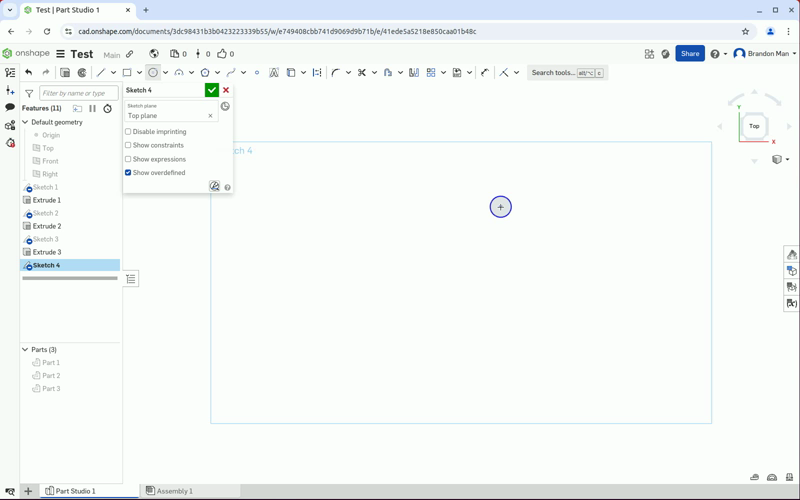
mouse_move(508, 206)
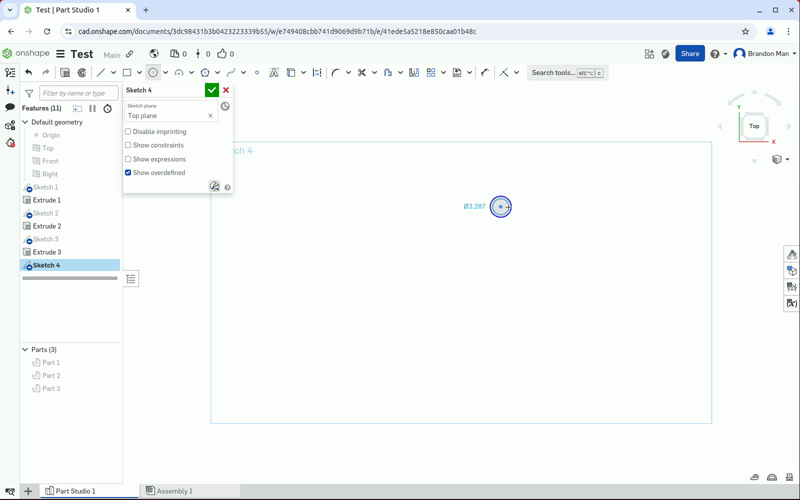
scroll(6)
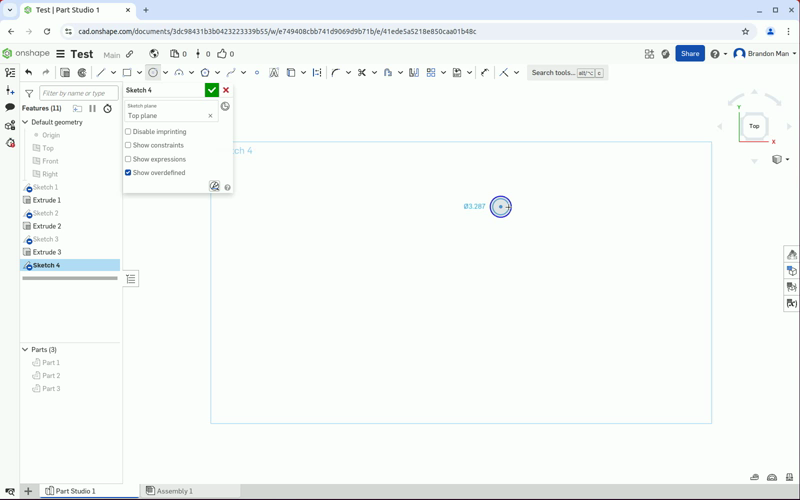
scroll(6)
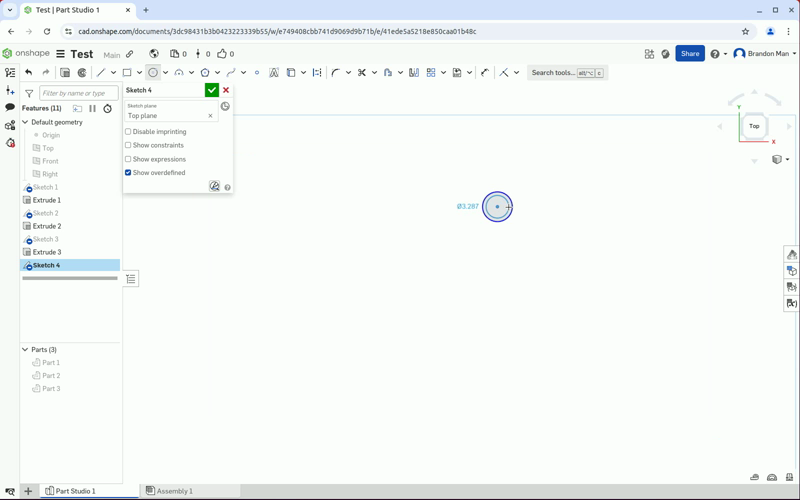
scroll(6)
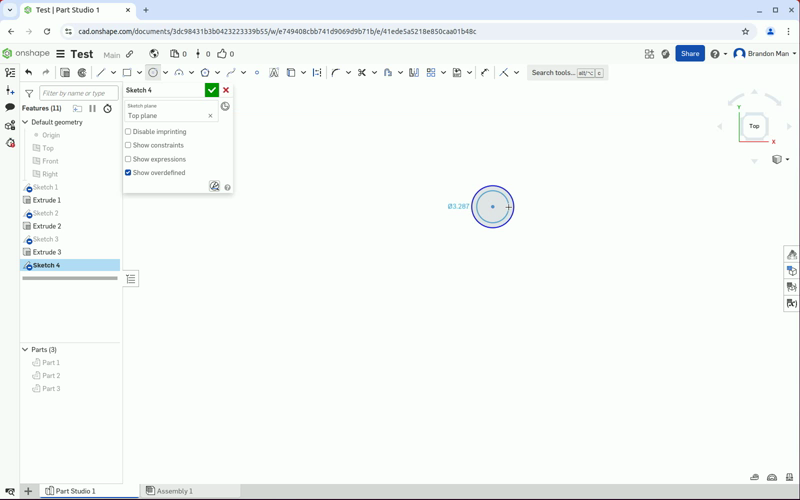
scroll(6)
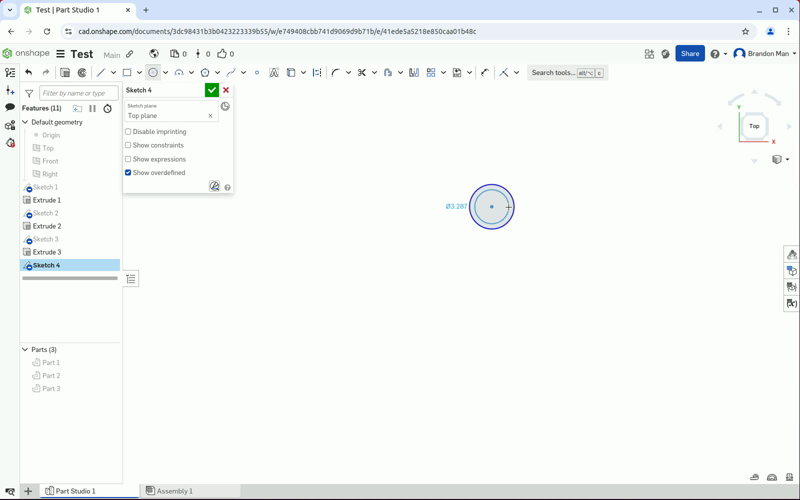
scroll(6)
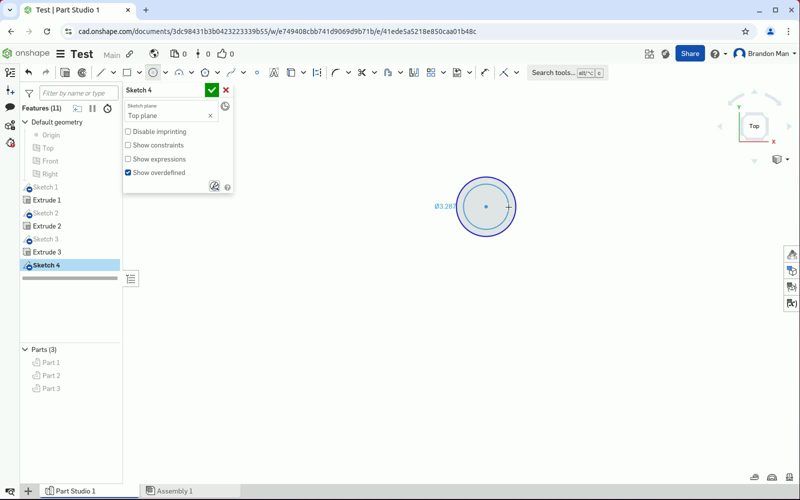
scroll(6)
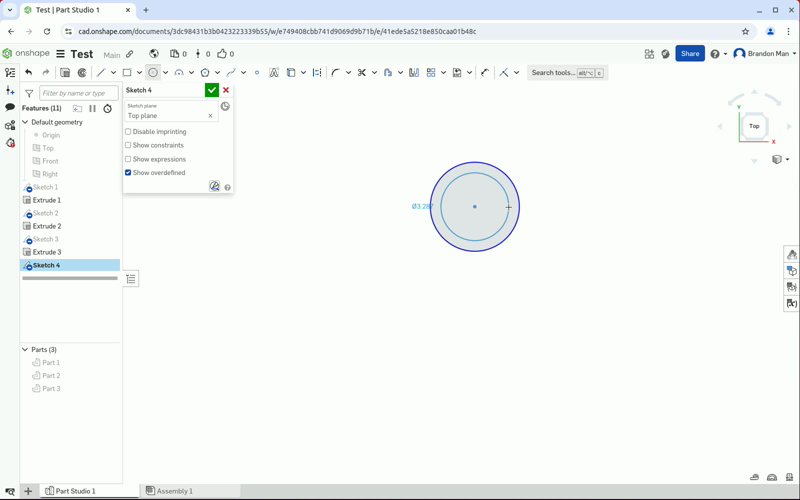
scroll(6)
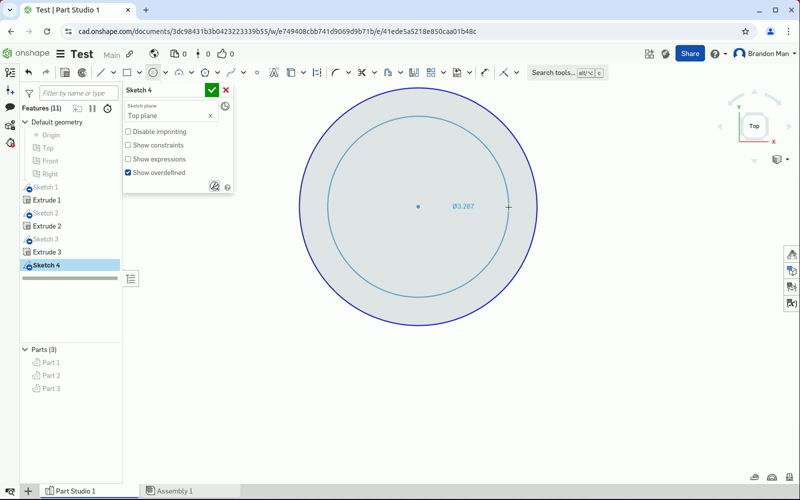
click(508, 206)
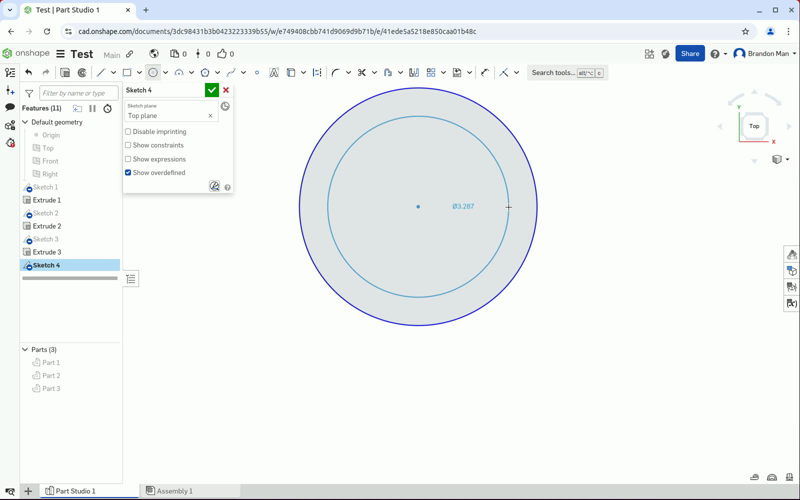
scroll(-6)
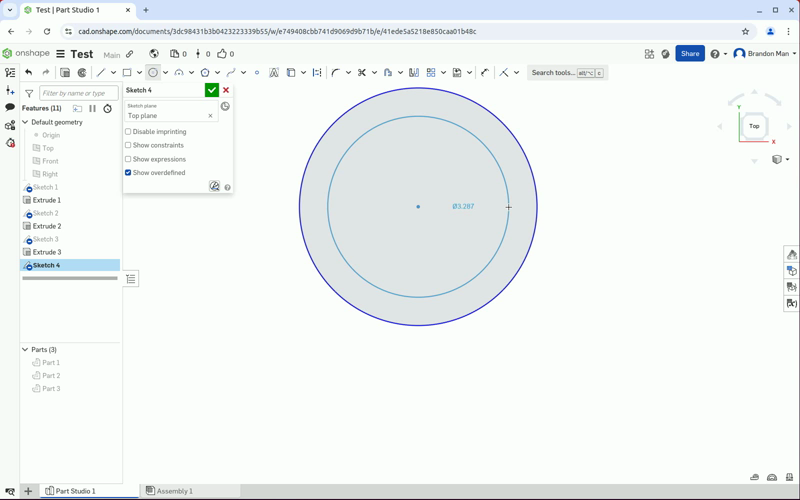
scroll(-6)
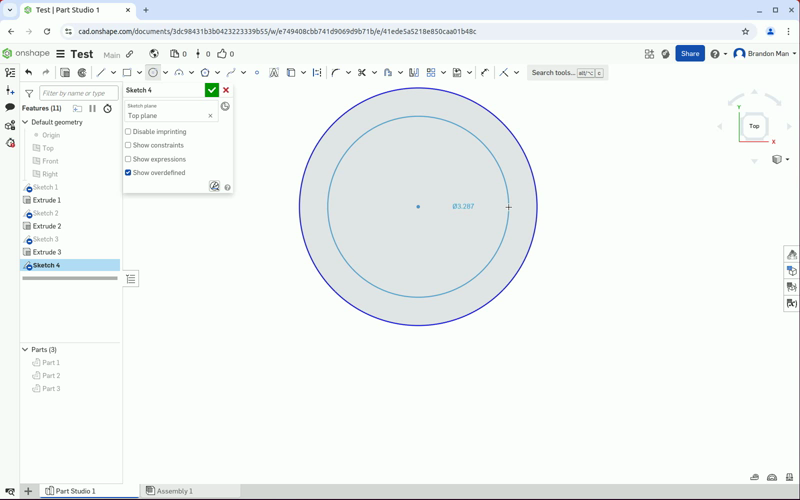
scroll(-6)
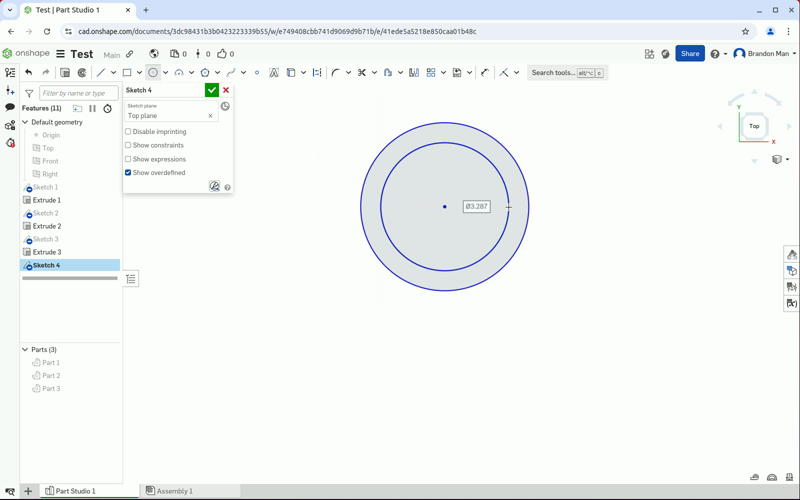
scroll(-6)
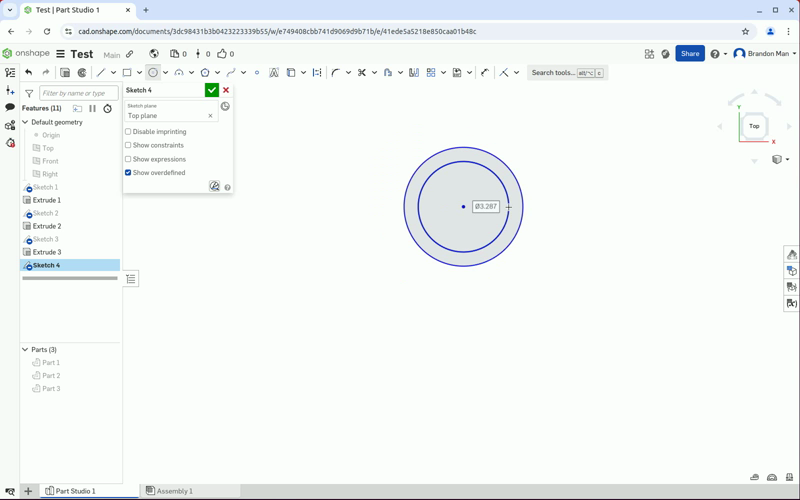
scroll(-6)
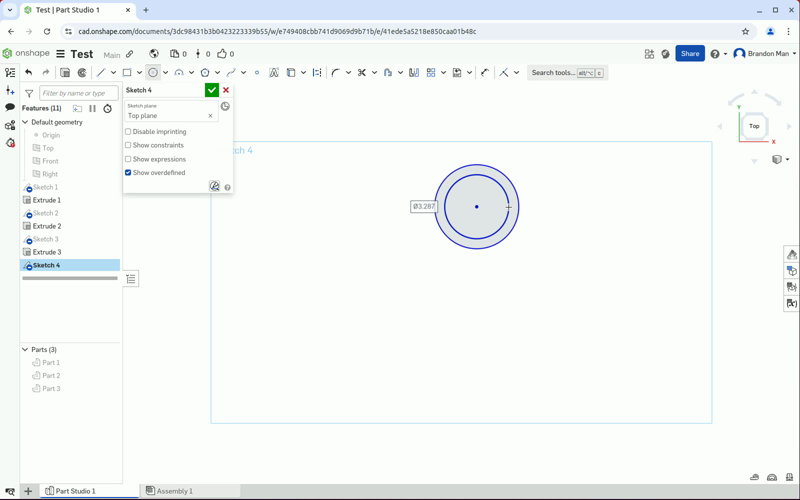
scroll(-6)
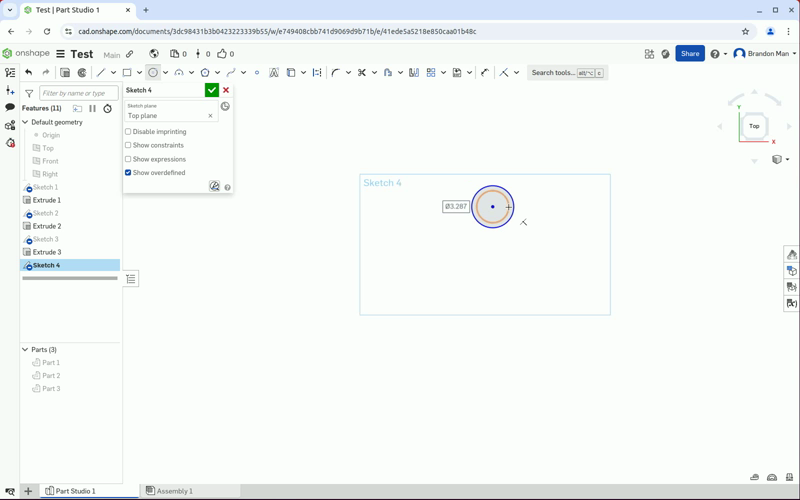
scroll(-6)
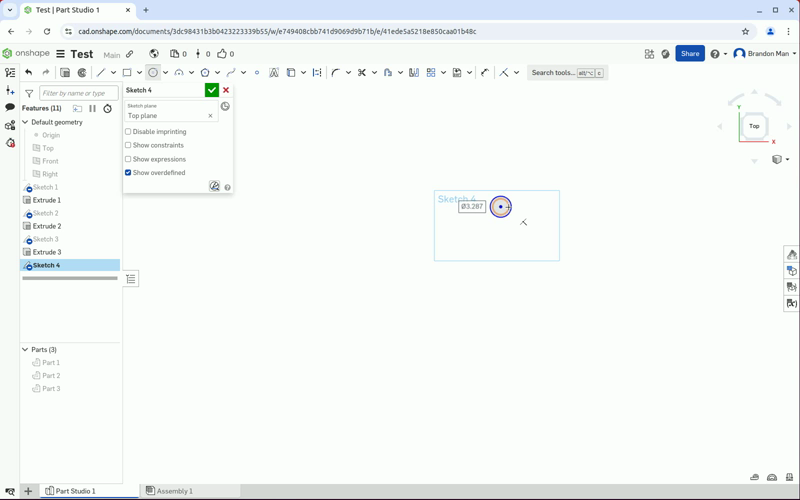
key(esc)
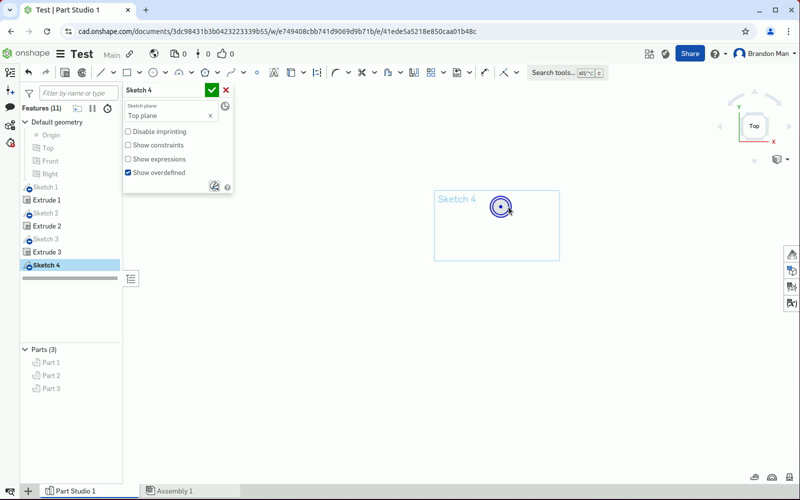
mouse_move(508, 212)
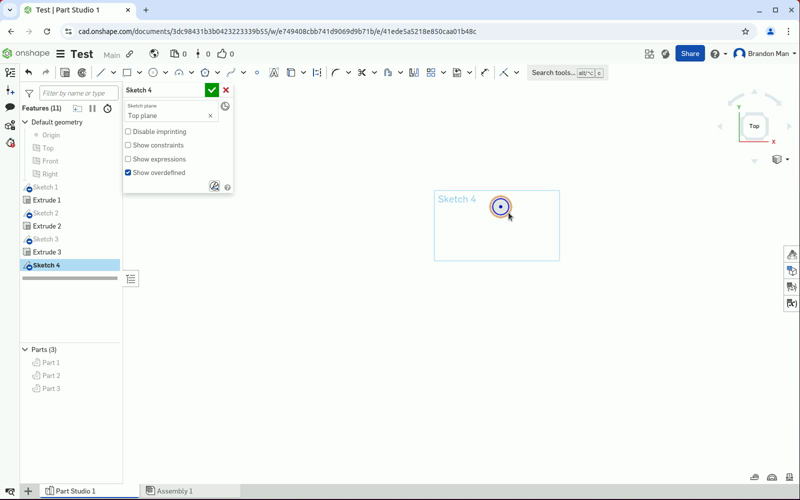
scroll(6)
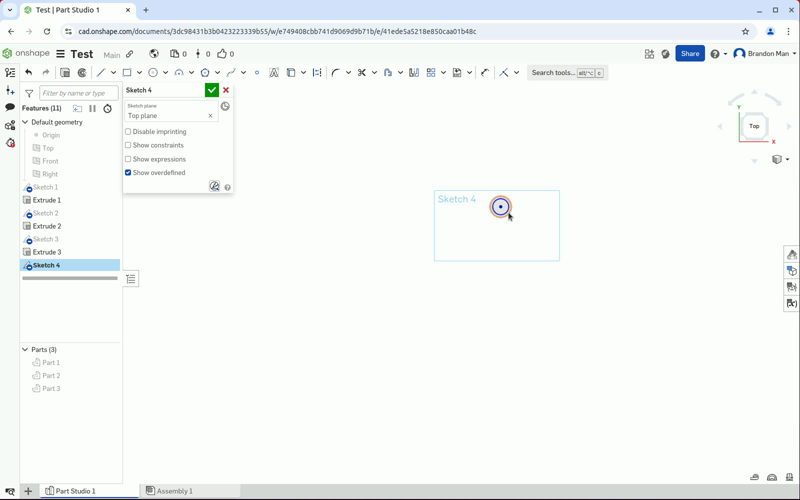
scroll(6)
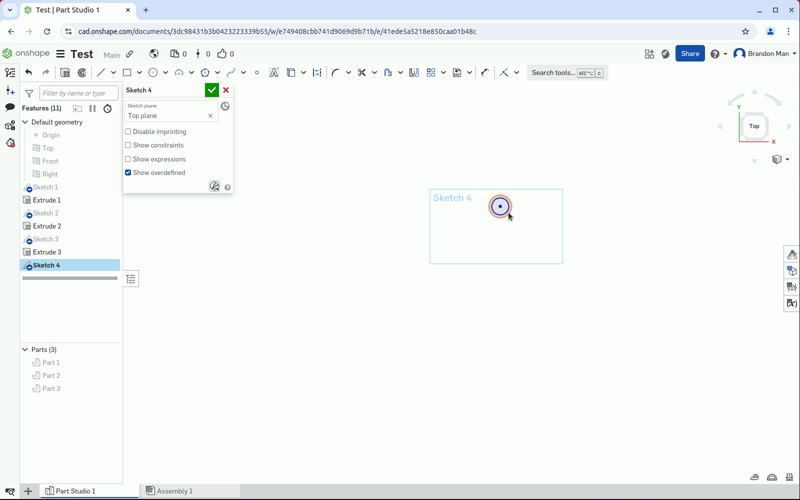
scroll(6)
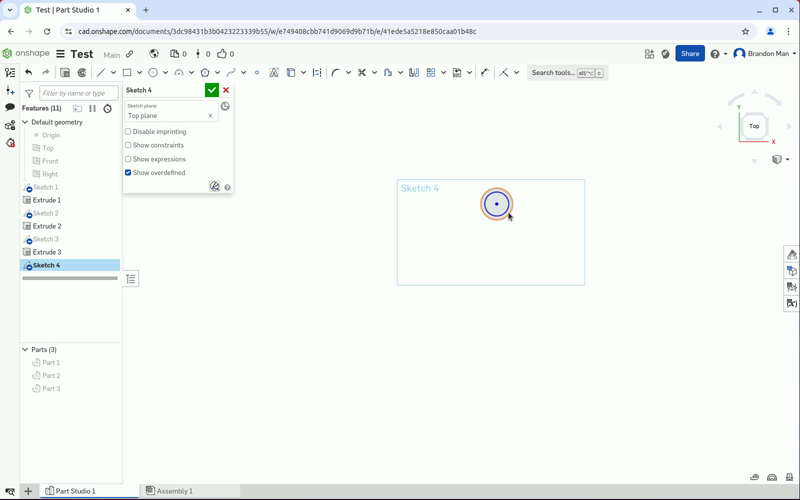
scroll(6)
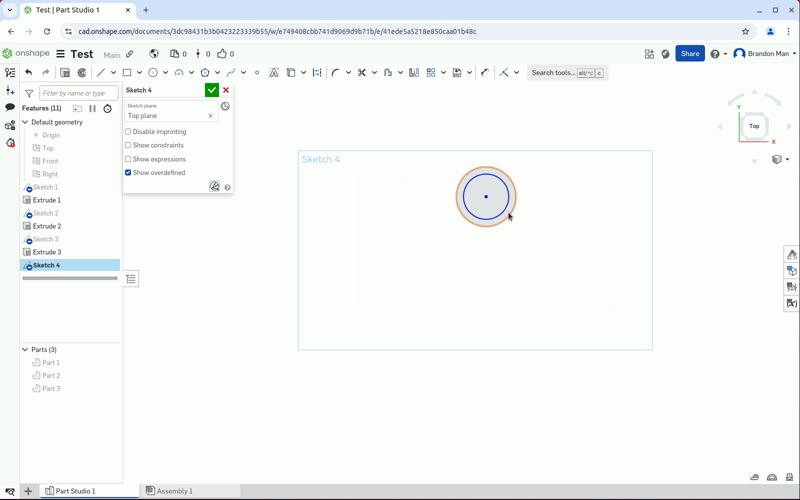
scroll(6)
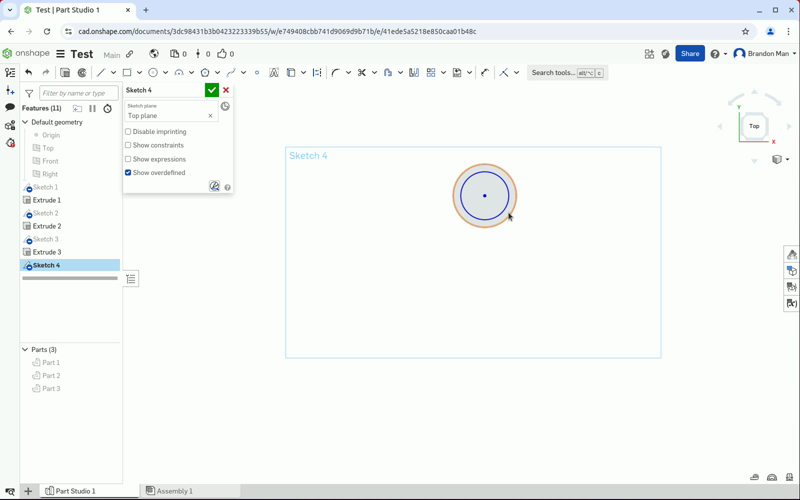
scroll(6)
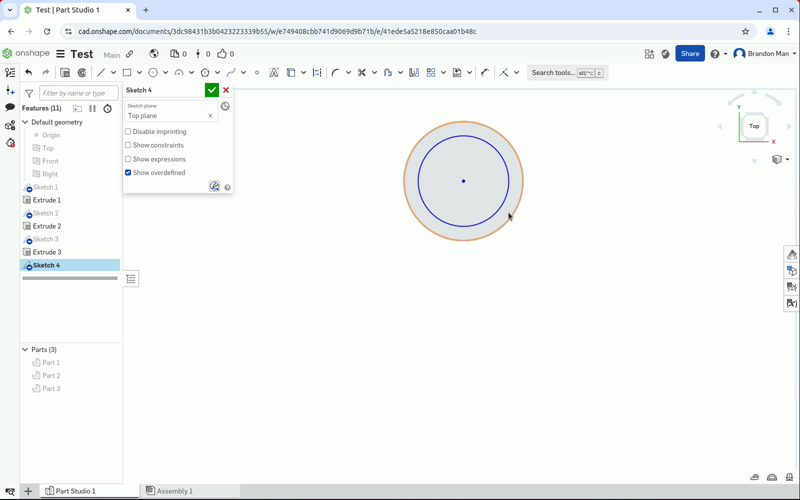
scroll(6)
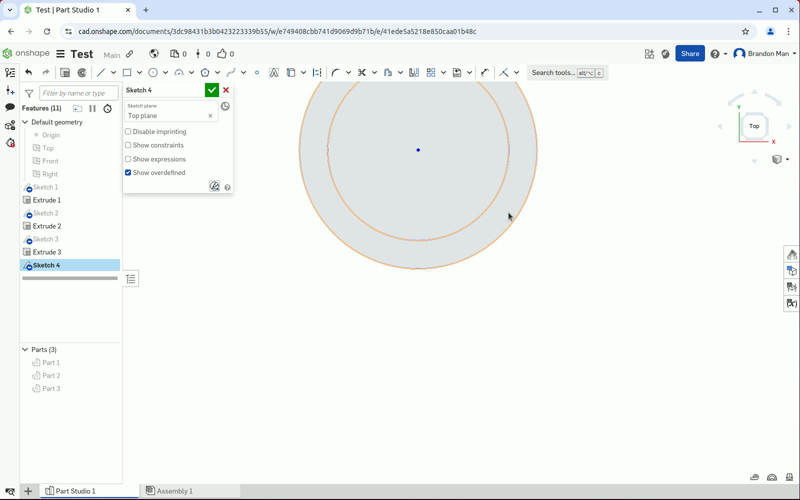
click(508, 212)
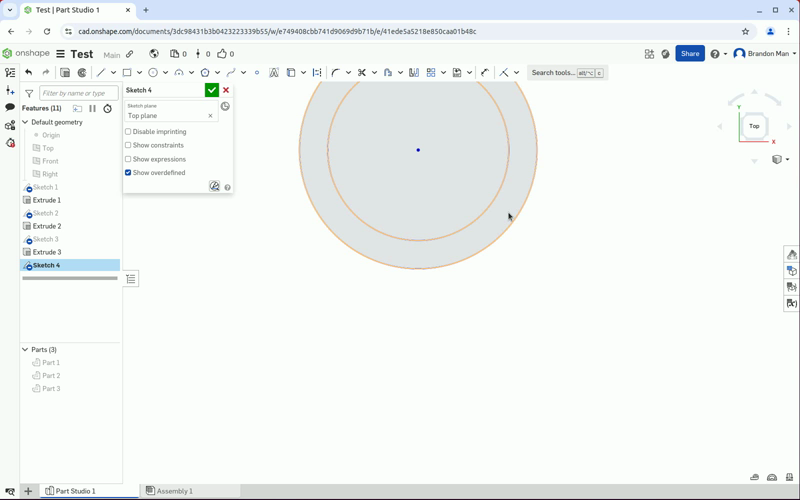
scroll(-6)
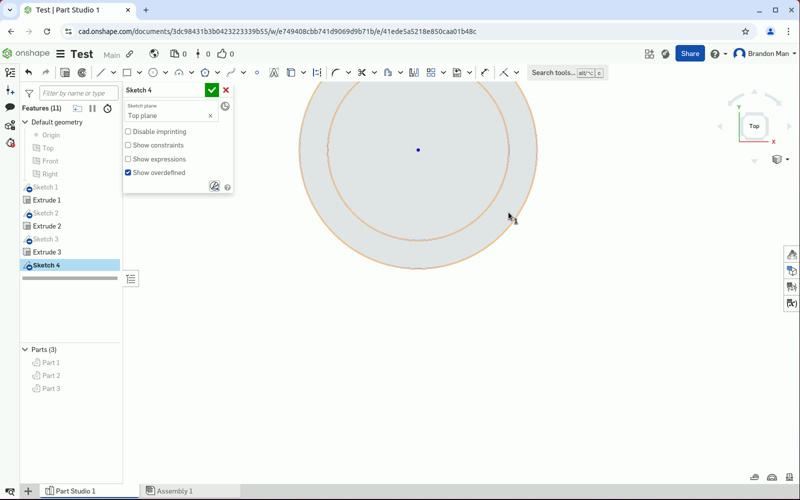
scroll(-6)
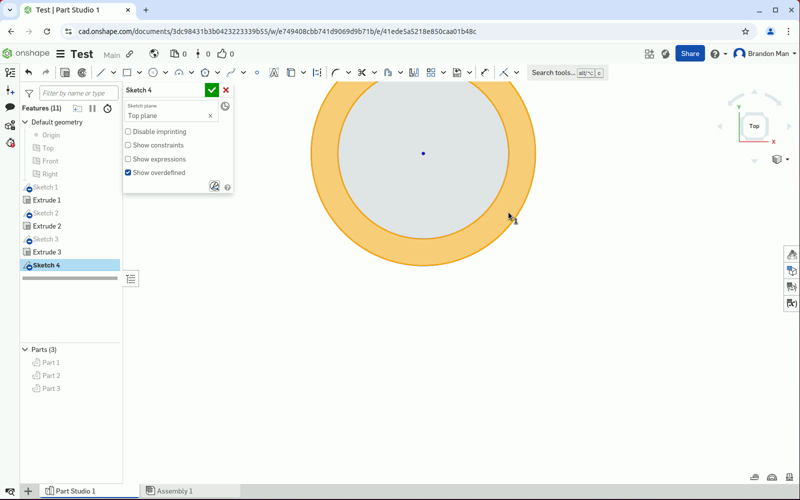
scroll(-6)
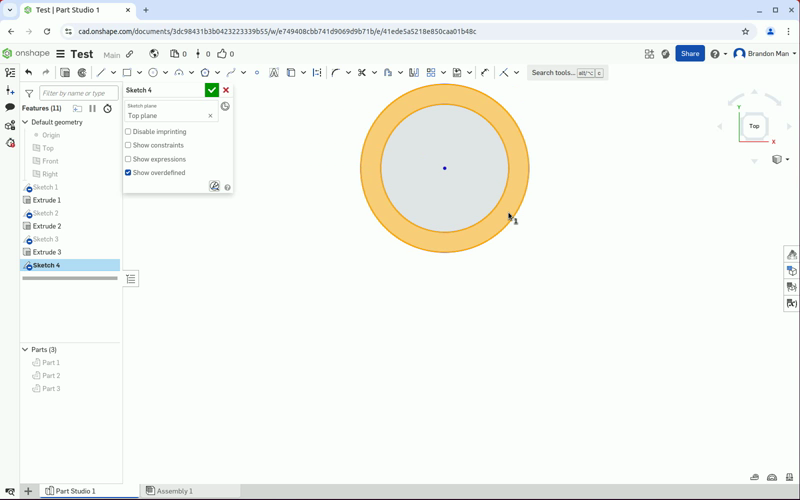
scroll(-6)
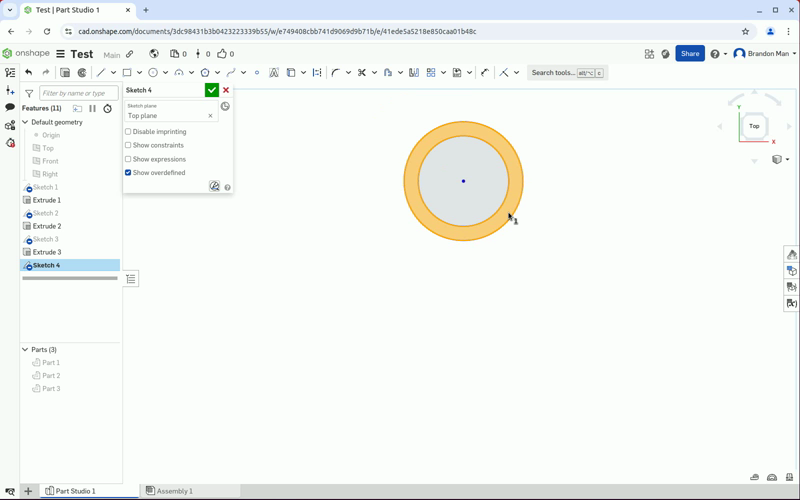
scroll(-6)
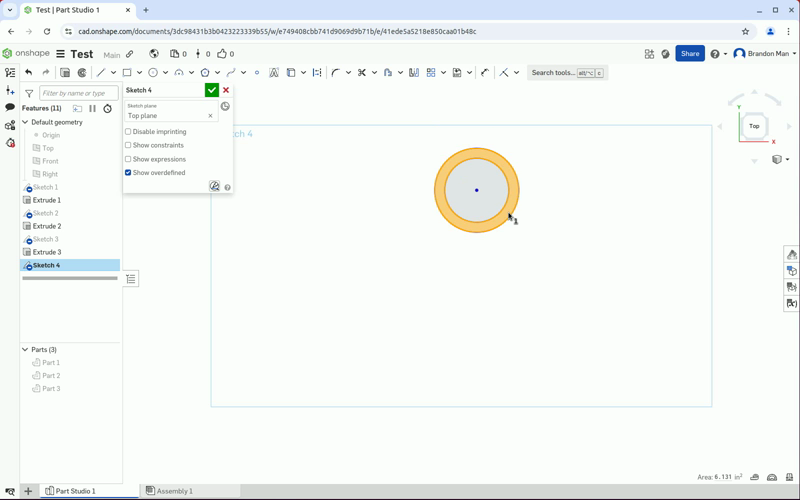
scroll(-6)
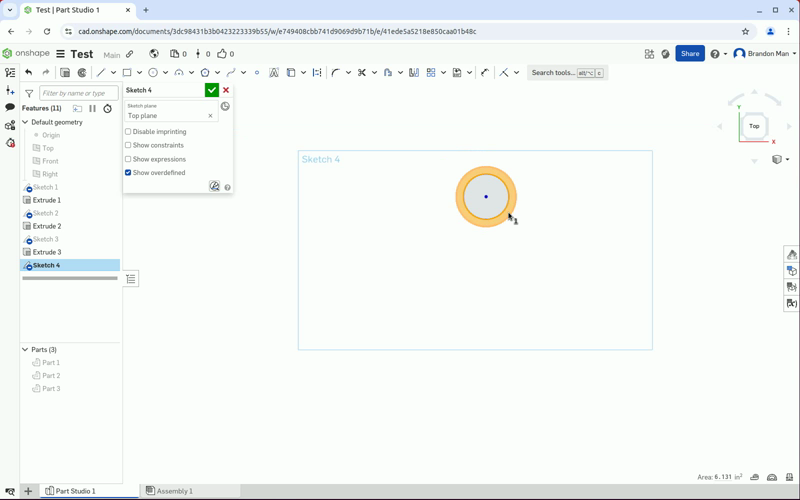
scroll(-6)
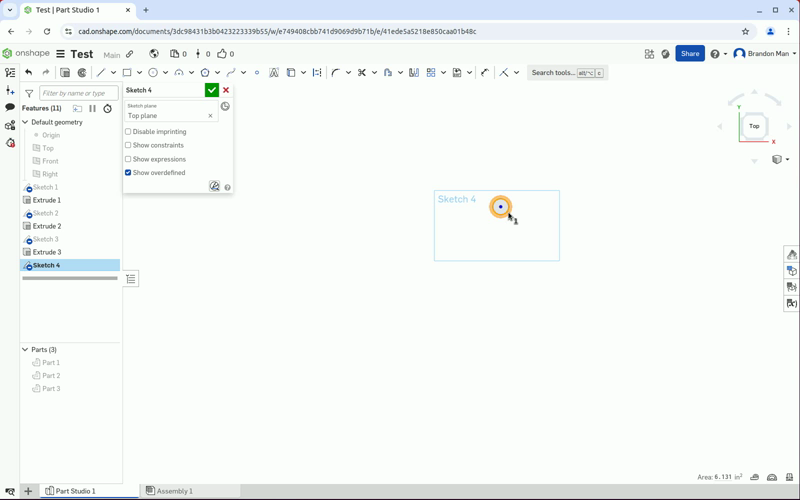
mouse_move(73, 352)
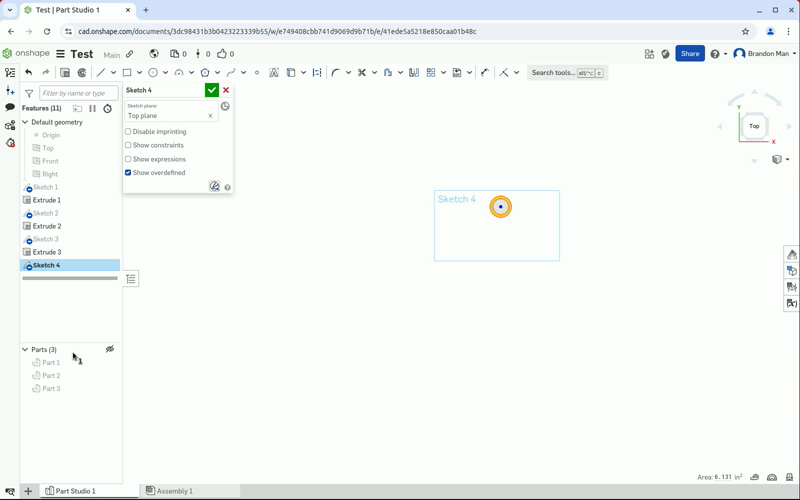
key(shift+y)
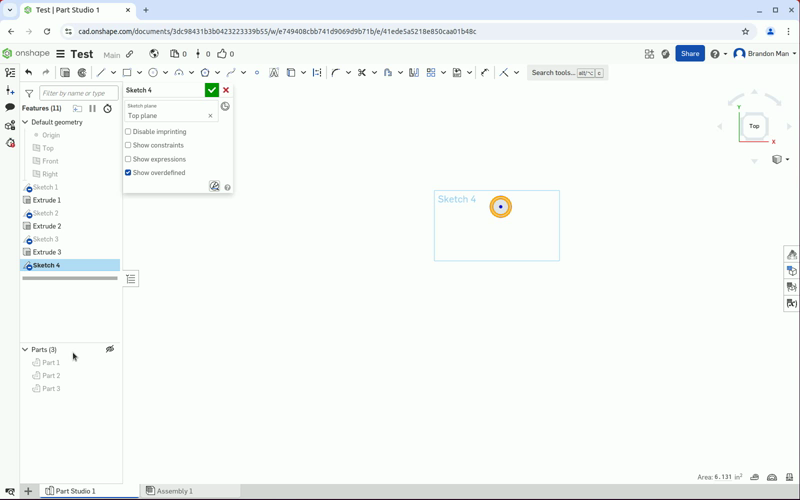
key(shift+e)
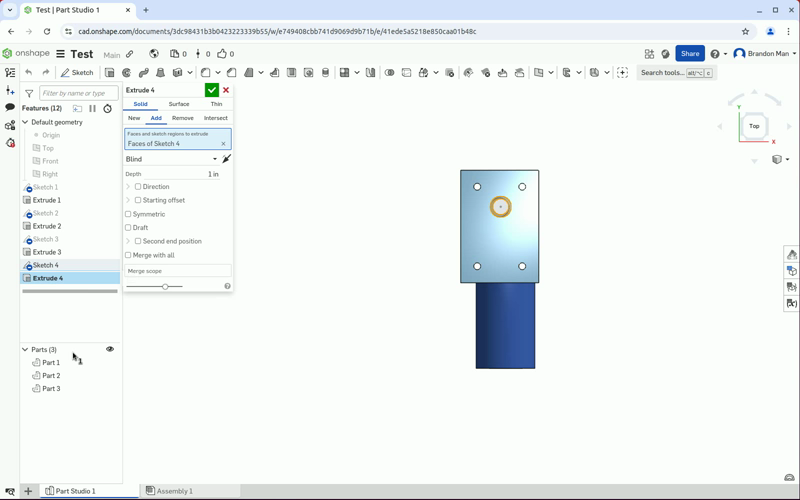
mouse_move(143, 106)
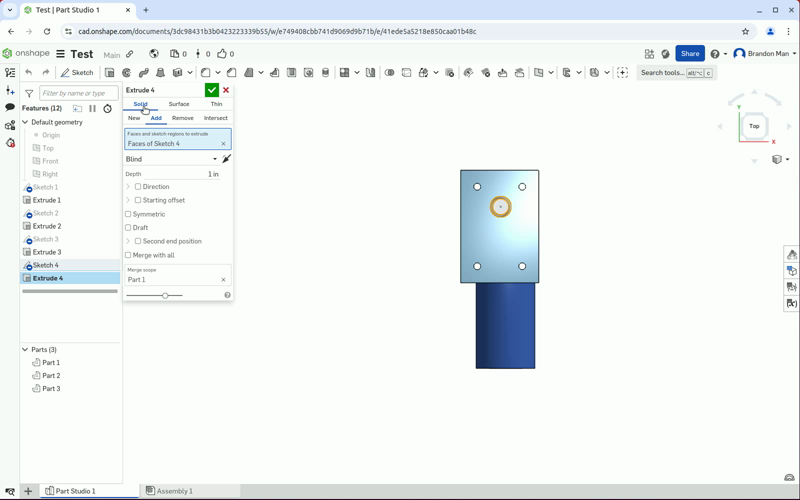
click(143, 106)
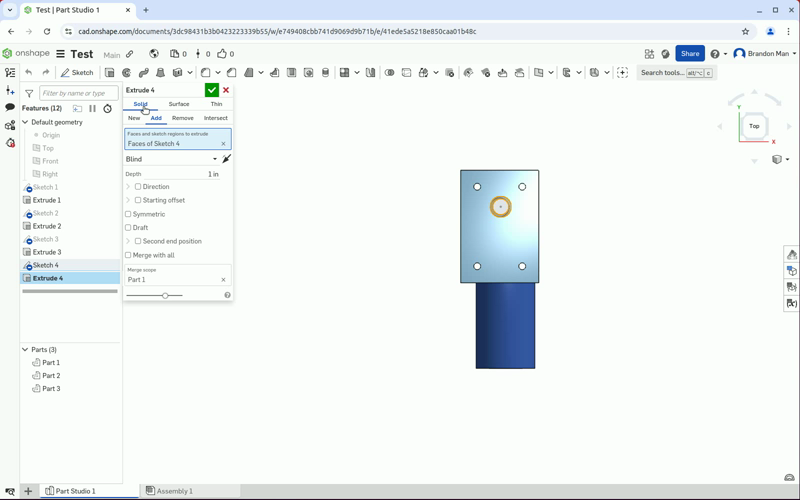
mouse_move(137, 120)
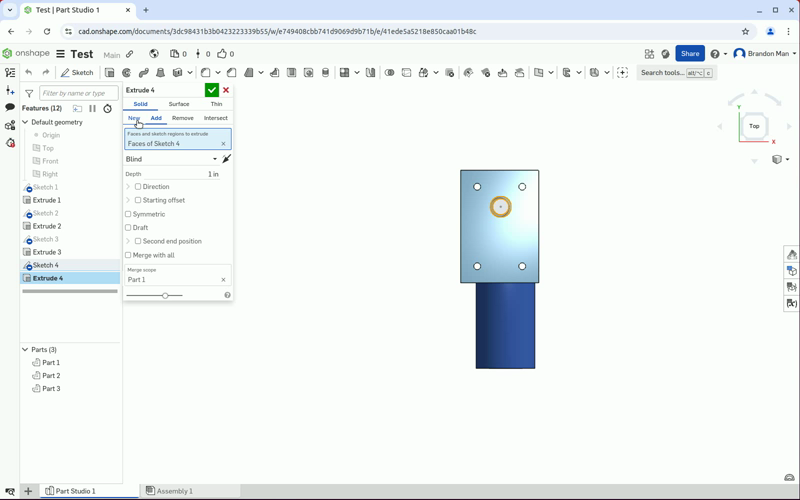
click(137, 120)
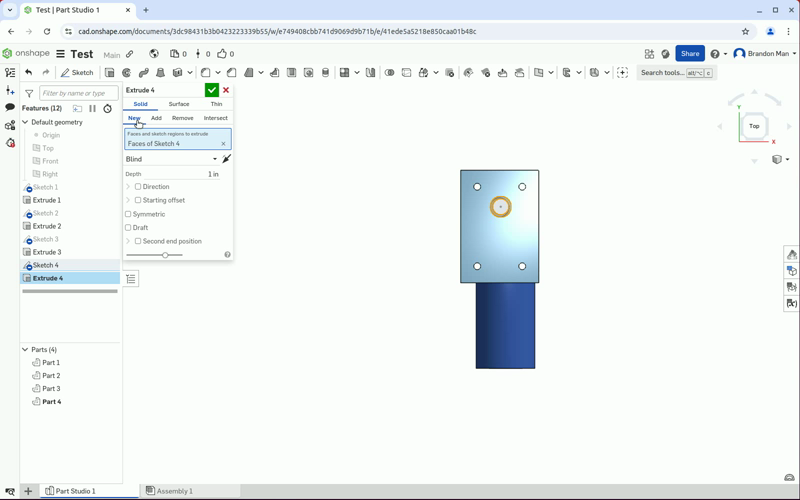
key(tab, 4)
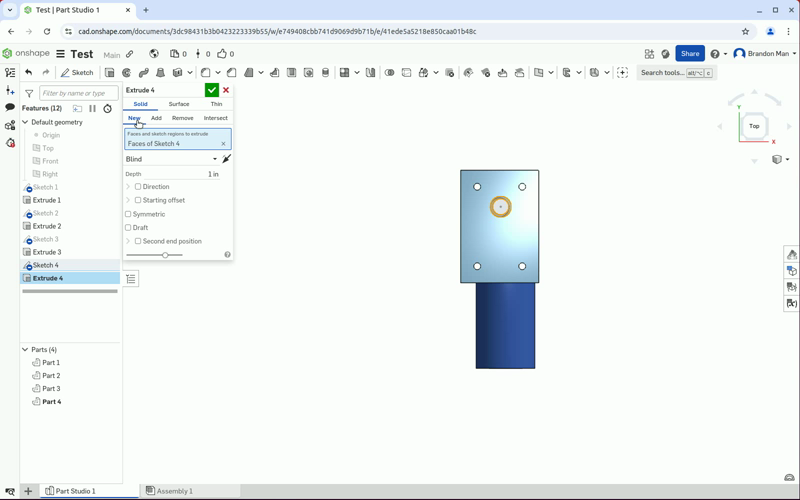
text(11.554)
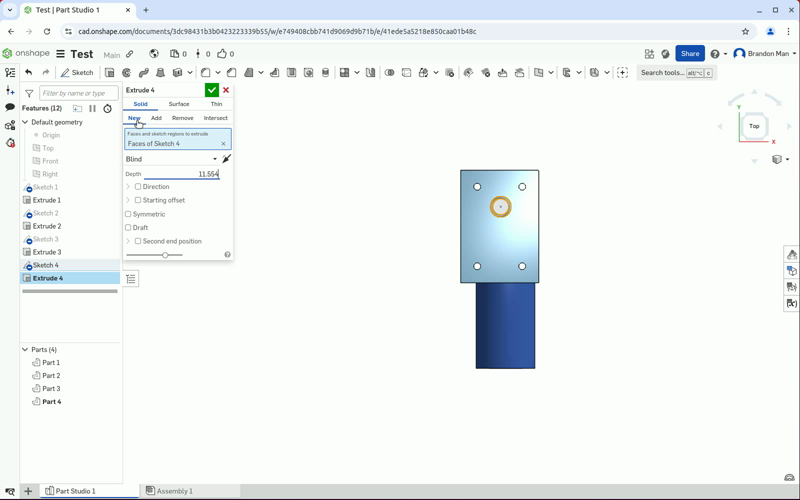
key(enter)
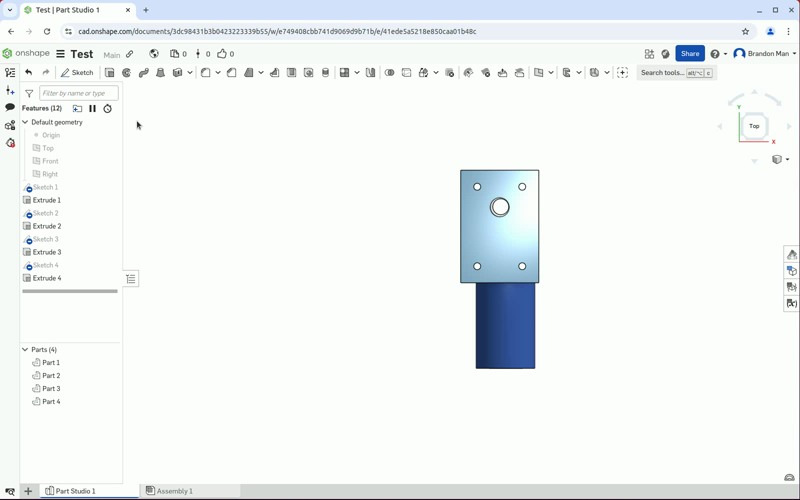
key(shift+h)
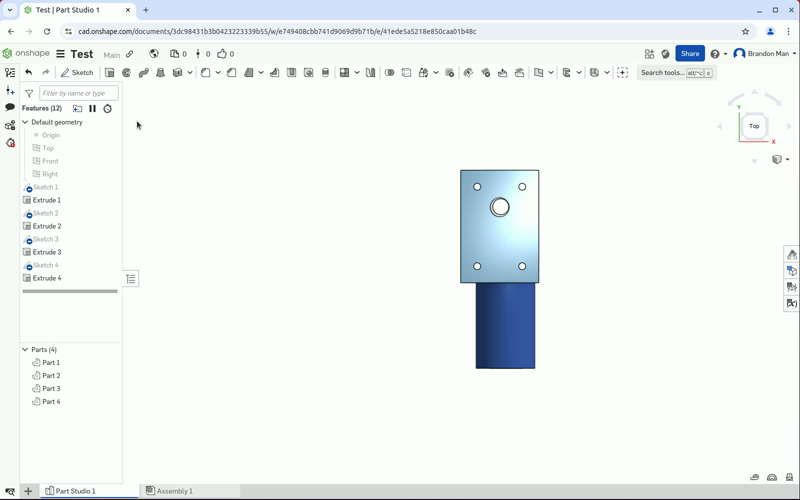
key(shift+h)
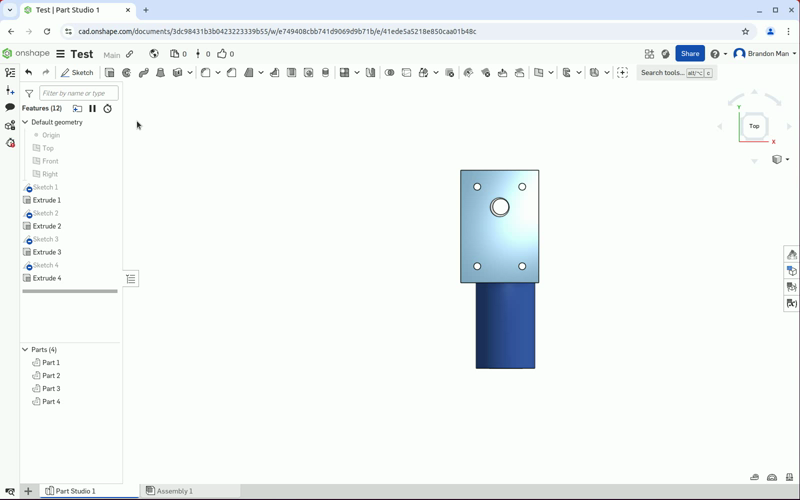
mouse_move(73, 189)
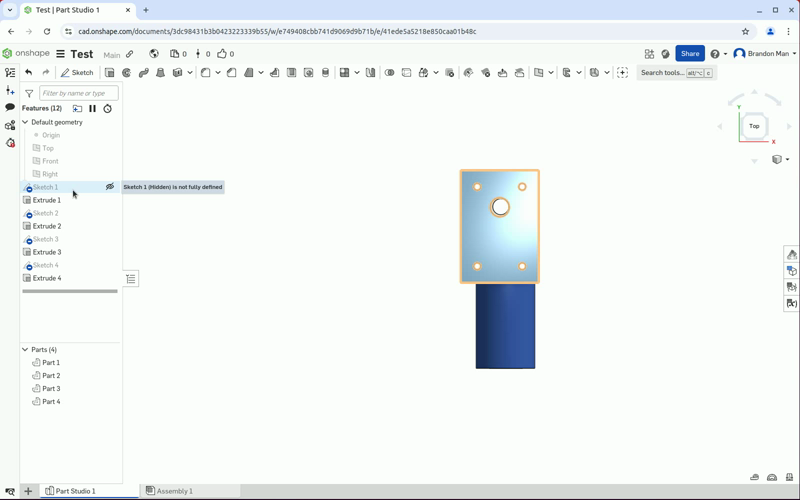
click(73, 189)
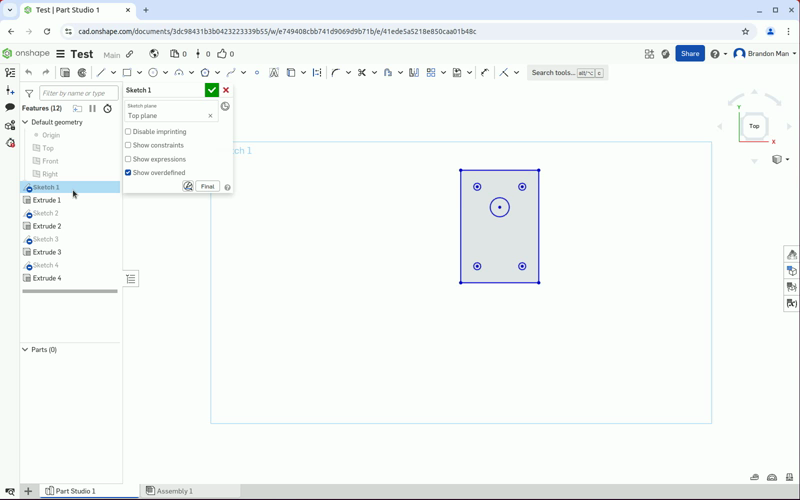
mouse_move(229, 92)
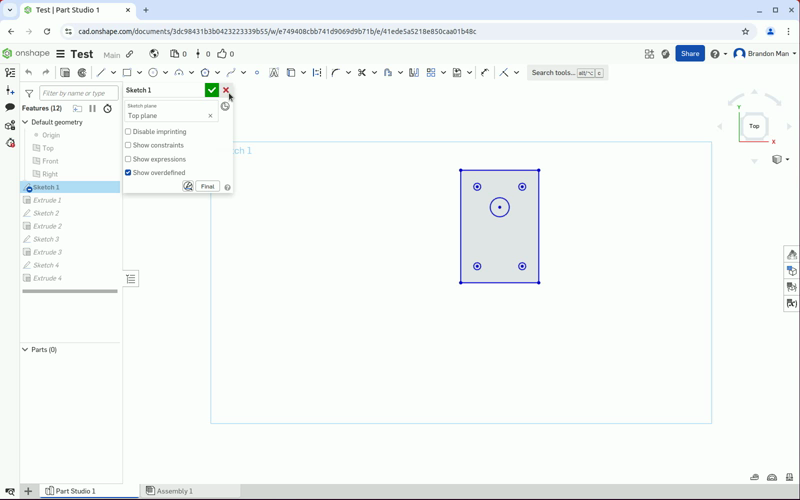
click(229, 92)
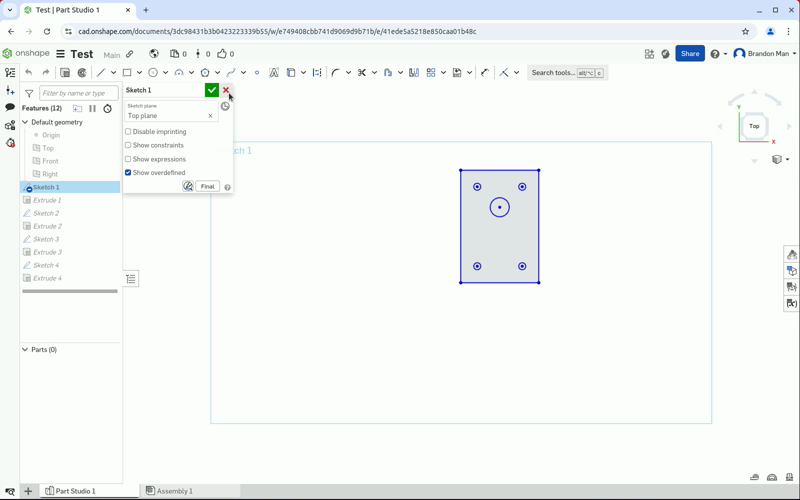
key(shift+s)
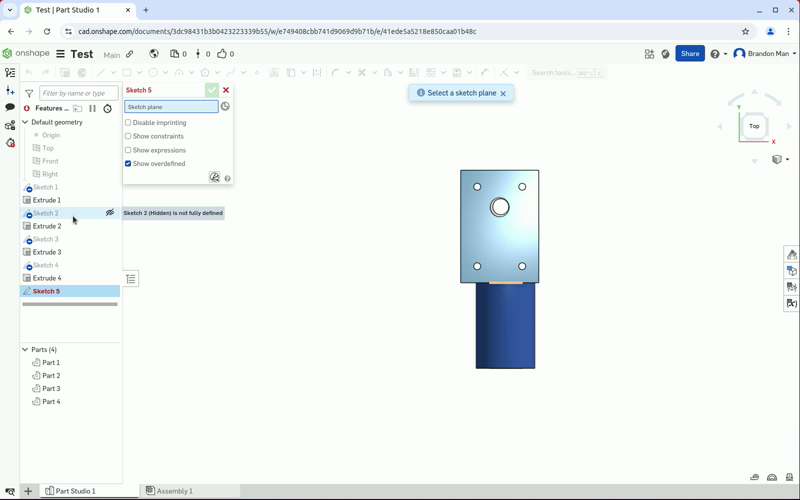
scroll(3)
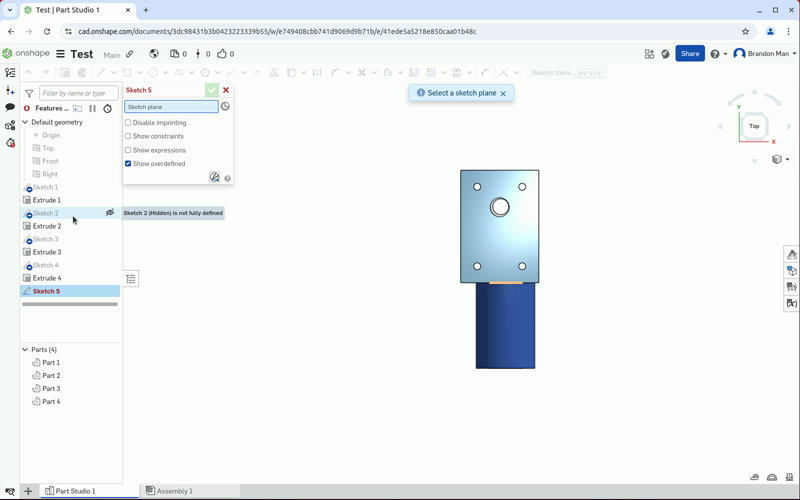
mouse_move(73, 150)
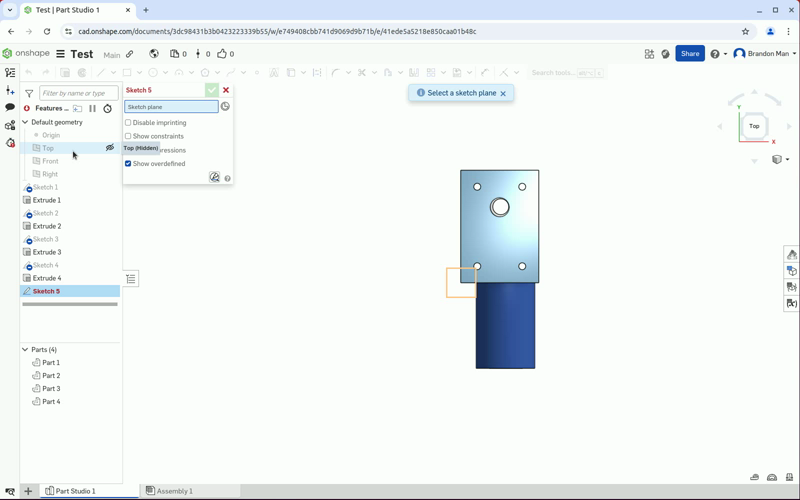
click(73, 150)
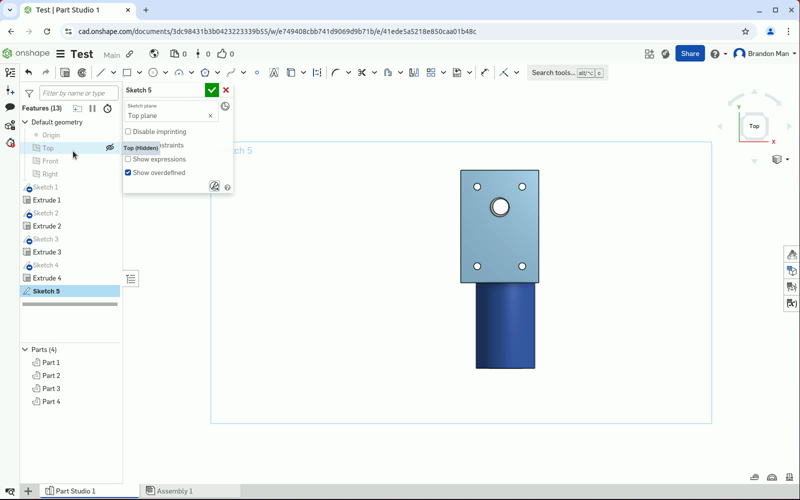
mouse_move(73, 352)
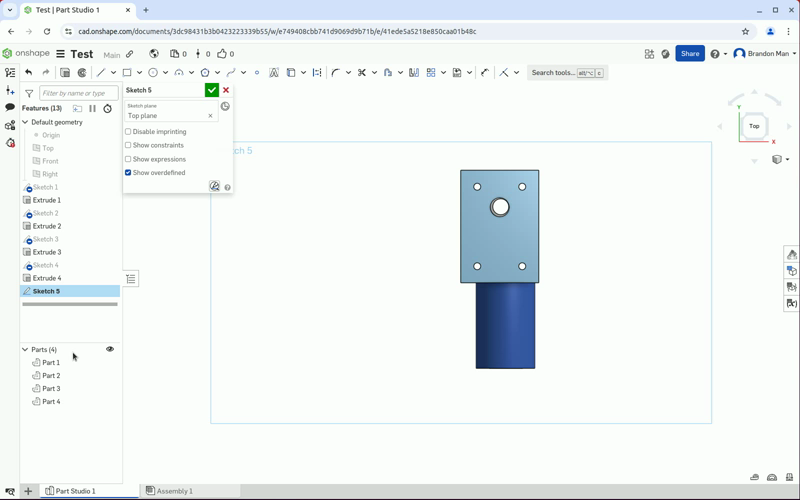
key(y)
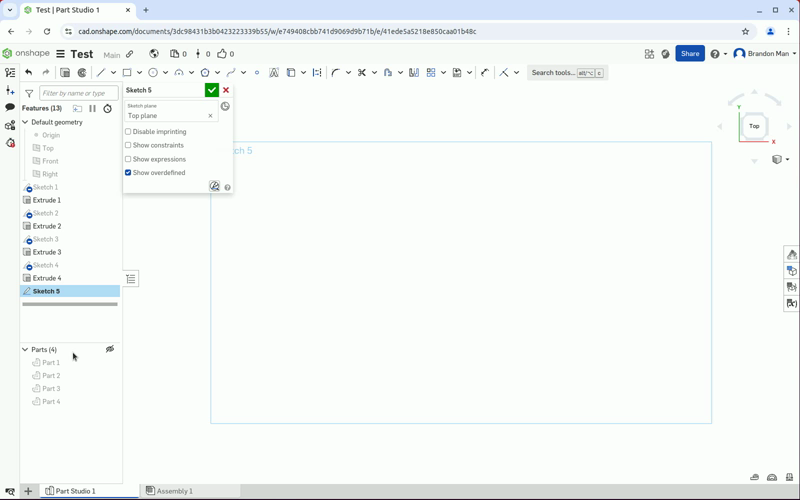
key(c)
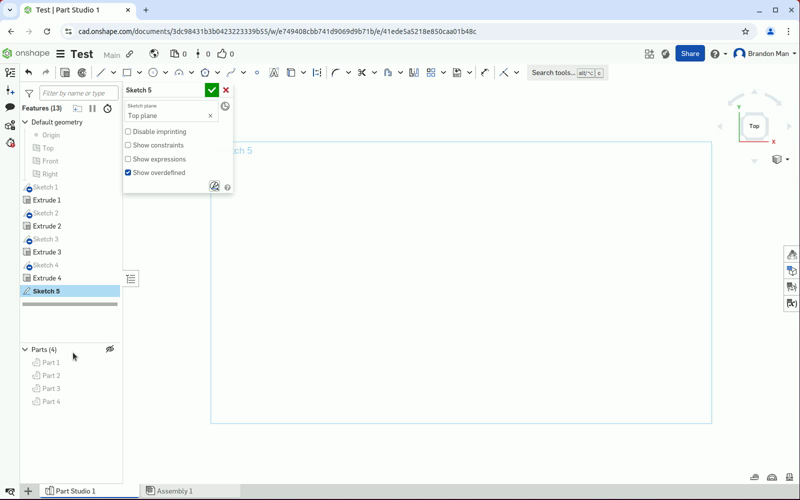
key_down(shift)
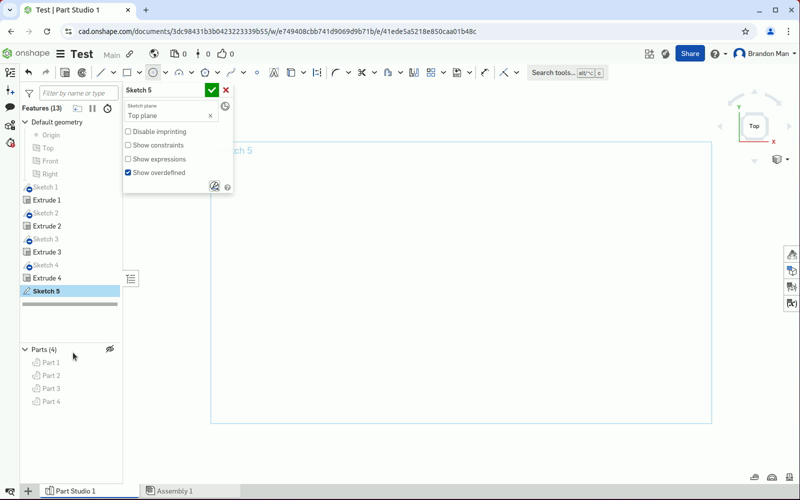
mouse_move(500, 206)
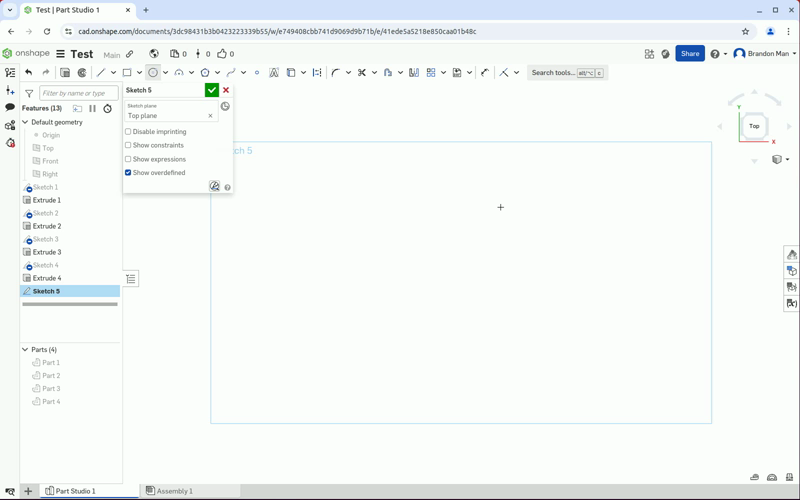
click(500, 206)
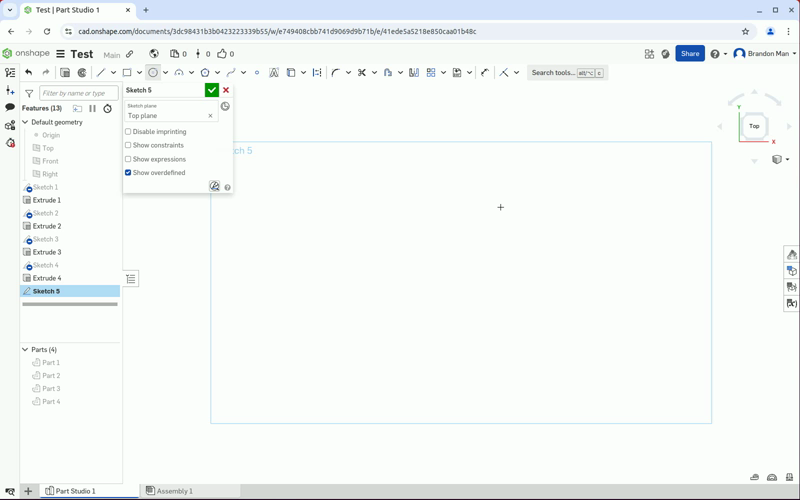
key_up(shift)
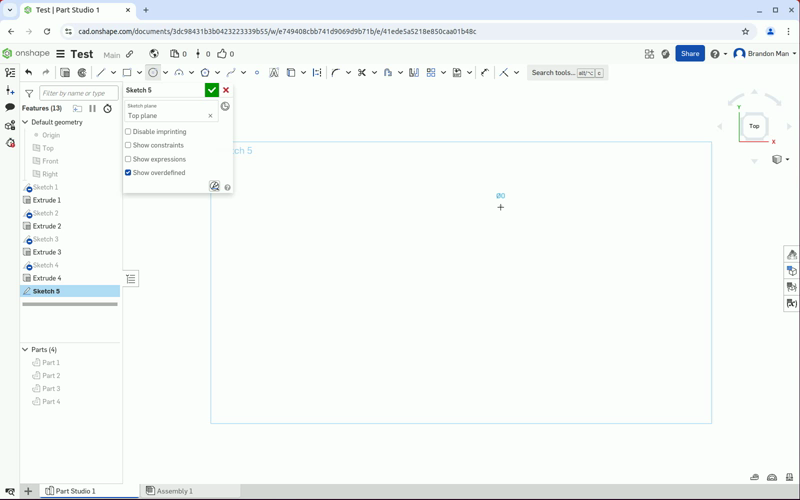
mouse_move(508, 206)
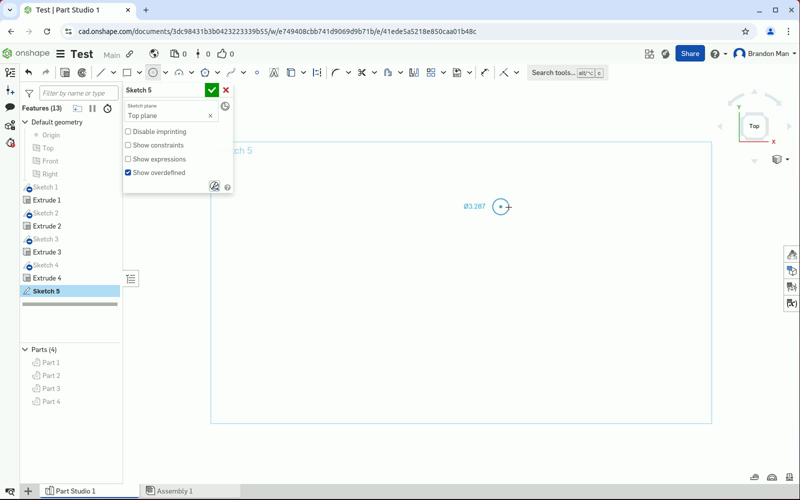
click(508, 206)
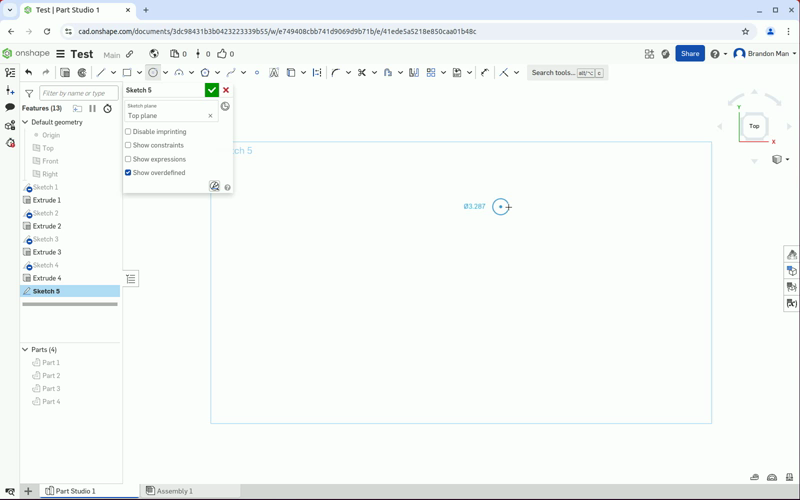
key(esc)
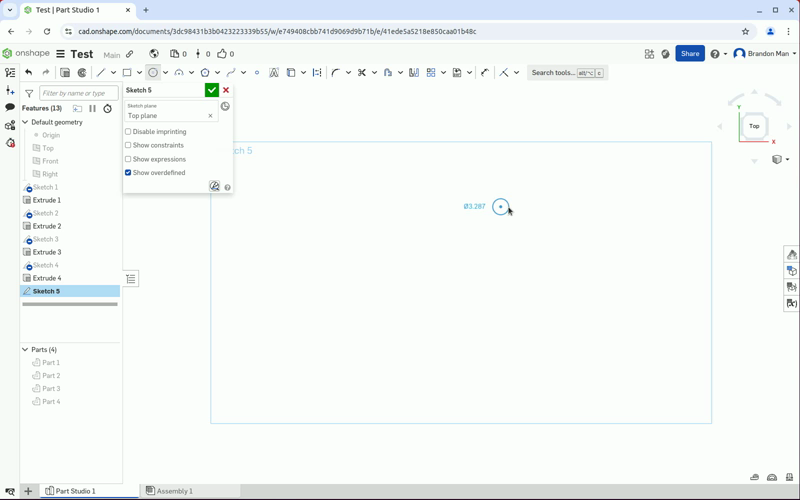
mouse_move(502, 203)
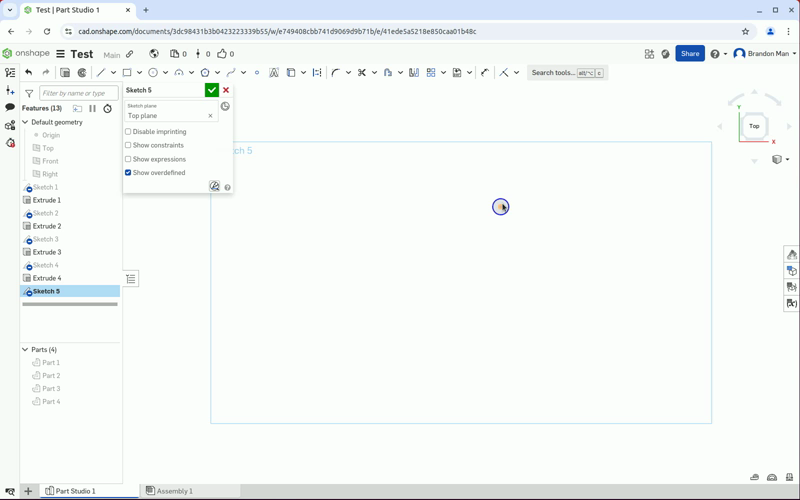
scroll(6)
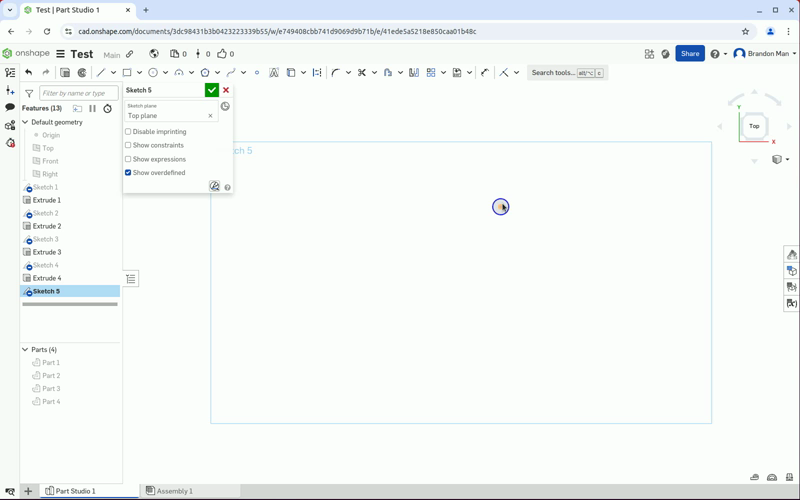
scroll(6)
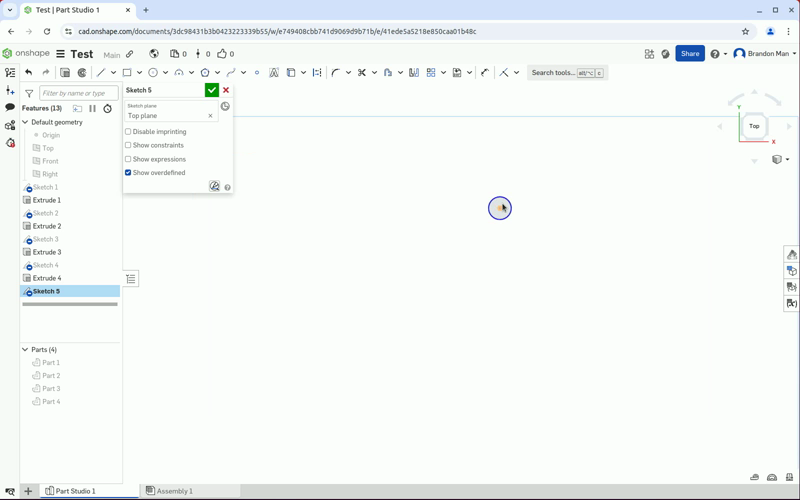
scroll(6)
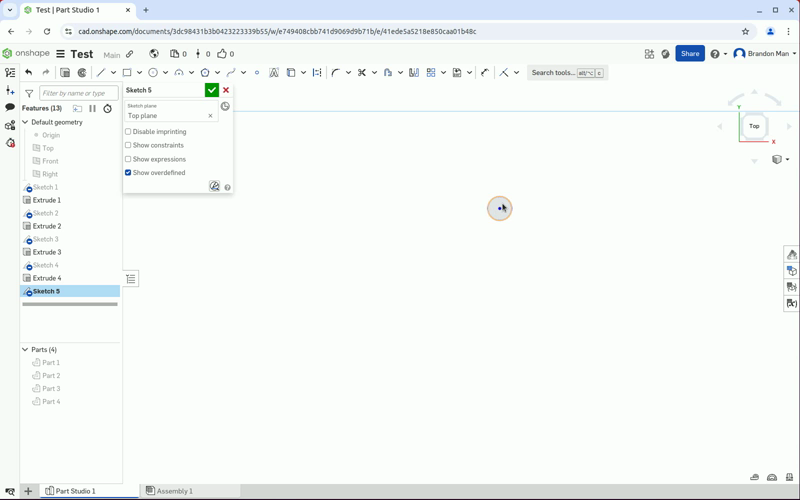
scroll(6)
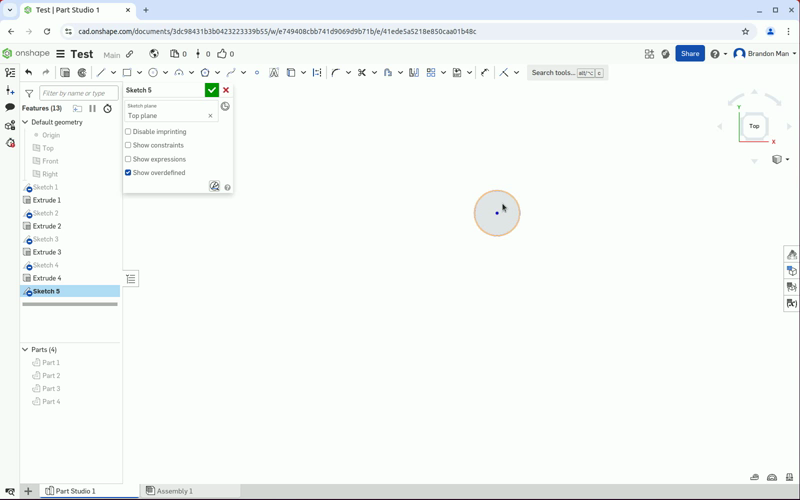
scroll(6)
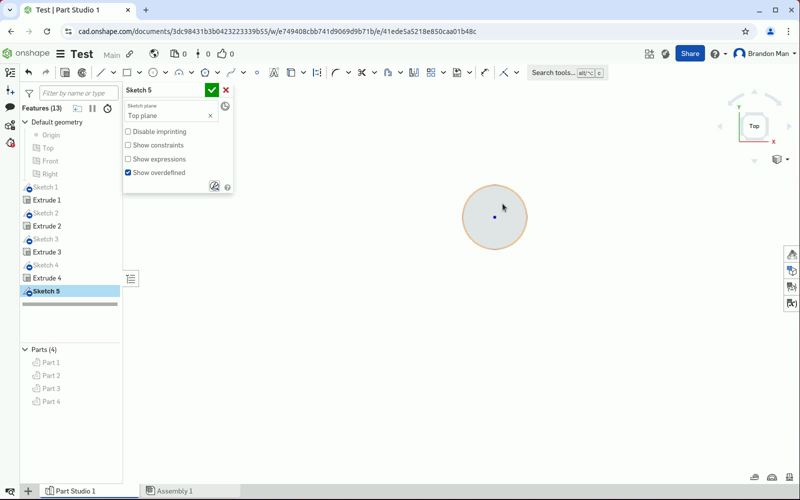
scroll(6)
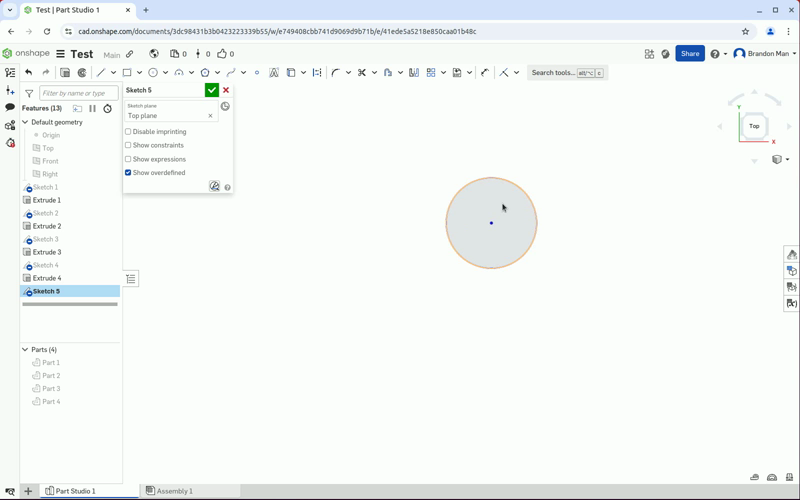
scroll(6)
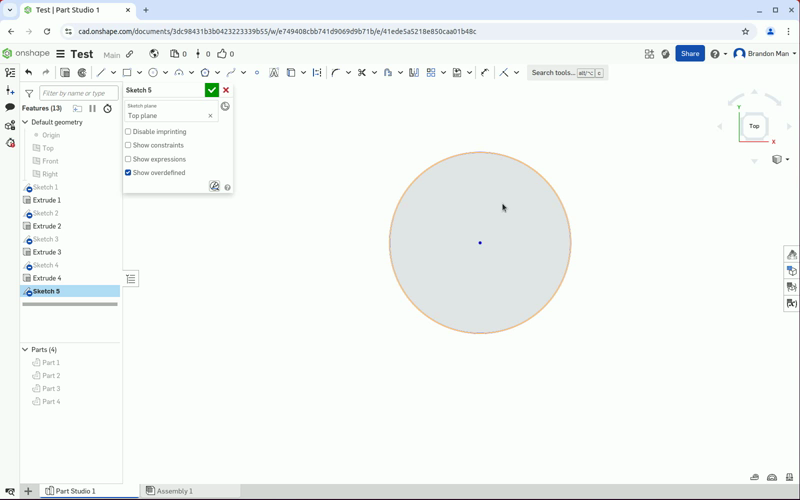
click(502, 203)
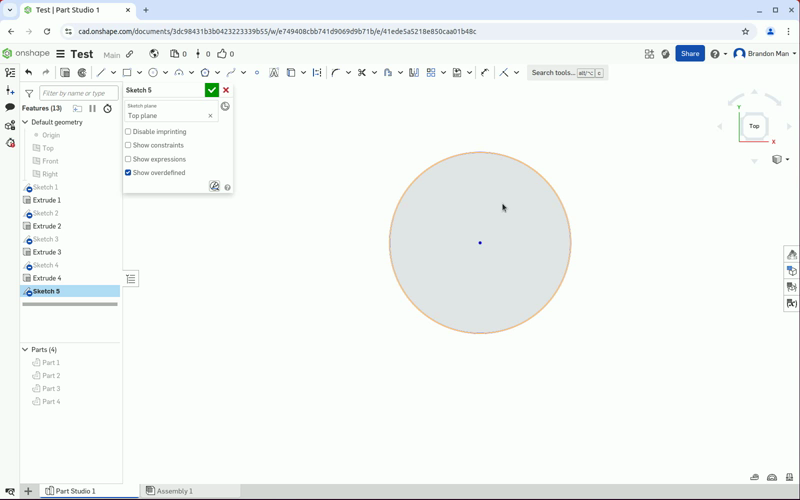
scroll(-6)
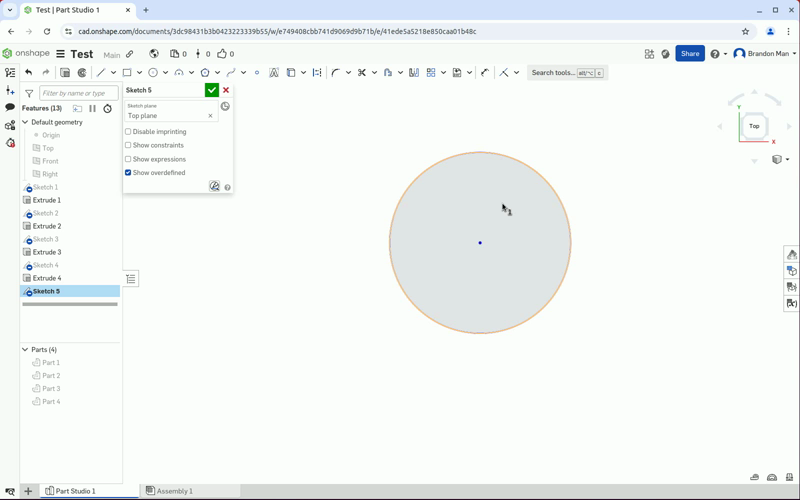
scroll(-6)
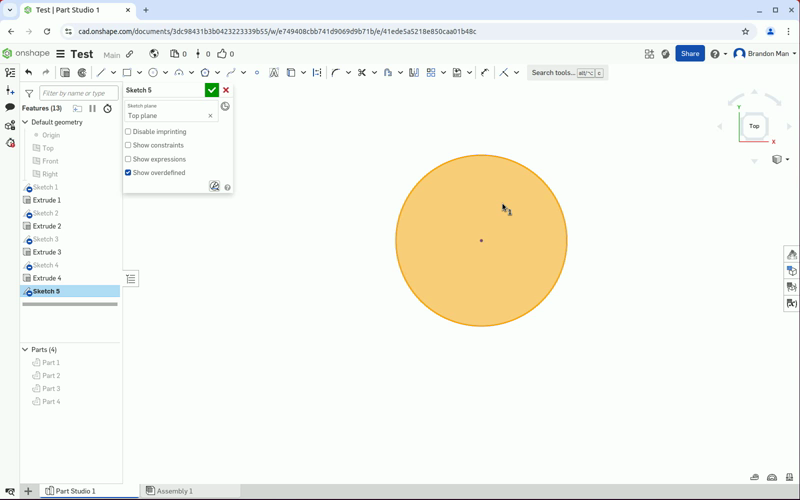
scroll(-6)
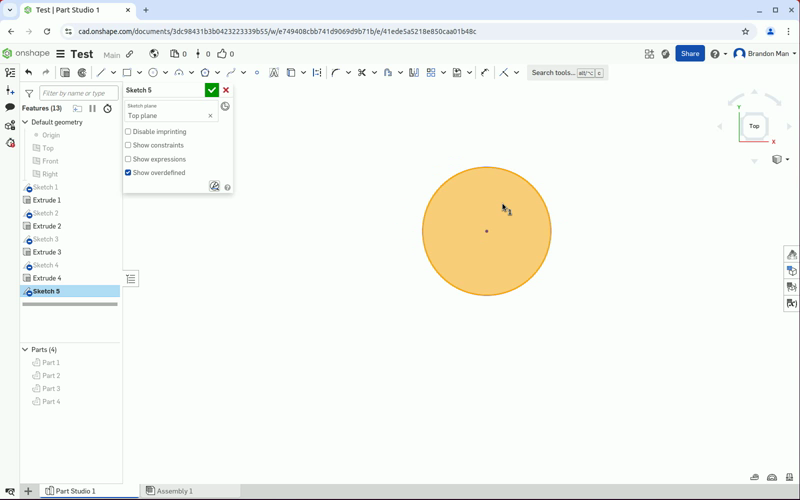
scroll(-6)
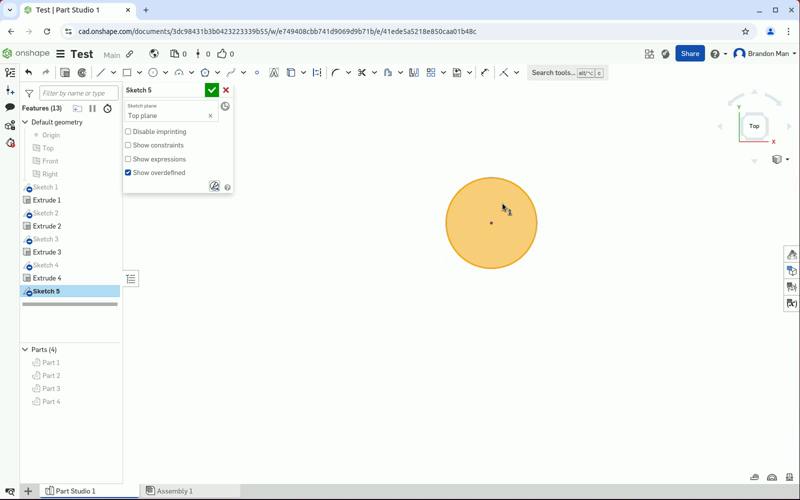
scroll(-6)
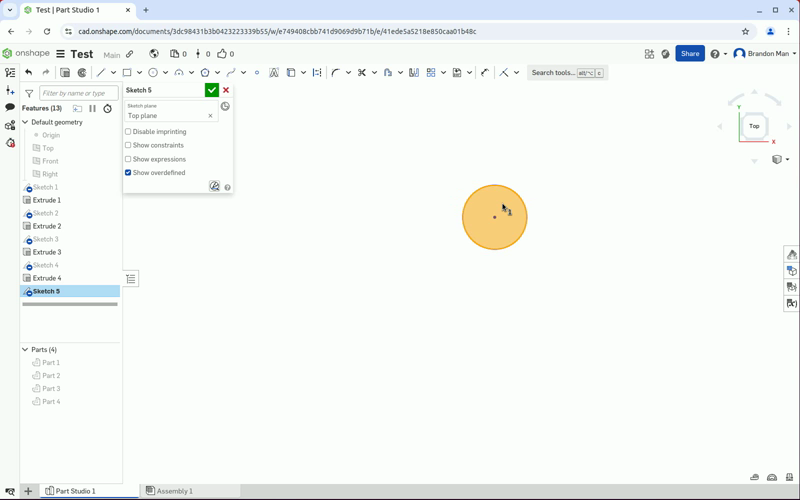
scroll(-6)
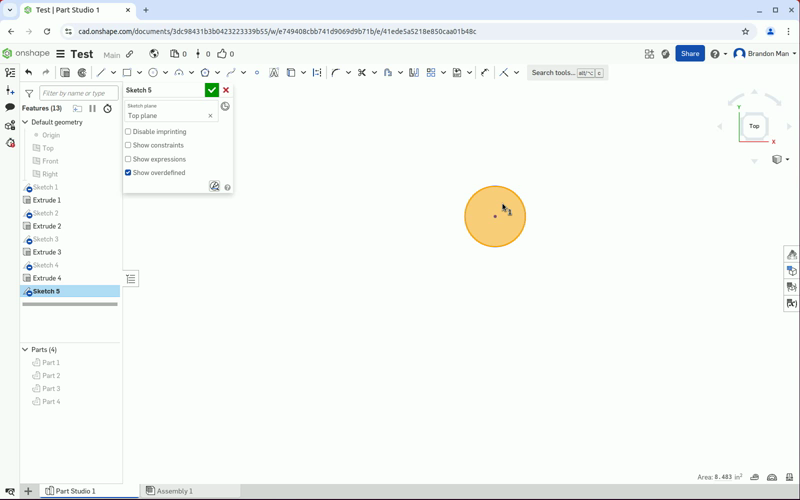
scroll(-6)
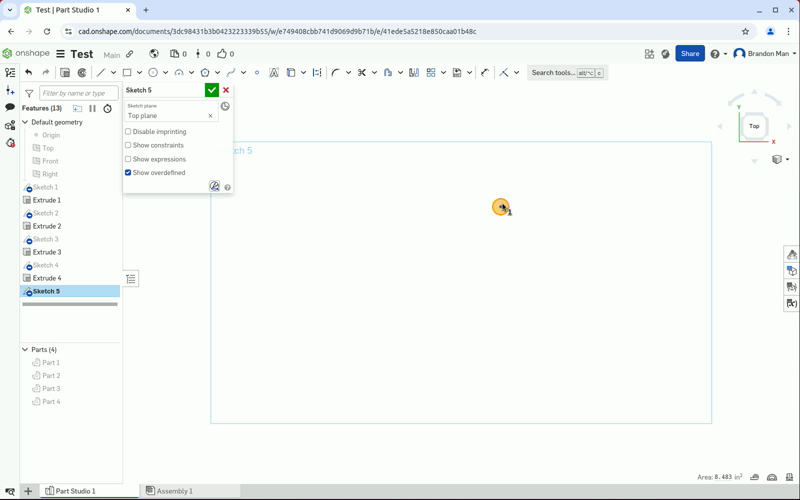
mouse_move(73, 352)
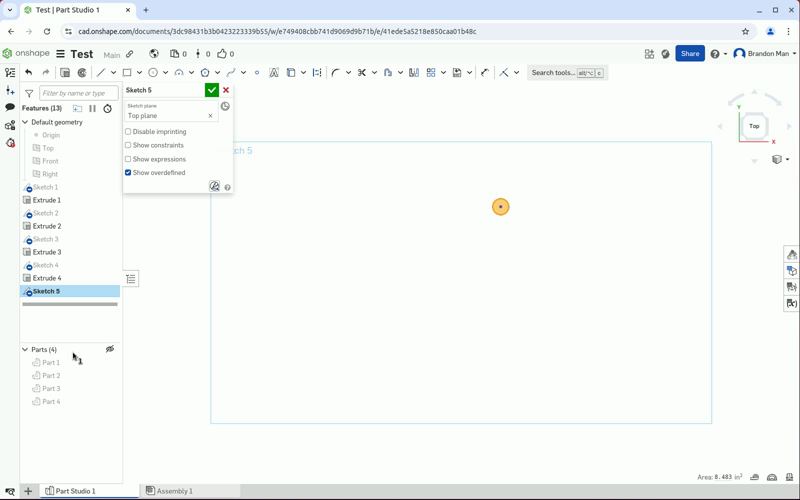
key(shift+y)
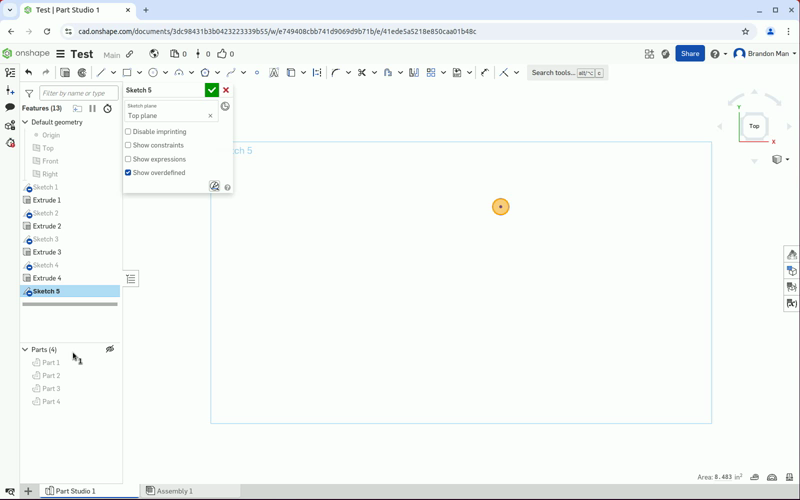
key(shift+e)
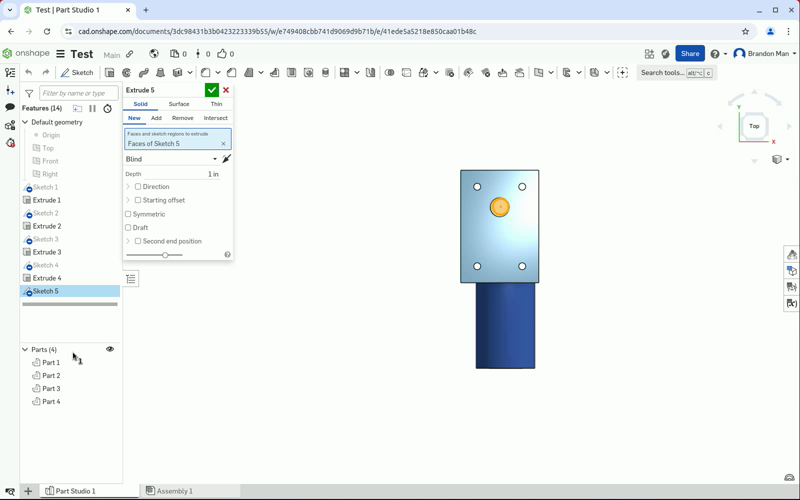
mouse_move(143, 106)
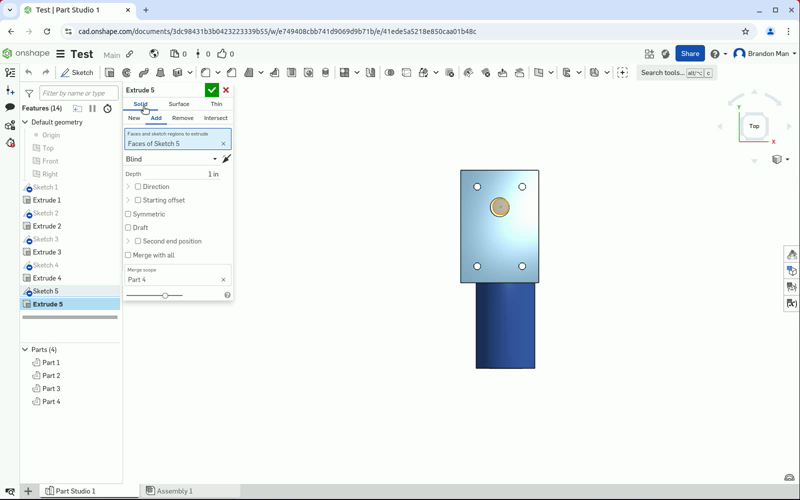
click(143, 106)
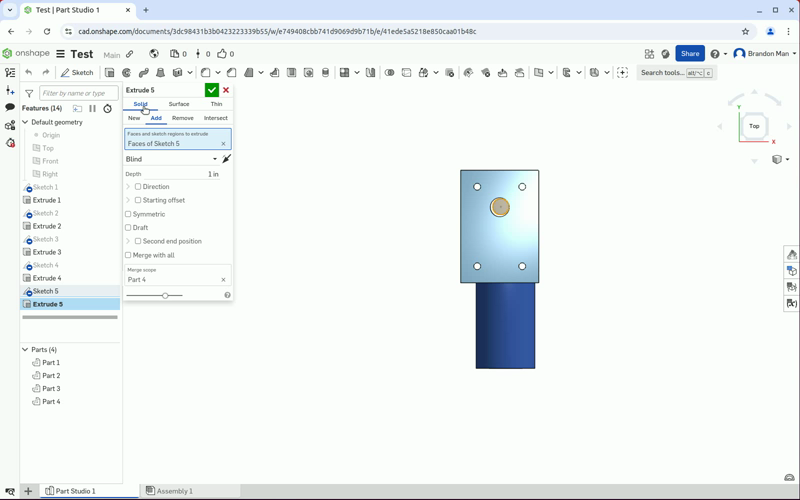
mouse_move(137, 120)
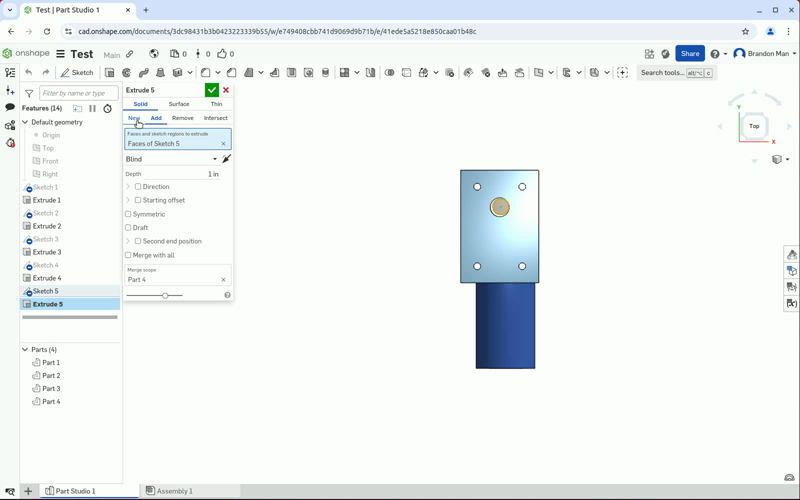
click(137, 120)
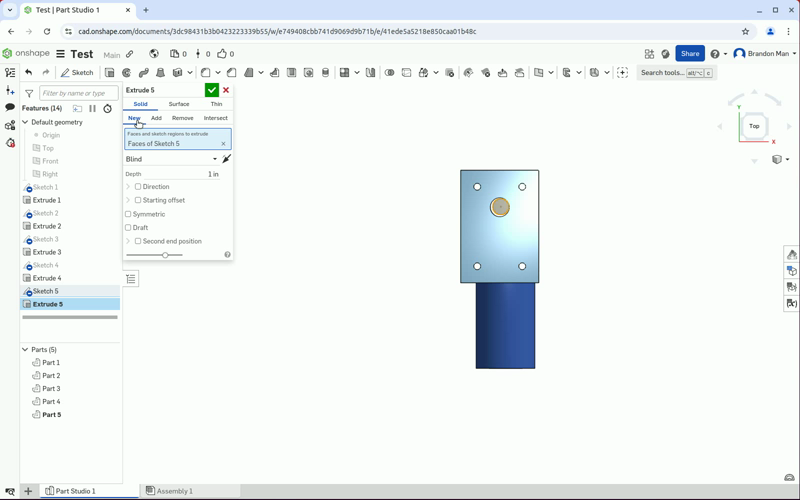
key(tab, 4)
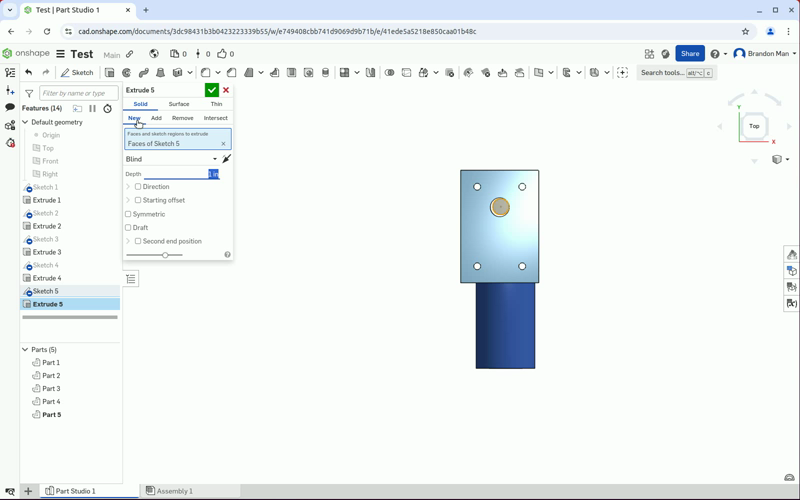
text(19.979)
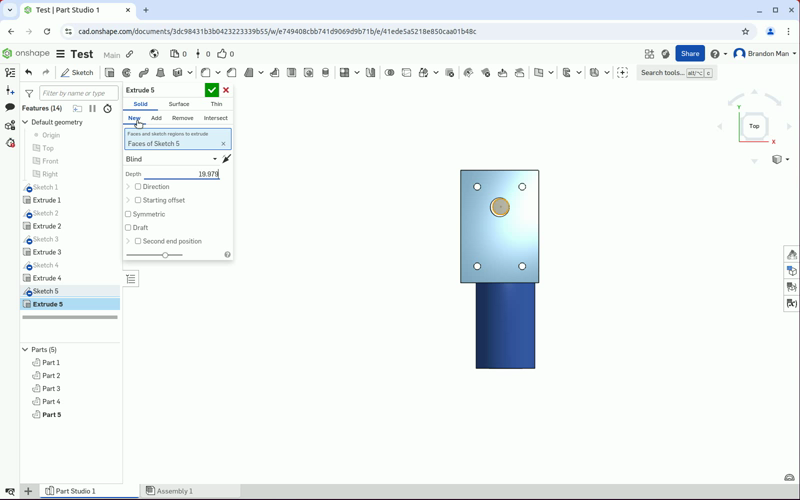
key(enter)
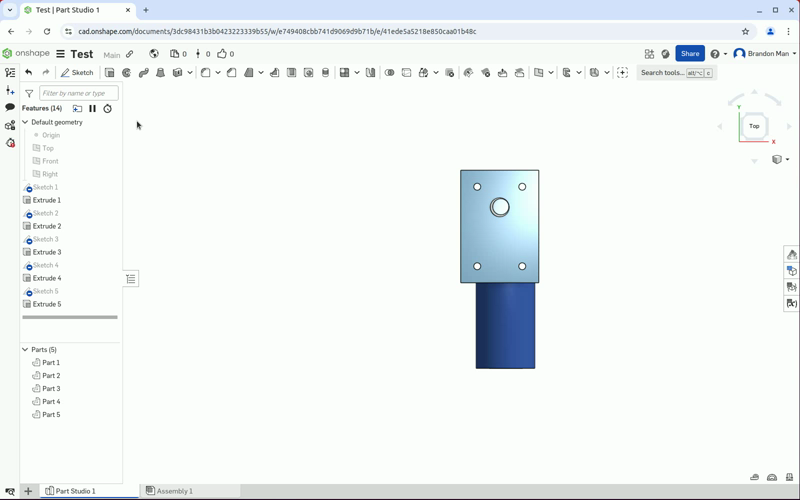
key(shift+h)
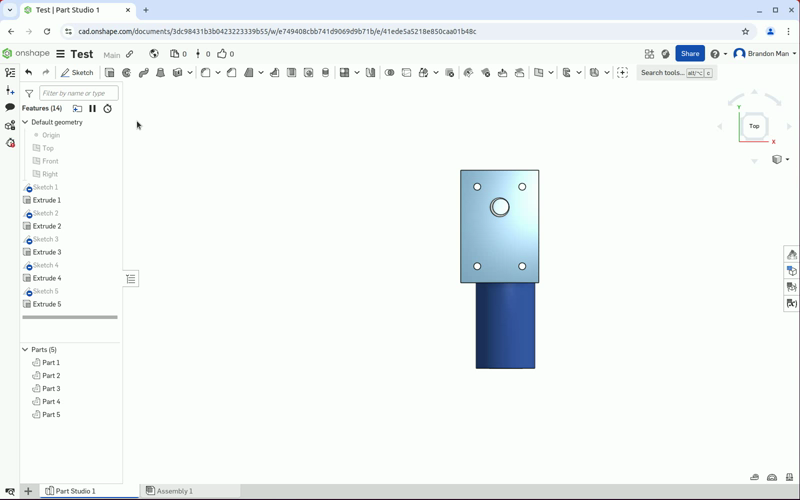
key(shift+h)
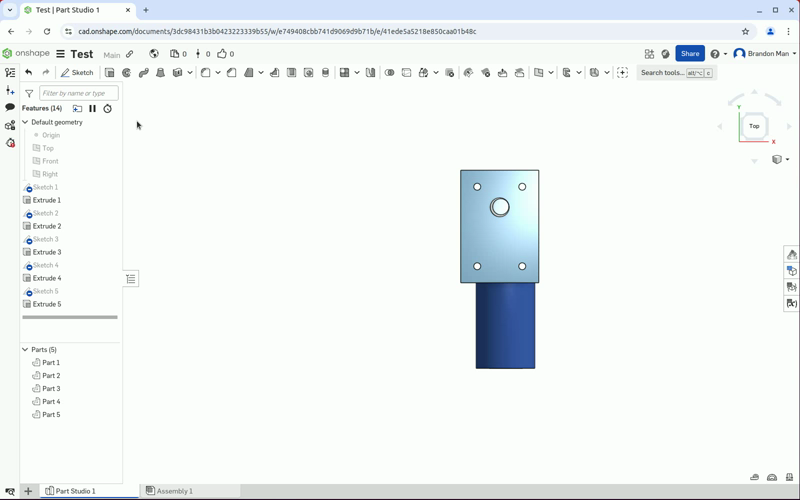
key(shift+7)
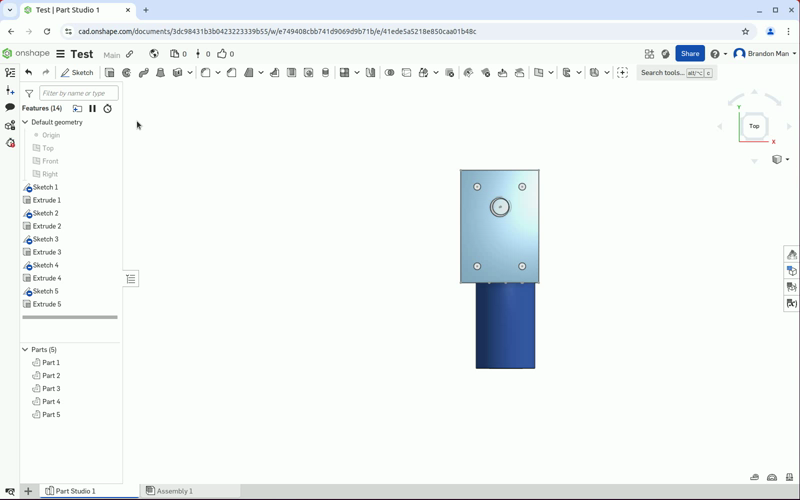
key(up, 3)
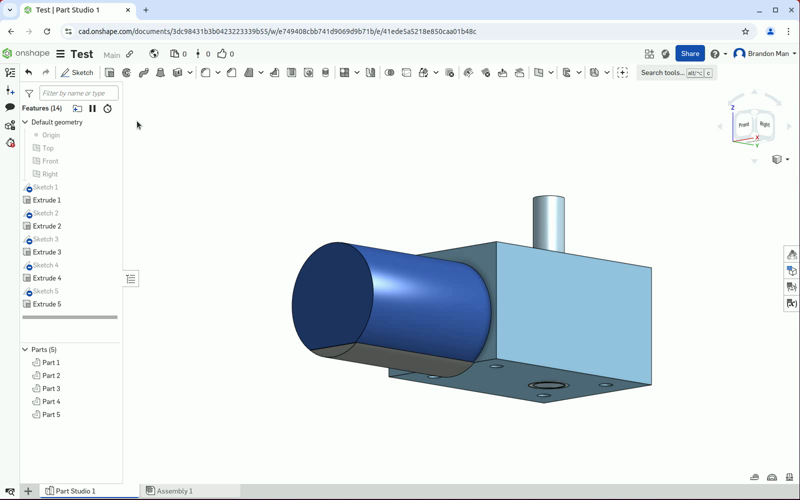
key(left, 3)
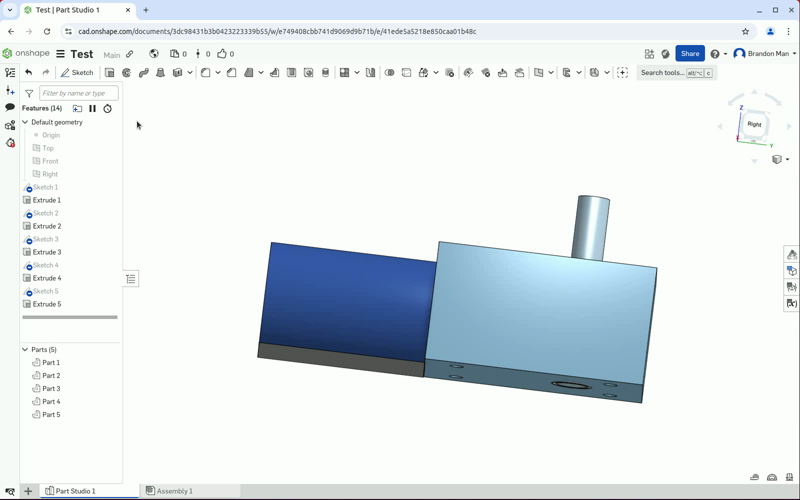
key(right, 3)
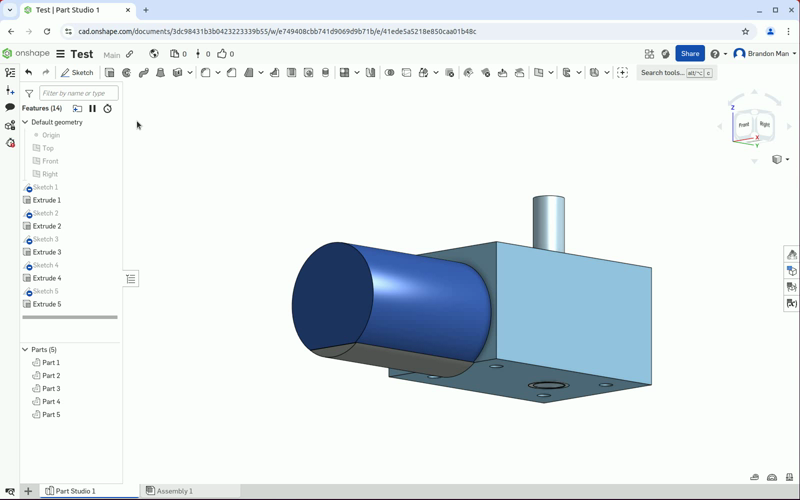
key(down, 3)
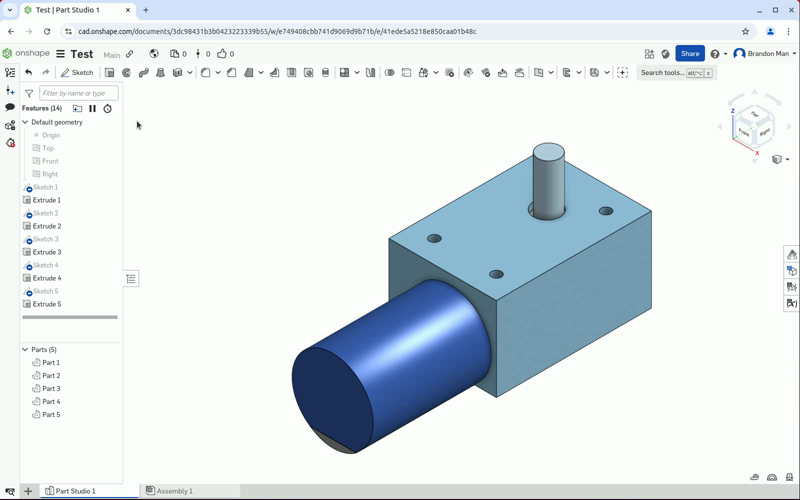
mouse_move(73, 189)
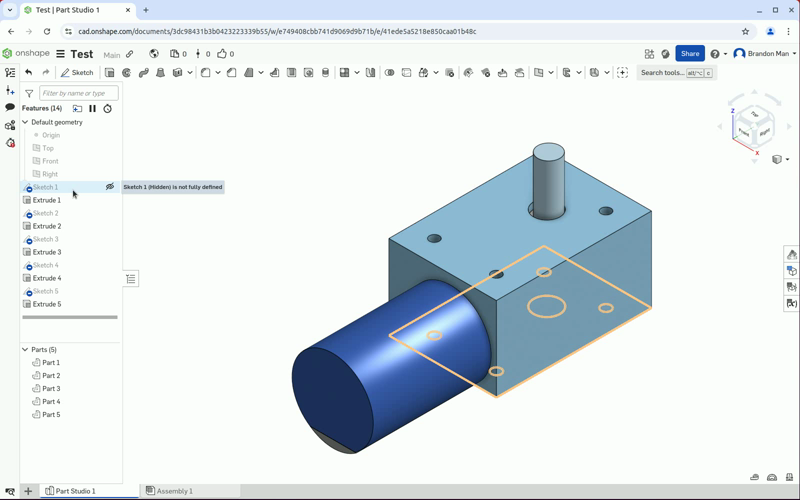
click(73, 189)